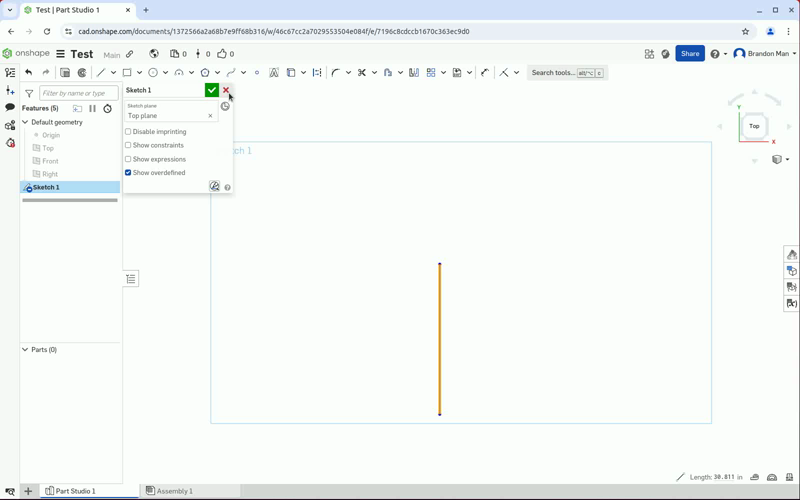
key(shift+h)
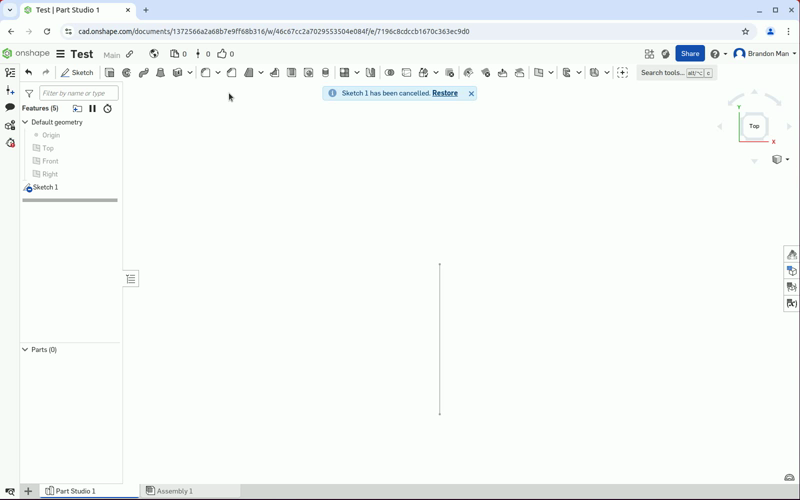
mouse_move(73, 352)
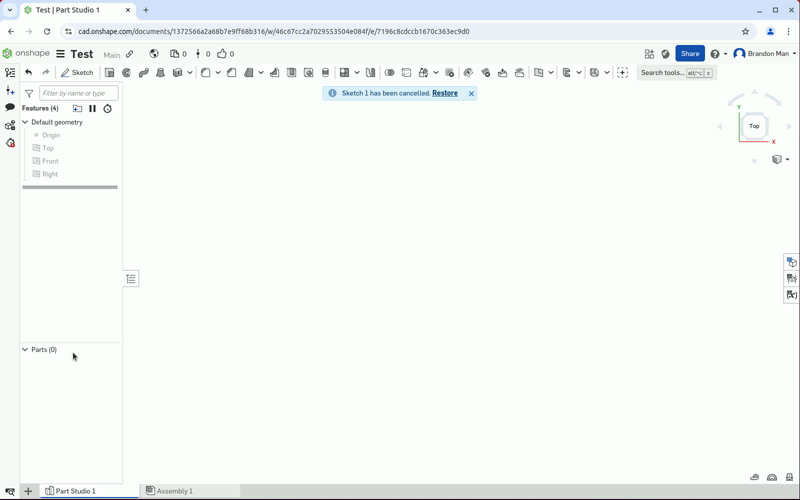
key(y)
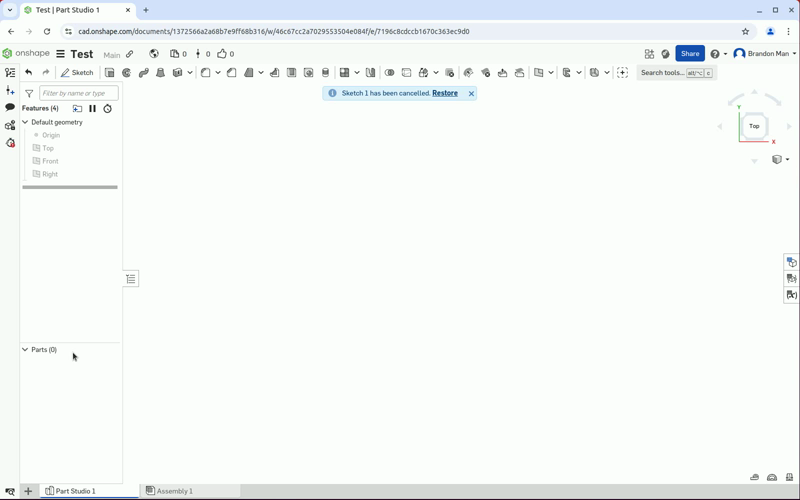
key(shift+p)
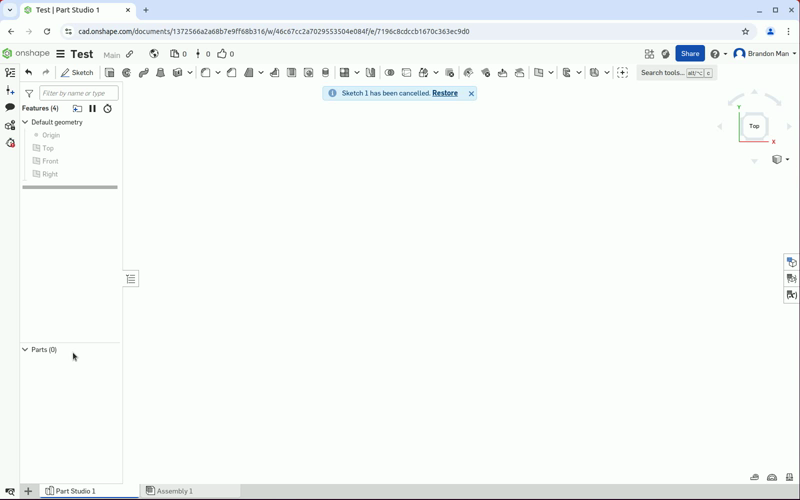
key(space)
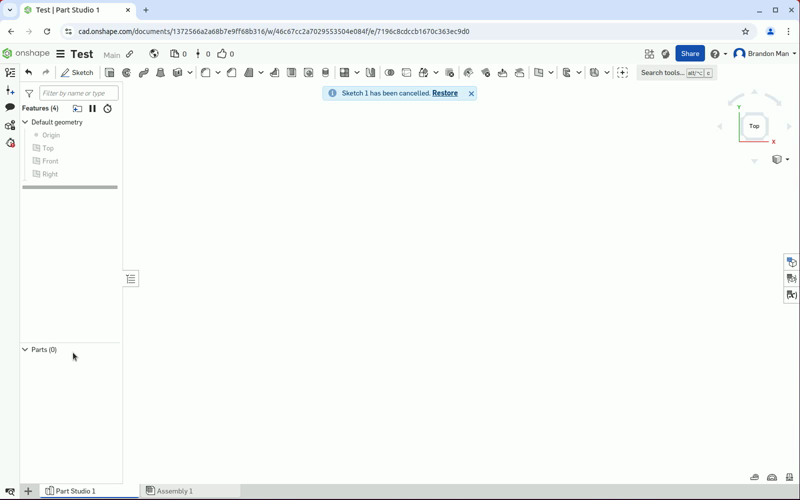
key_down(shift)
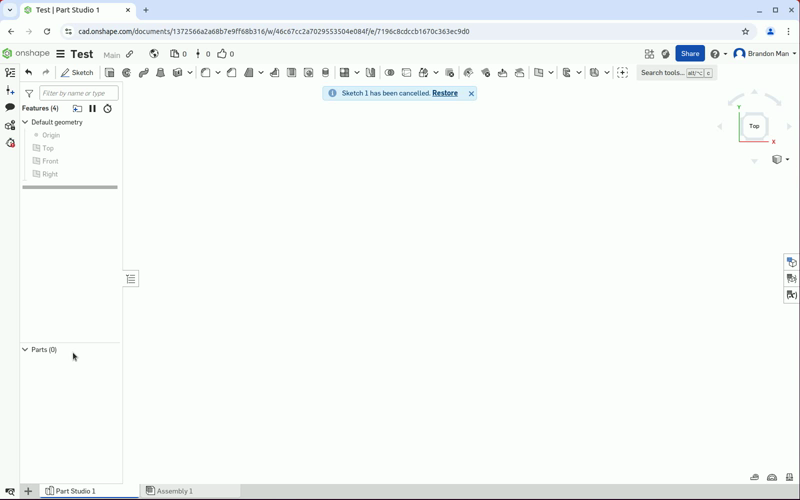
key(up)
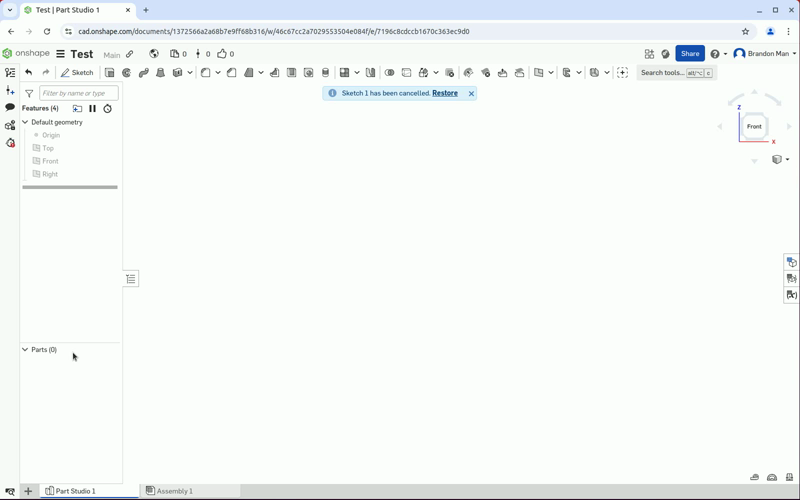
key_up(shift)
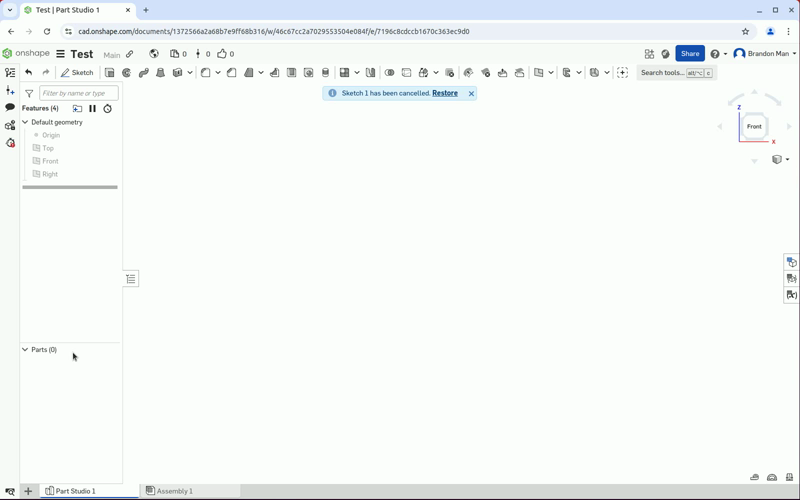
key(space)
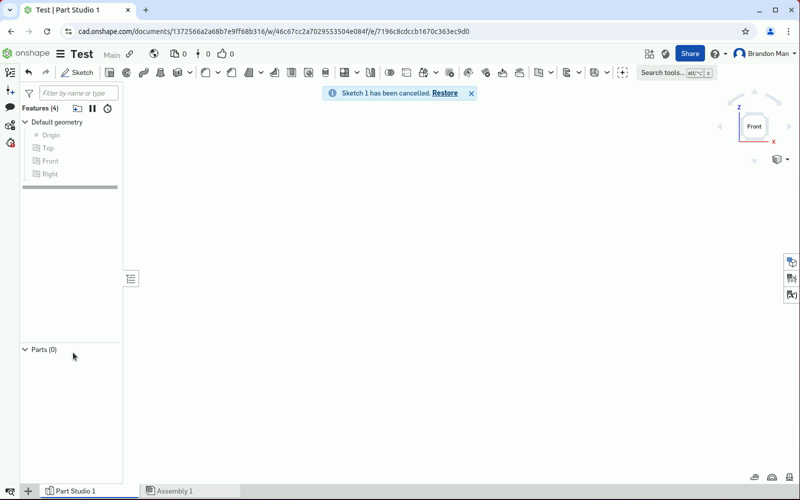
key_down(shift)
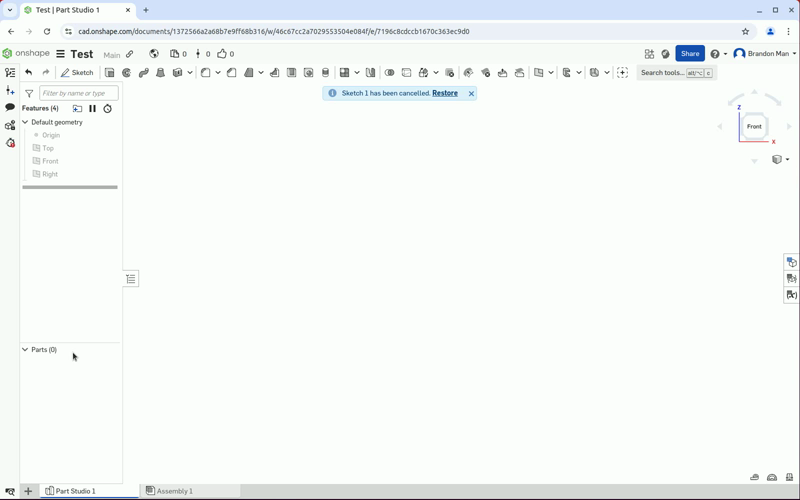
key(left)
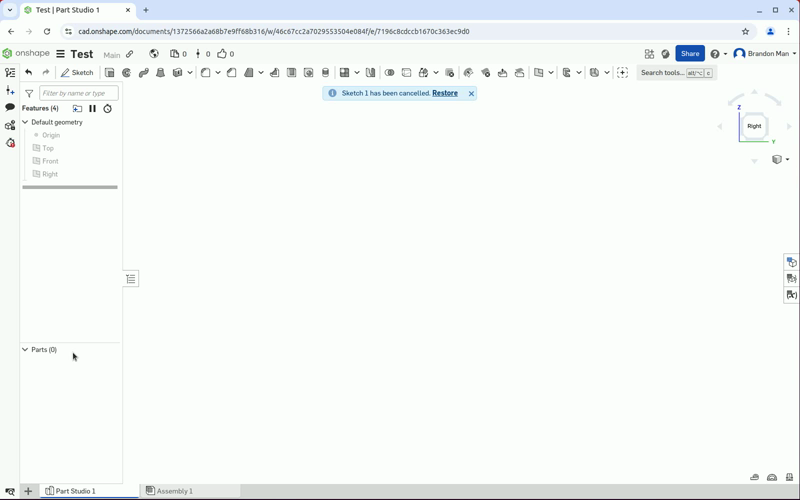
key_up(shift)
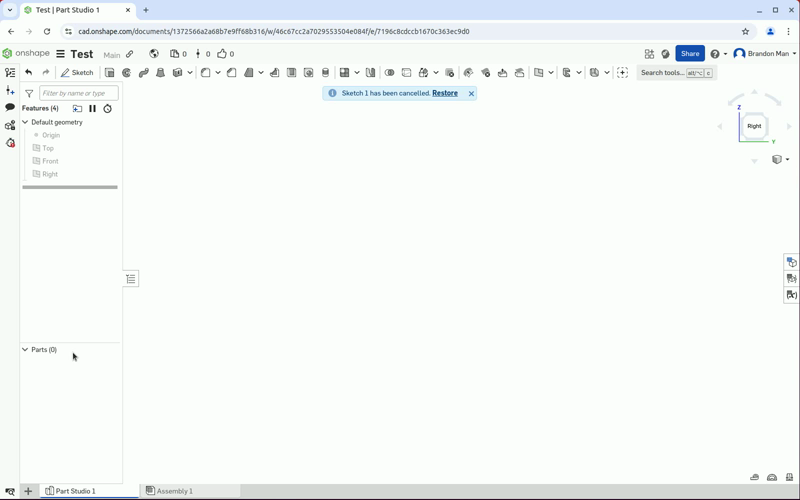
mouse_move(73, 352)
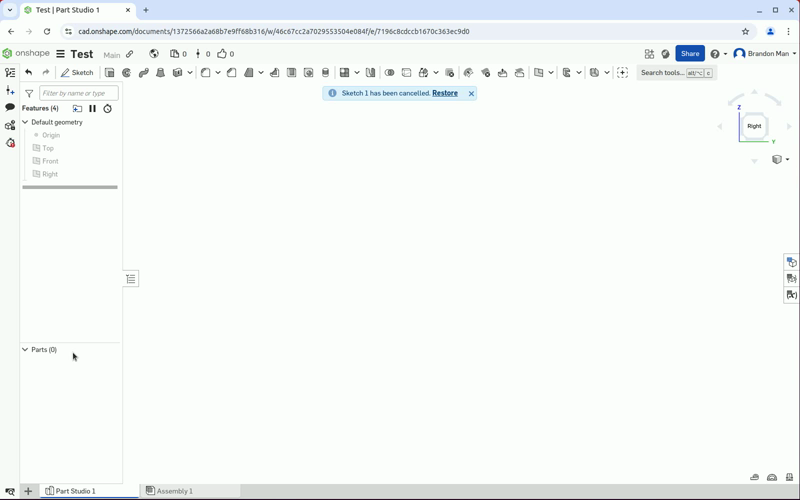
key(shift+y)
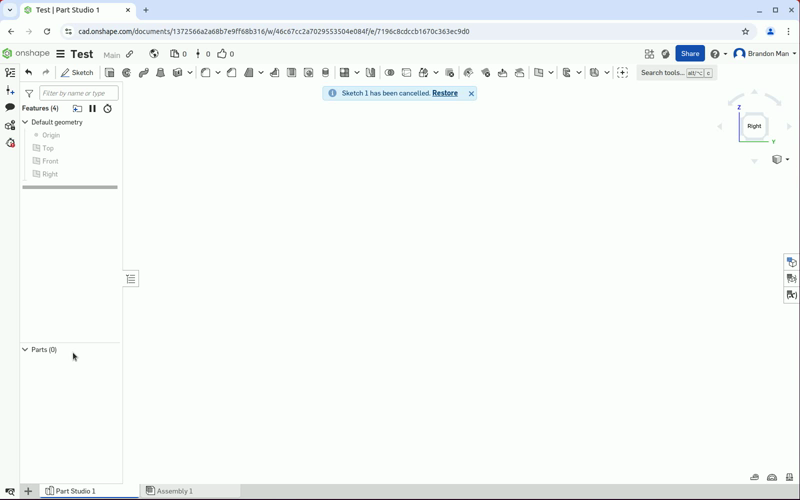
key(shift+s)
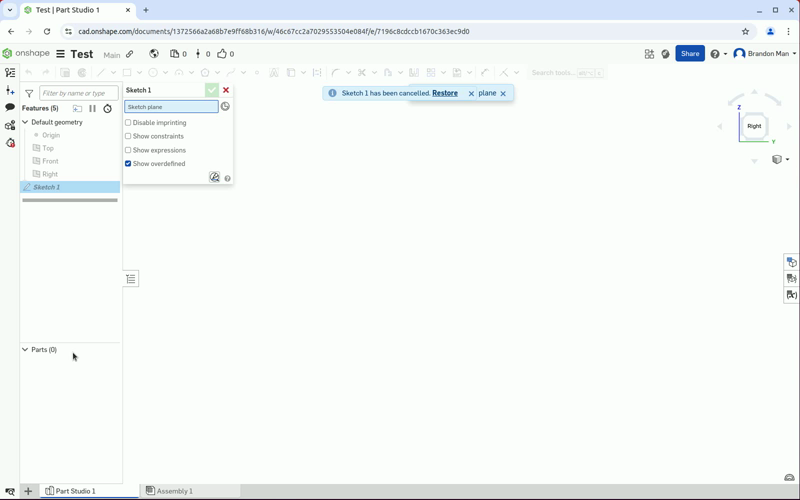
mouse_move(73, 176)
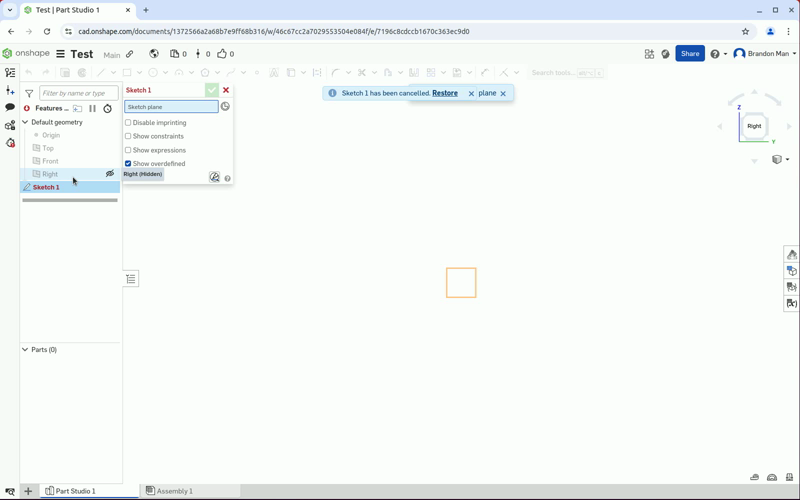
click(73, 176)
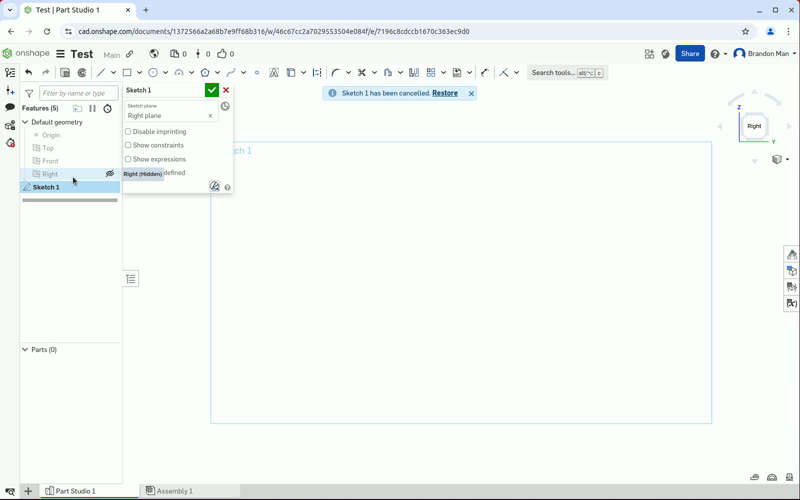
mouse_move(73, 352)
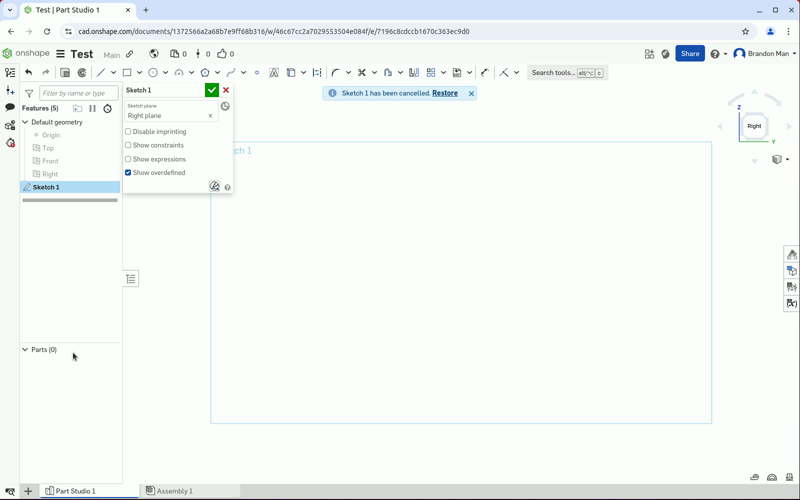
key(y)
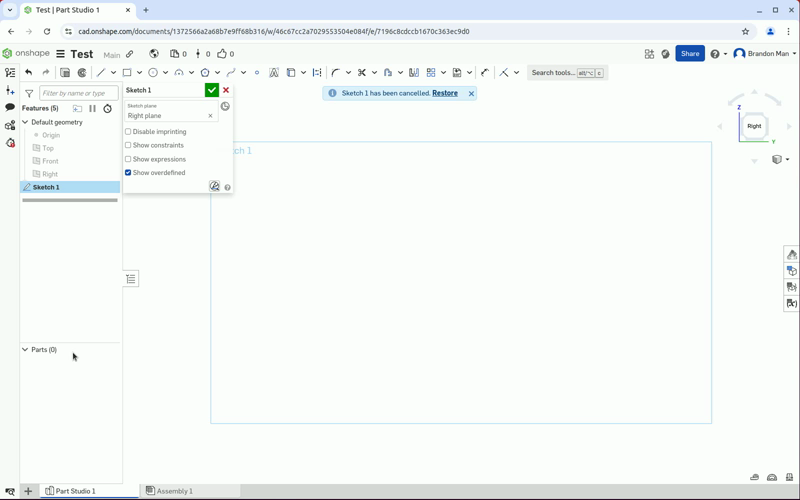
key(l)
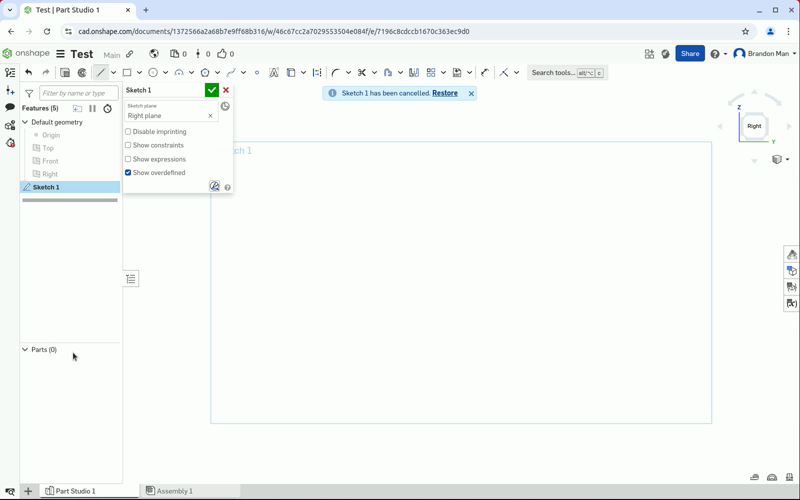
key_down(shift)
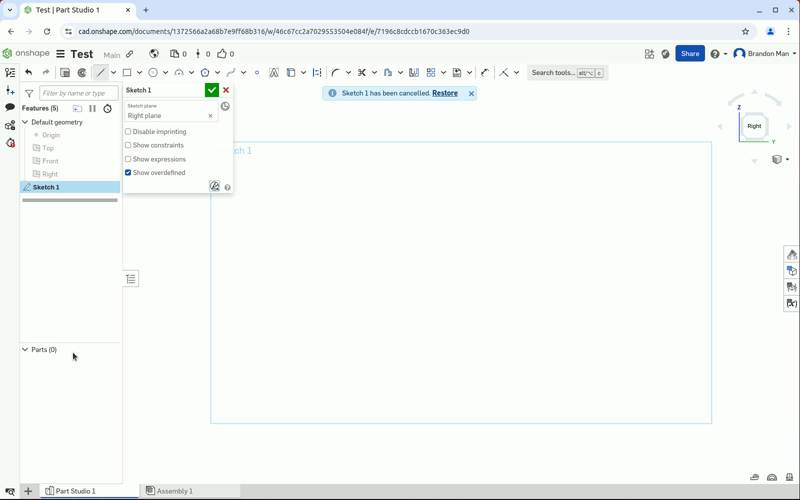
mouse_move(357, 349)
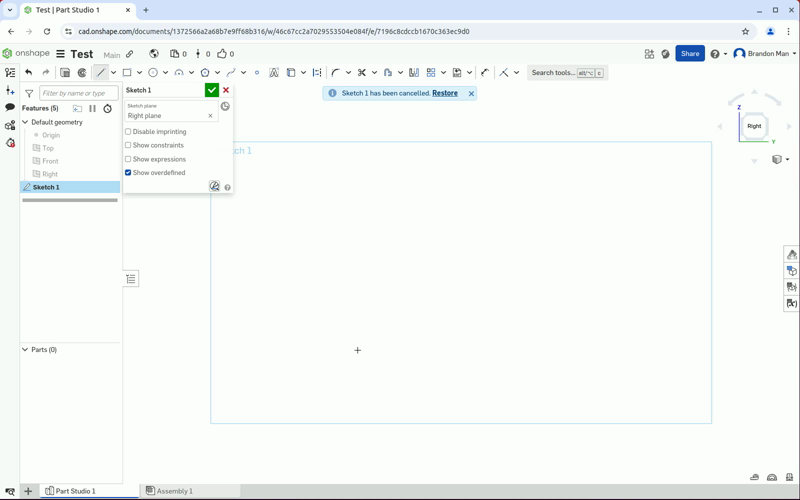
click(357, 349)
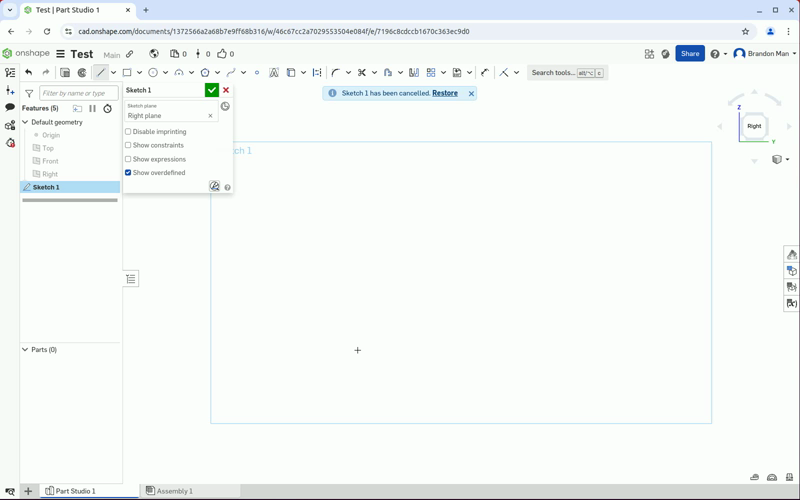
key_up(shift)
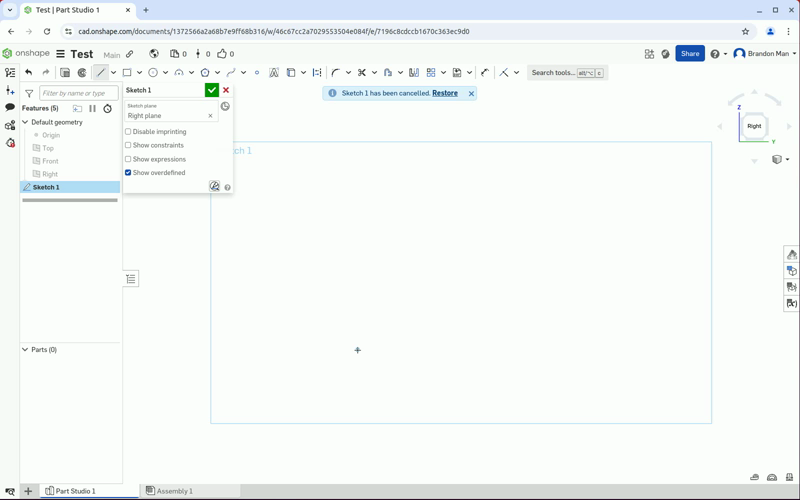
key_down(shift)
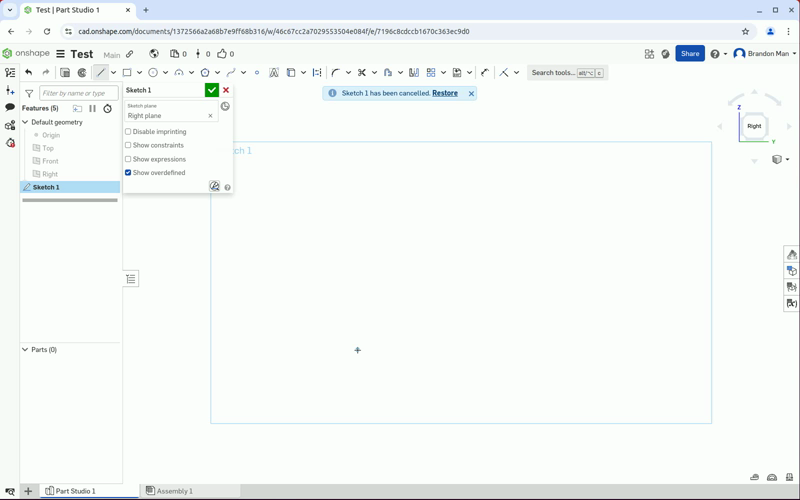
mouse_move(387, 349)
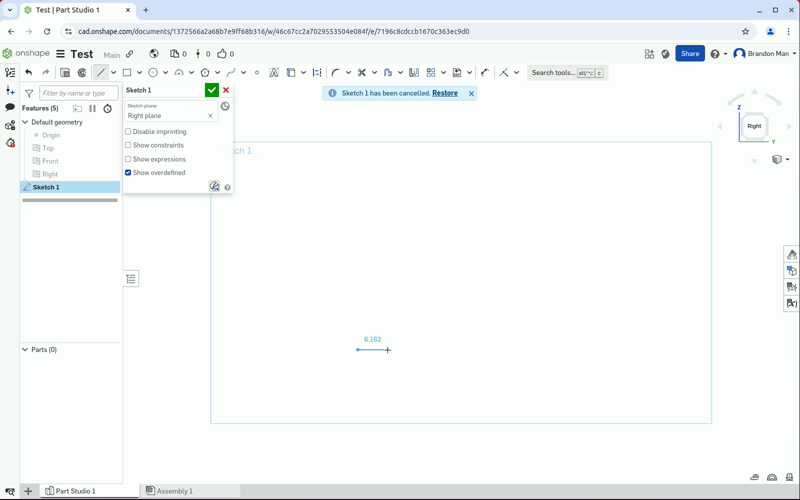
mouse_move(382, 349)
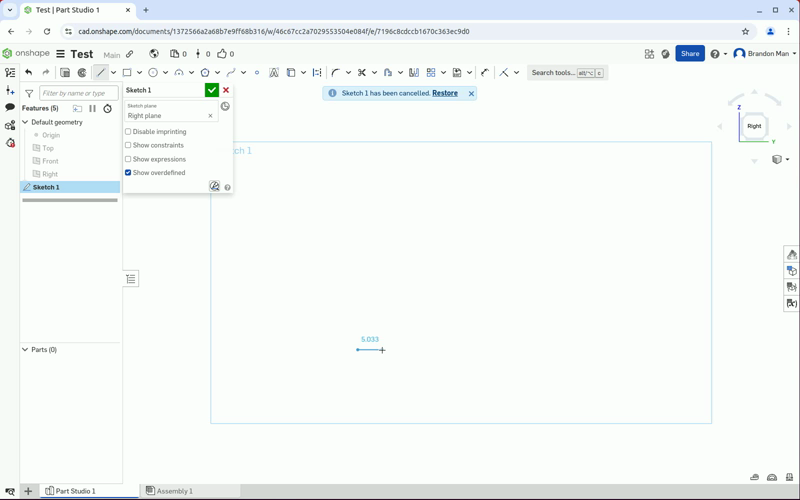
click(382, 349)
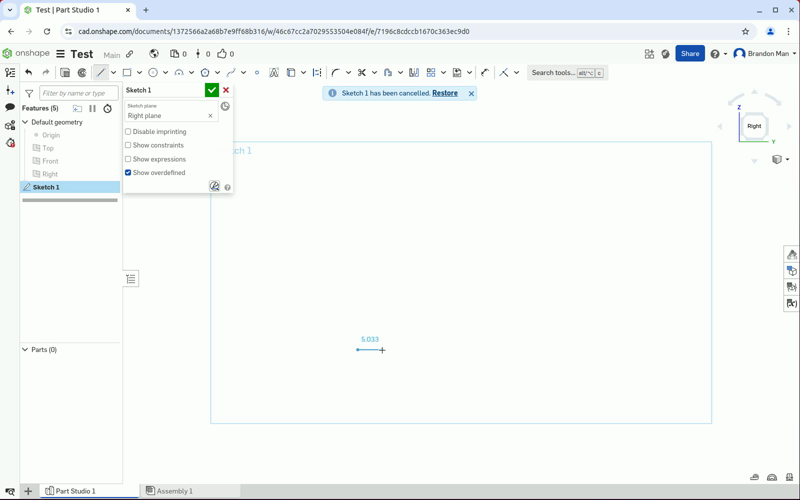
key_up(shift)
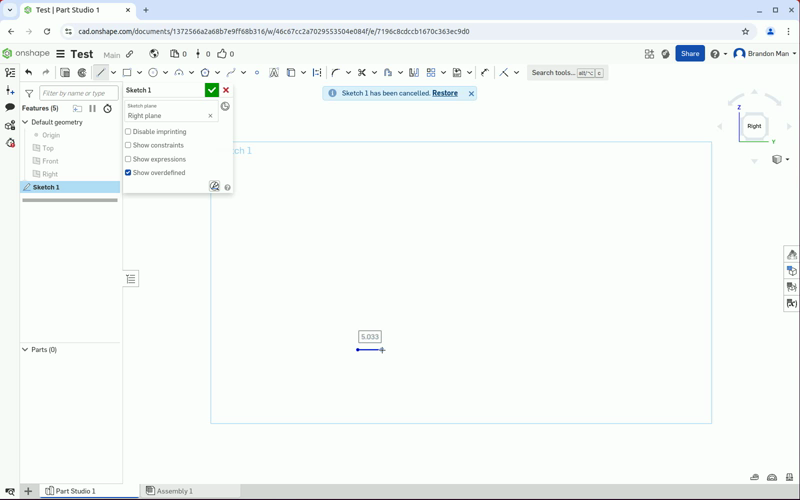
key_down(shift)
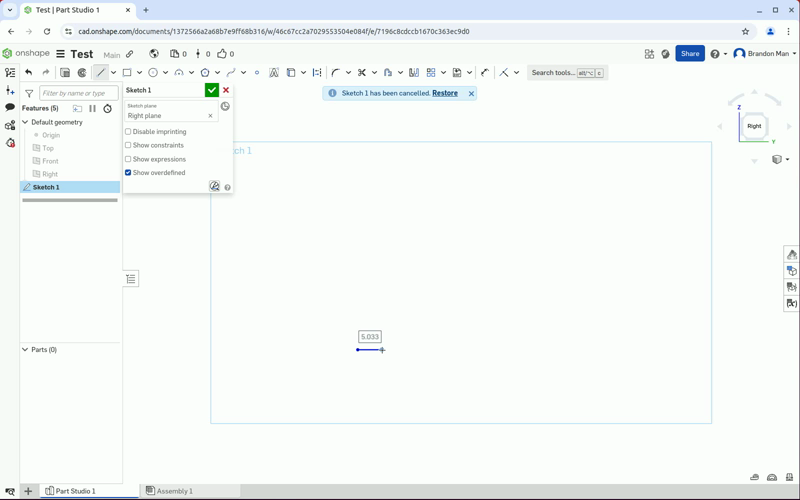
mouse_move(382, 266)
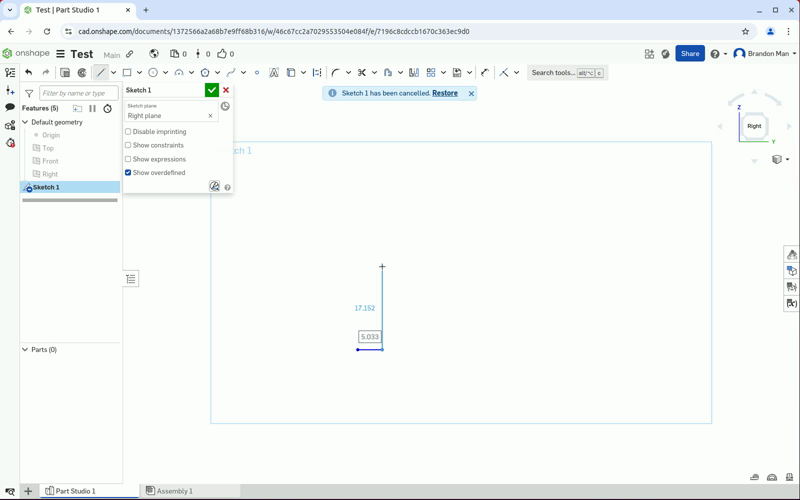
click(382, 266)
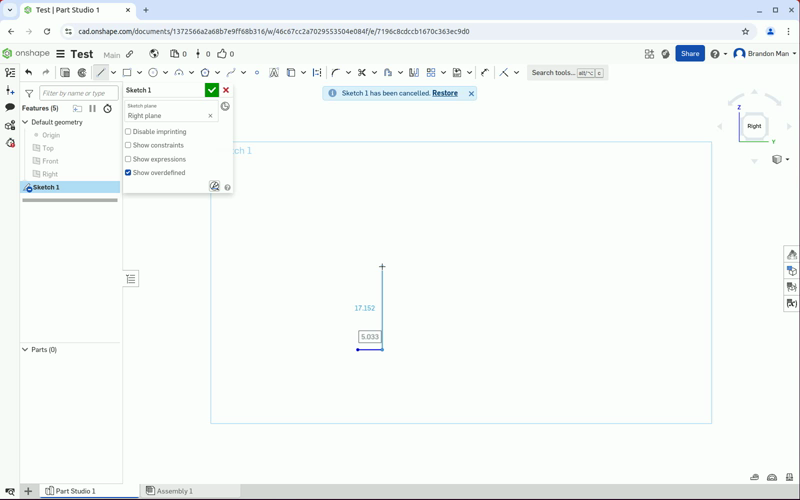
key_up(shift)
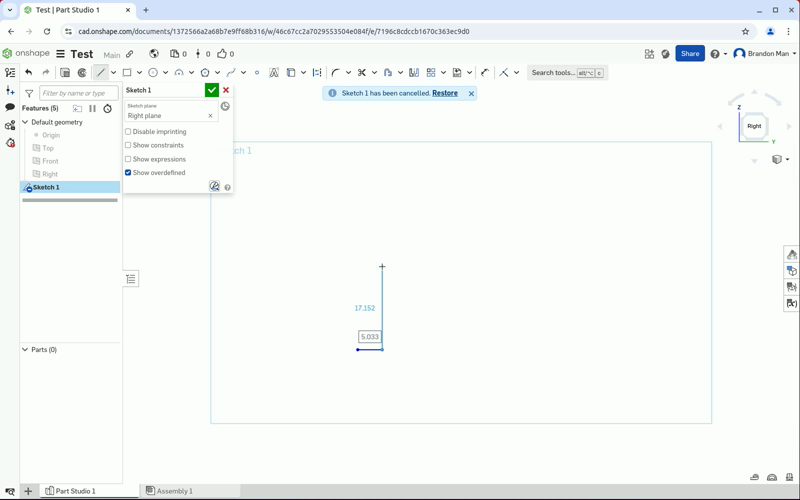
key_down(shift)
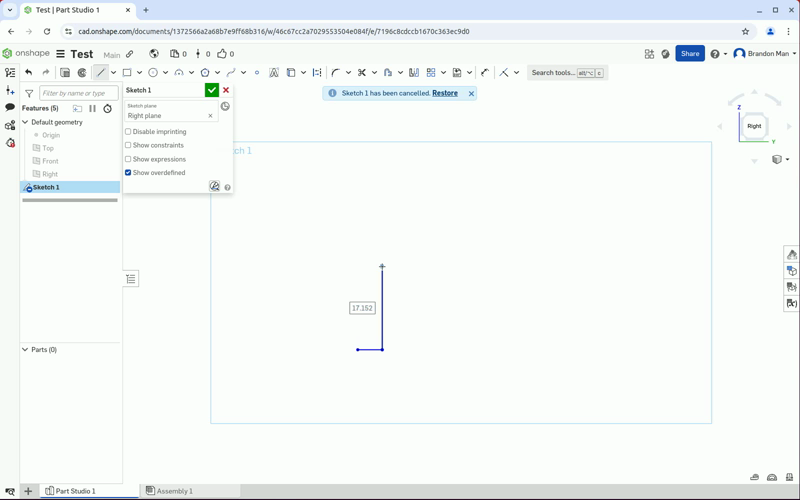
mouse_move(547, 266)
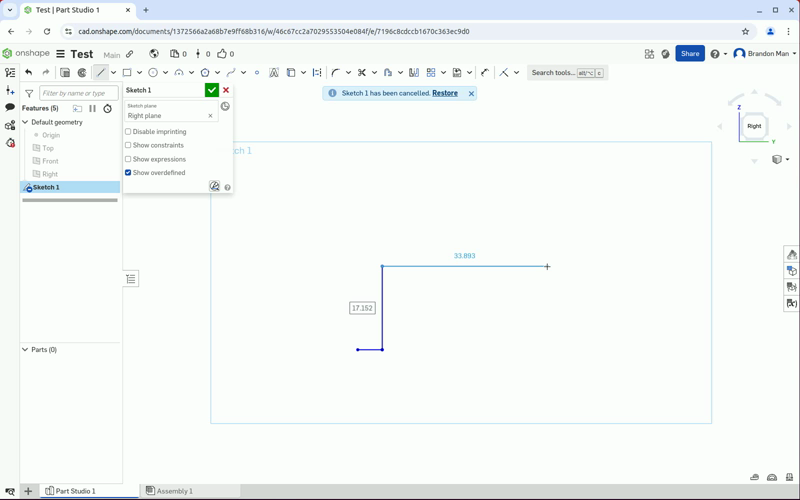
click(547, 266)
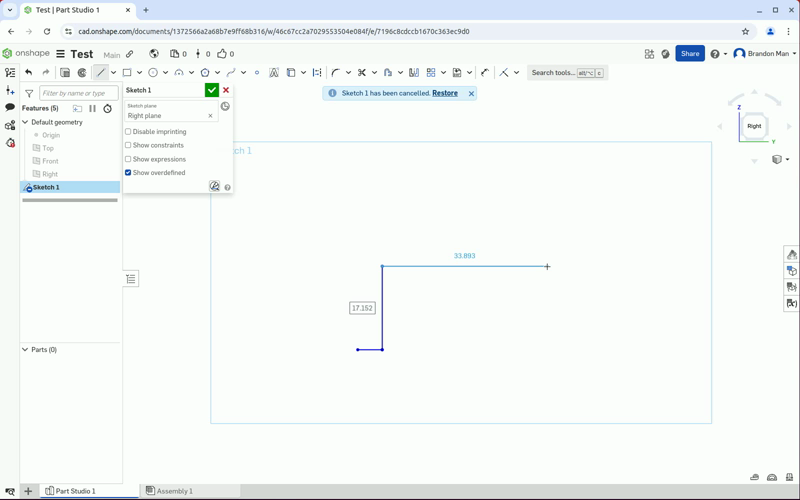
key_up(shift)
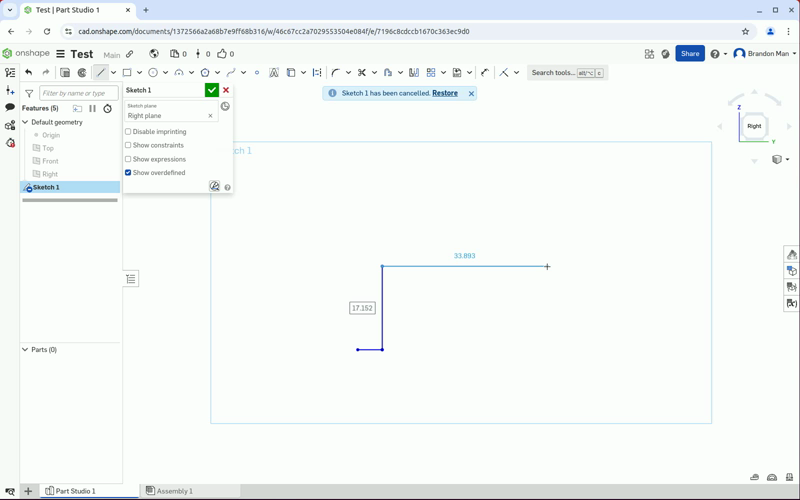
key_down(shift)
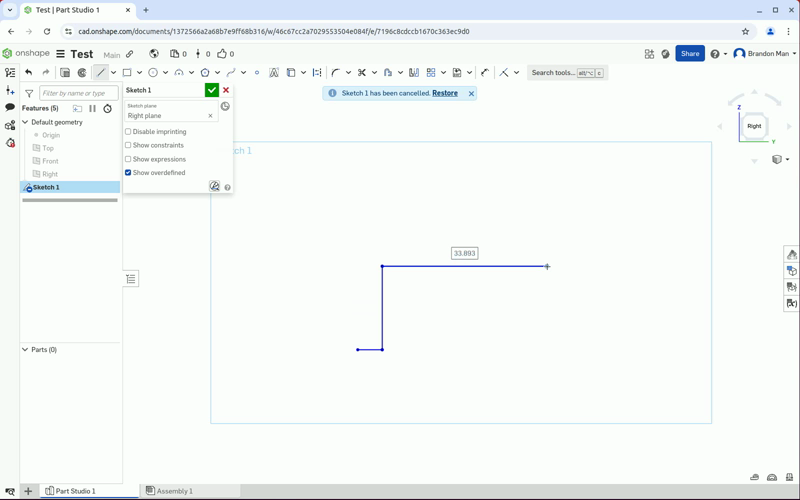
mouse_move(547, 349)
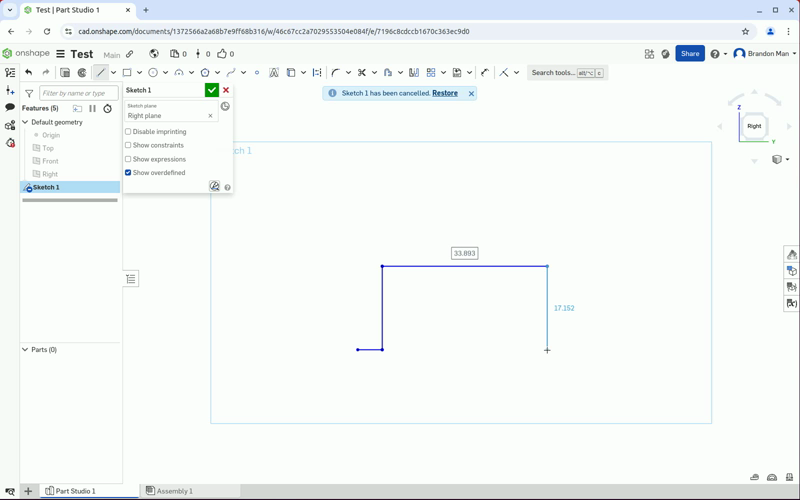
click(547, 349)
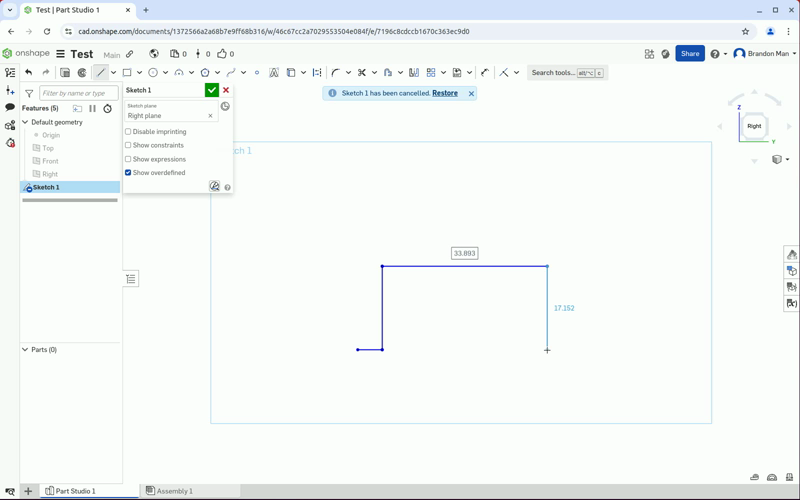
key_up(shift)
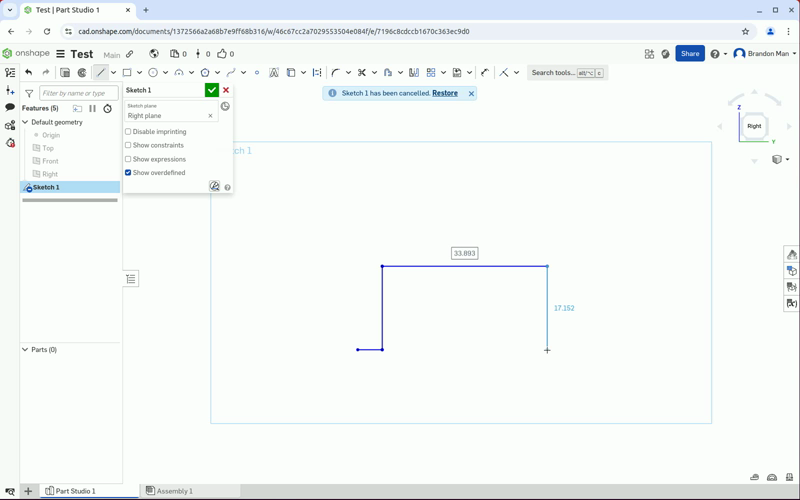
key_down(shift)
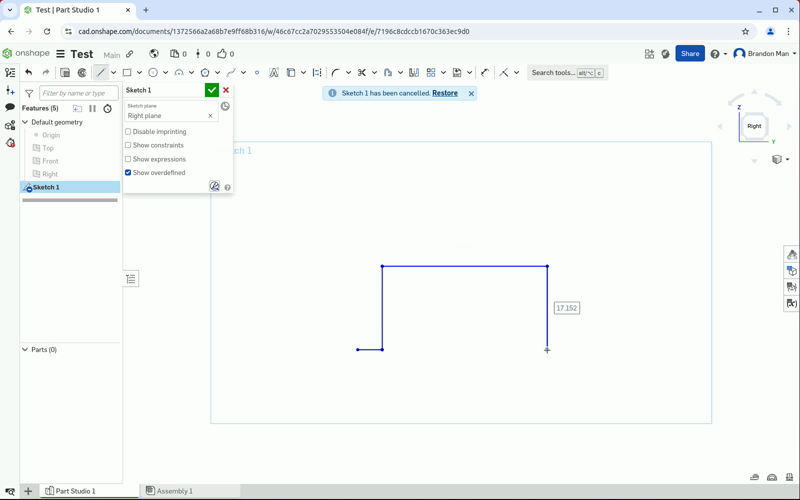
mouse_move(577, 349)
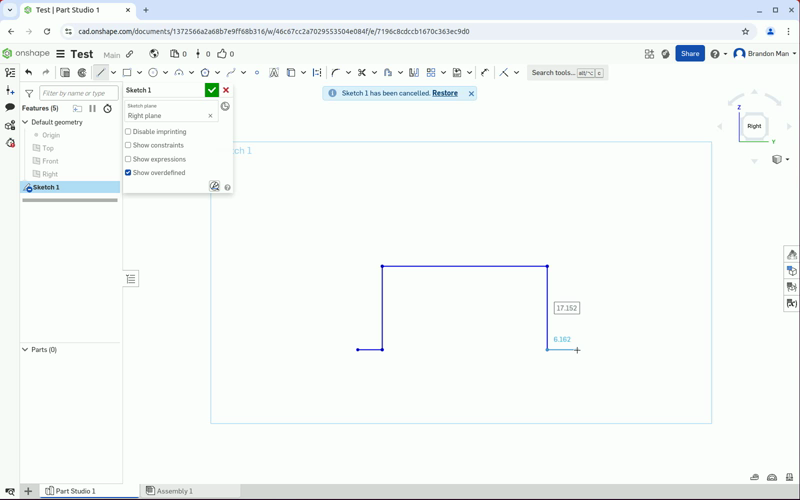
mouse_move(572, 349)
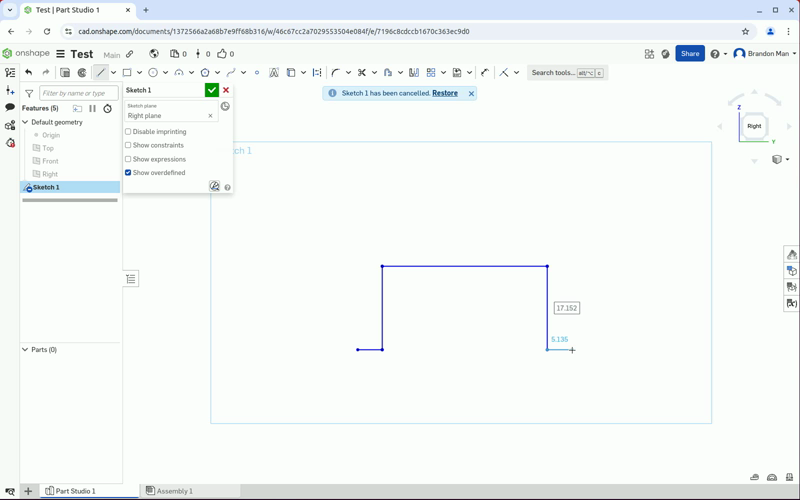
click(572, 349)
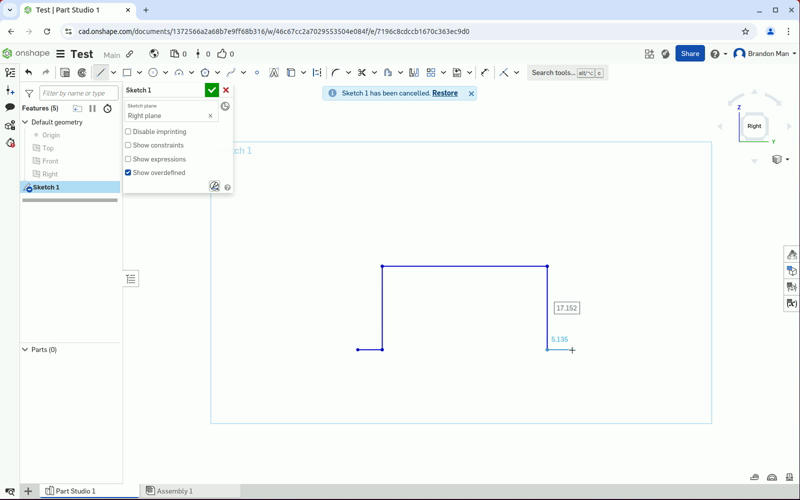
key_up(shift)
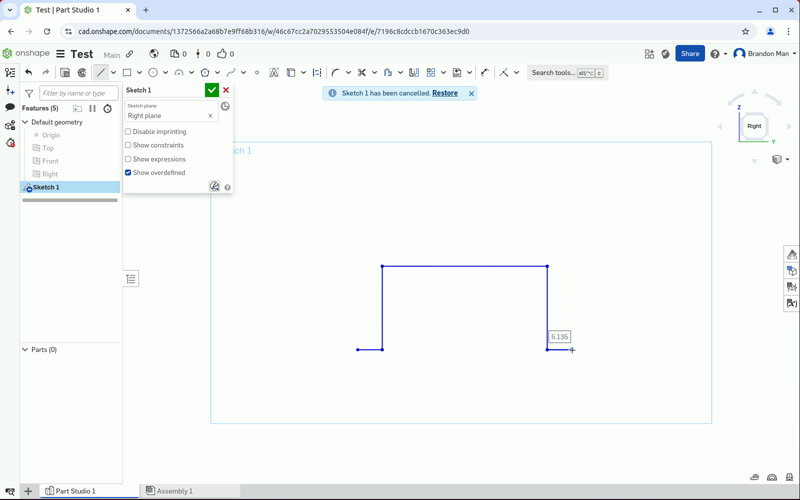
key_down(shift)
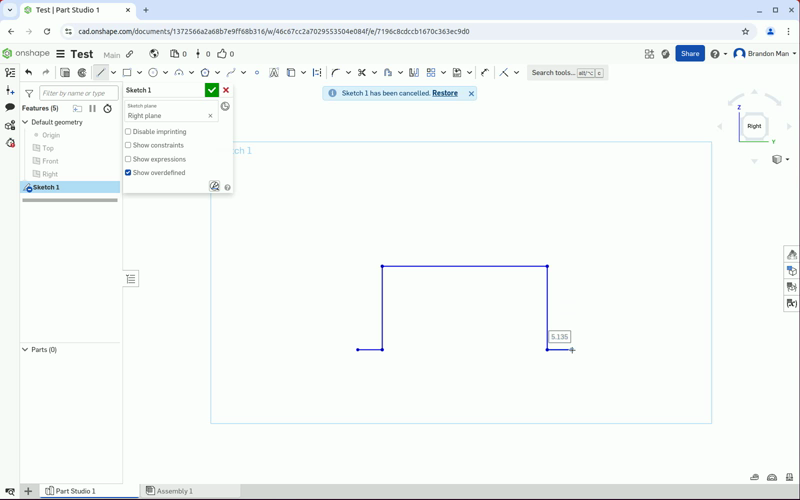
mouse_move(589, 349)
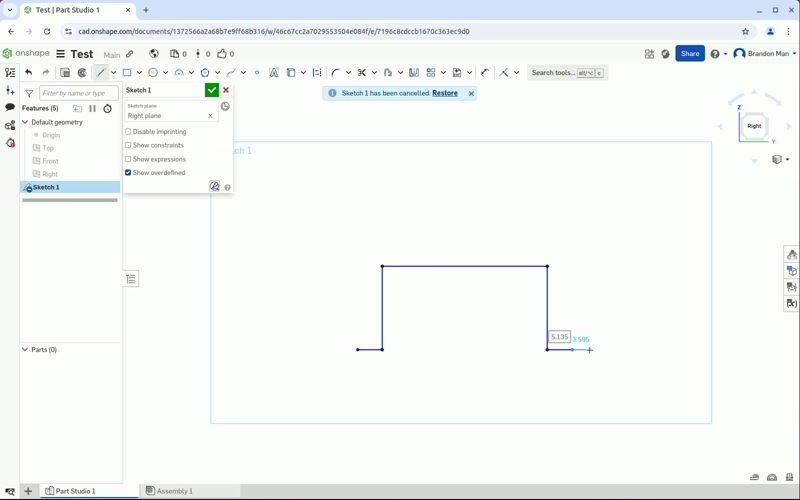
mouse_move(572, 340)
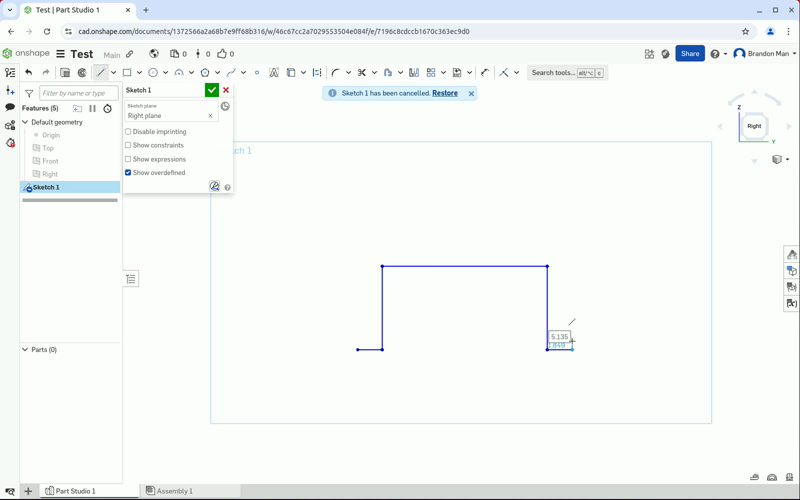
click(572, 340)
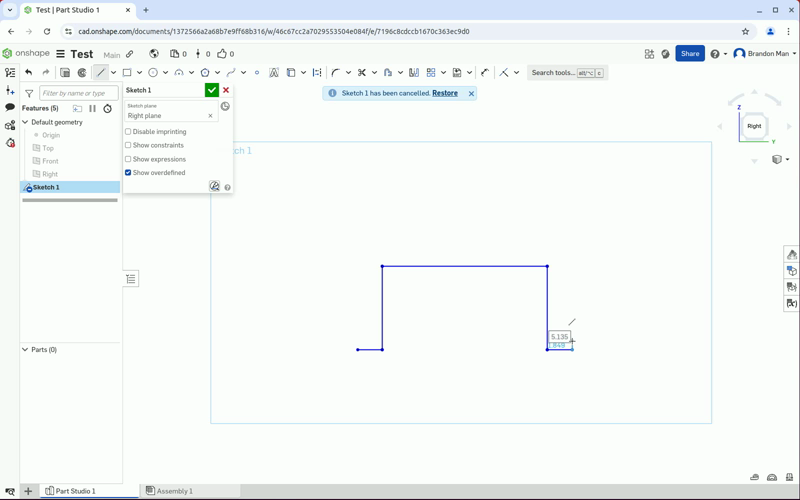
key_up(shift)
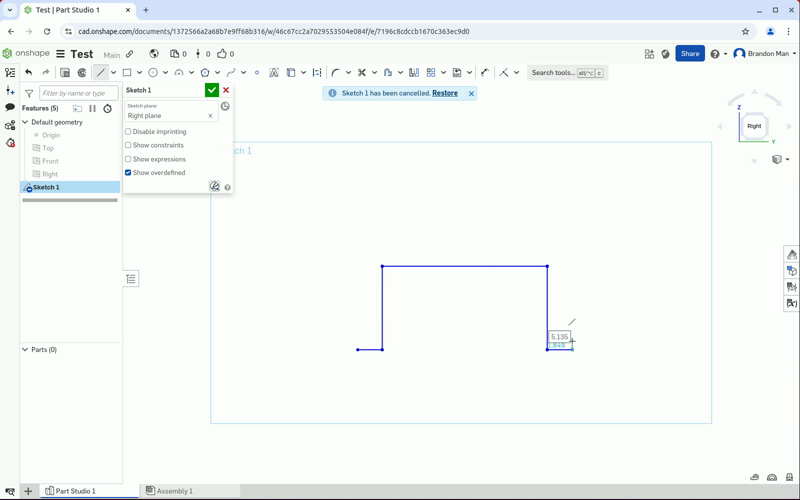
key_down(shift)
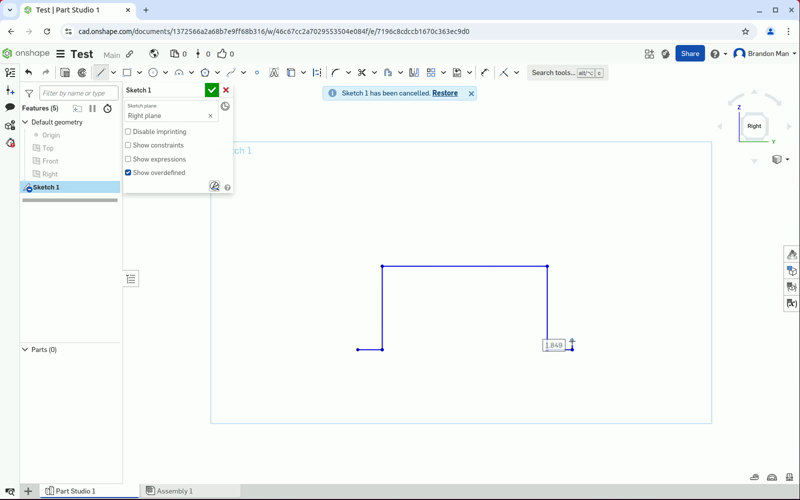
mouse_move(589, 340)
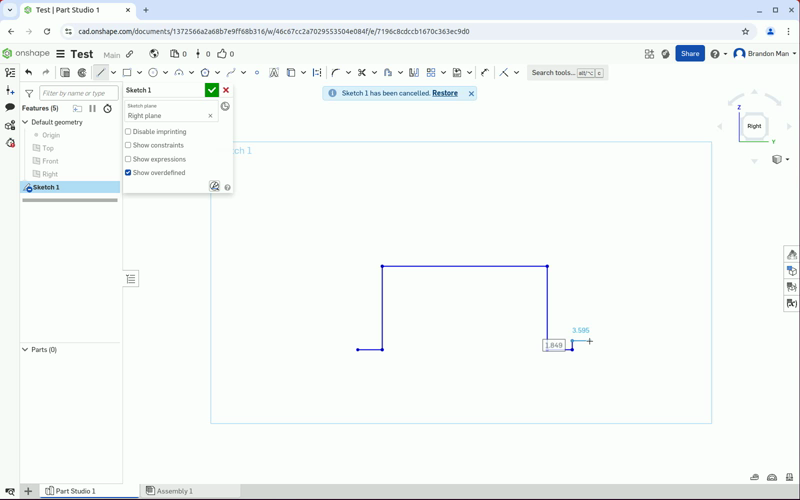
mouse_move(556, 340)
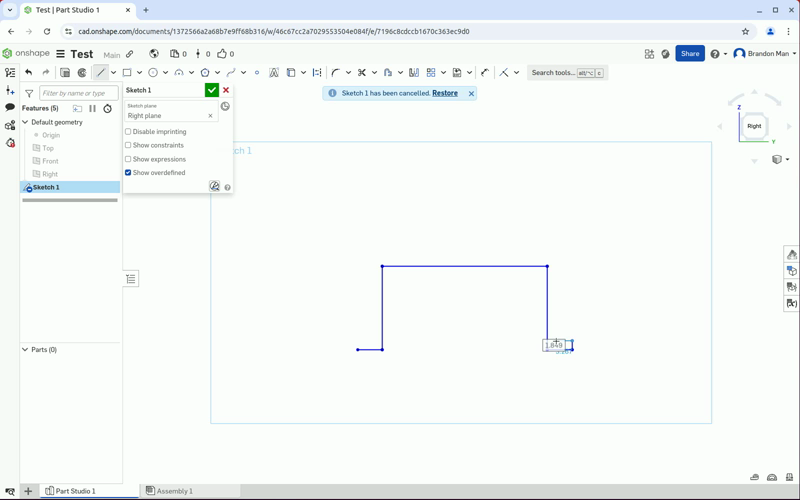
click(556, 340)
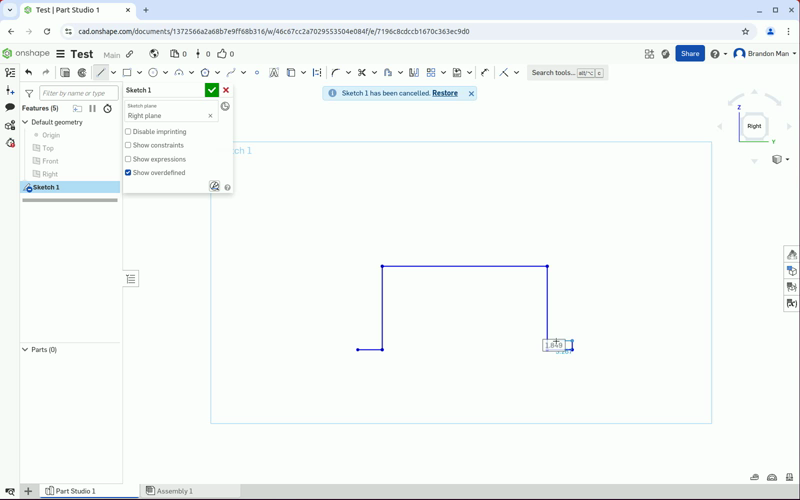
key_up(shift)
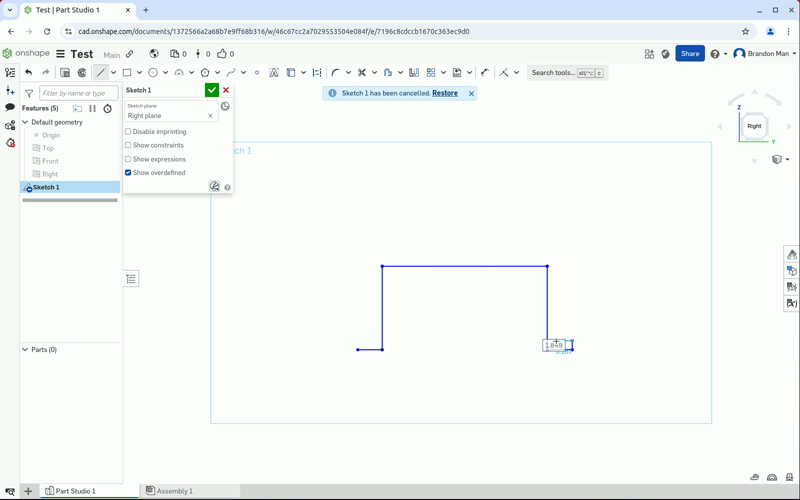
key_down(shift)
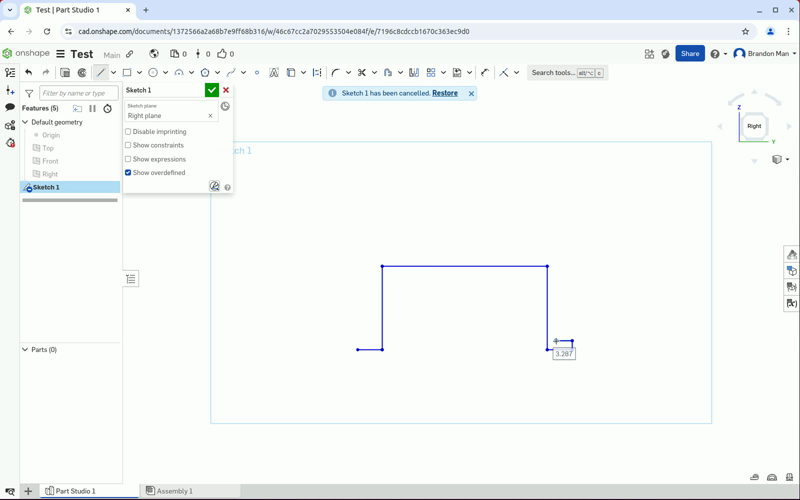
mouse_move(556, 259)
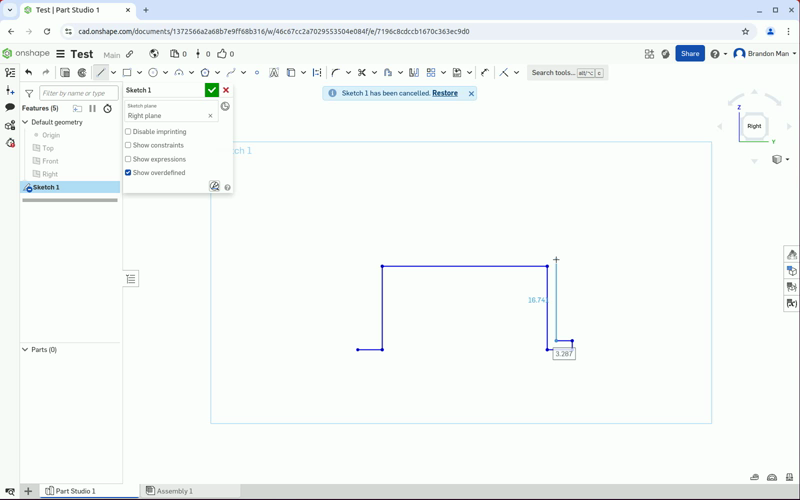
click(556, 259)
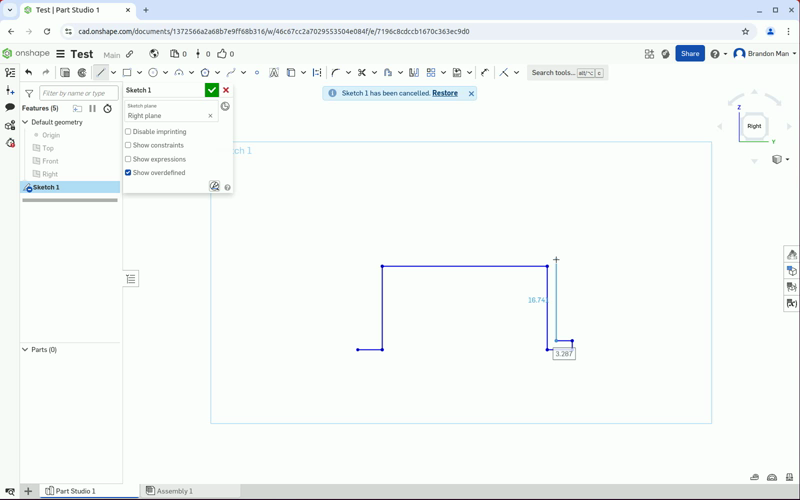
key_up(shift)
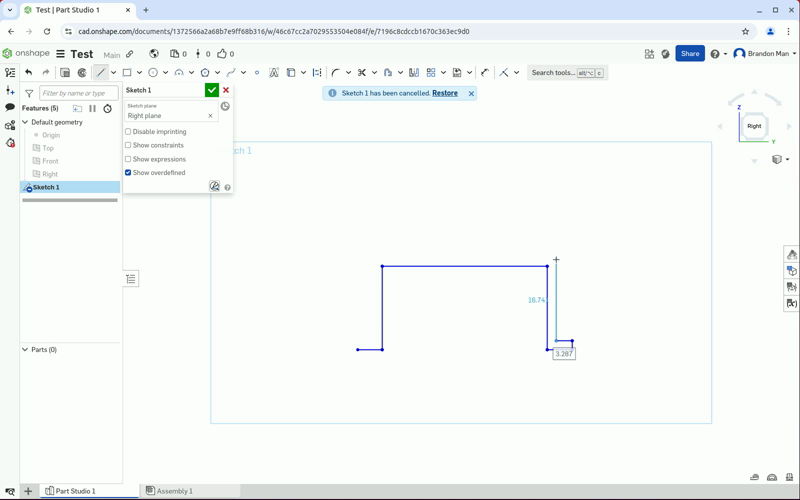
key_down(shift)
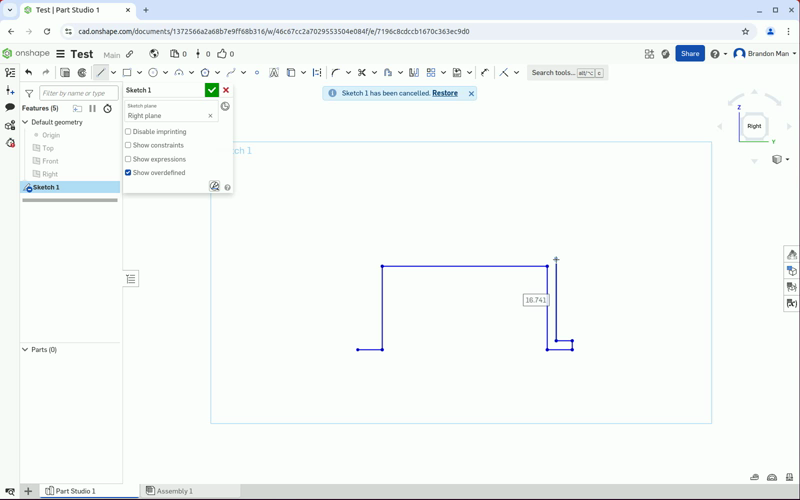
mouse_move(373, 259)
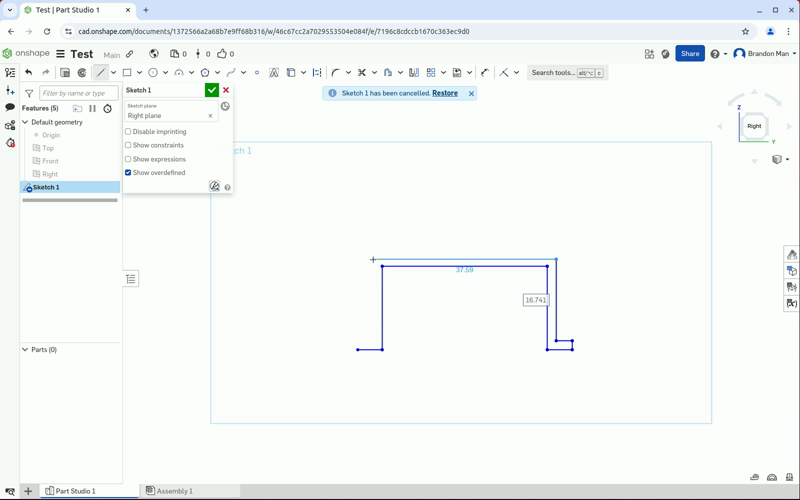
click(373, 259)
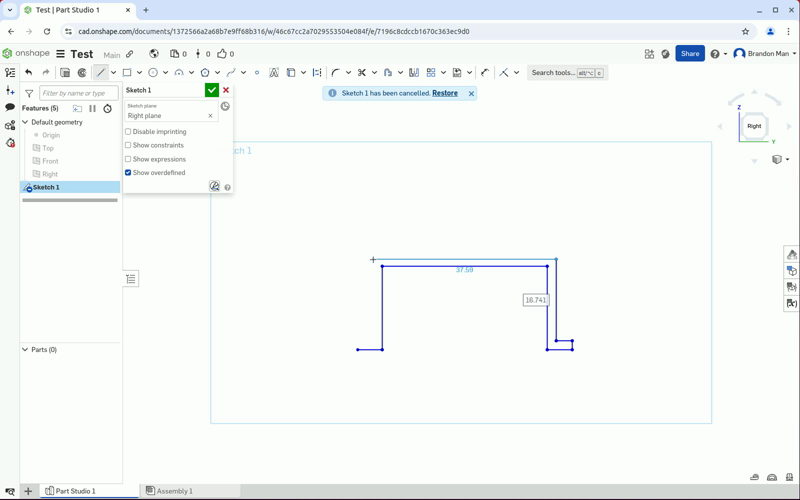
key_up(shift)
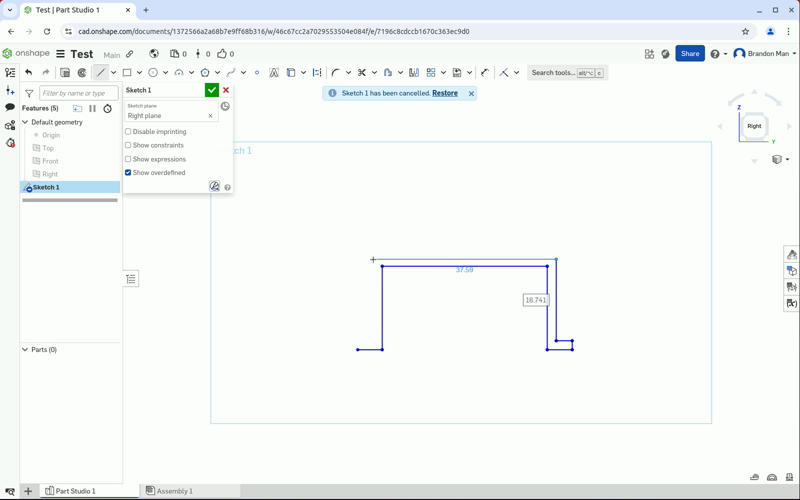
key_down(shift)
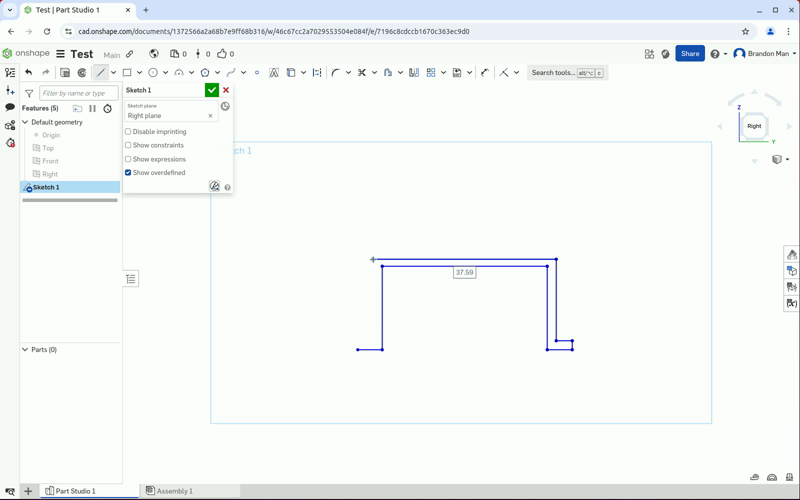
mouse_move(373, 340)
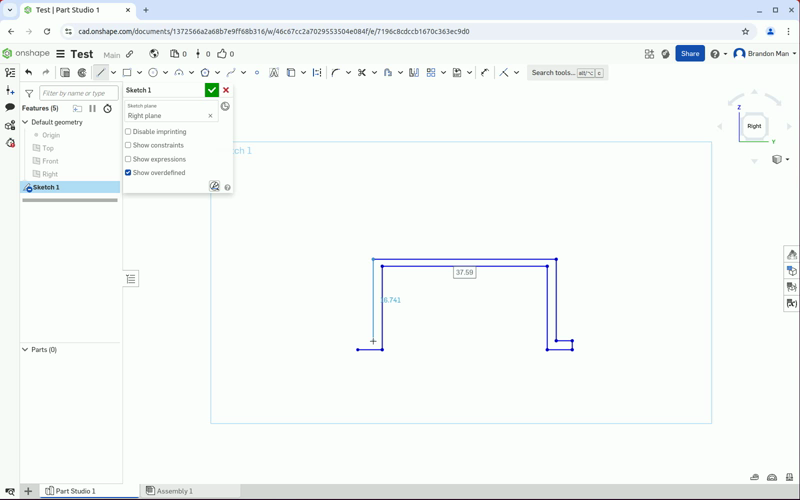
click(373, 340)
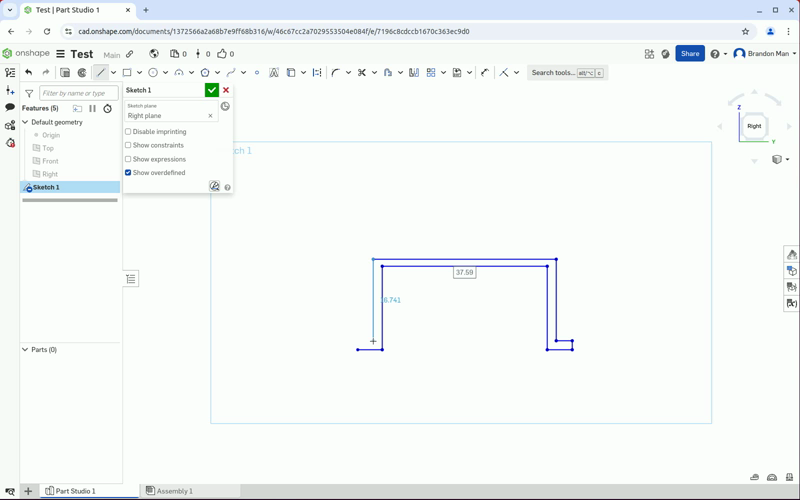
key_up(shift)
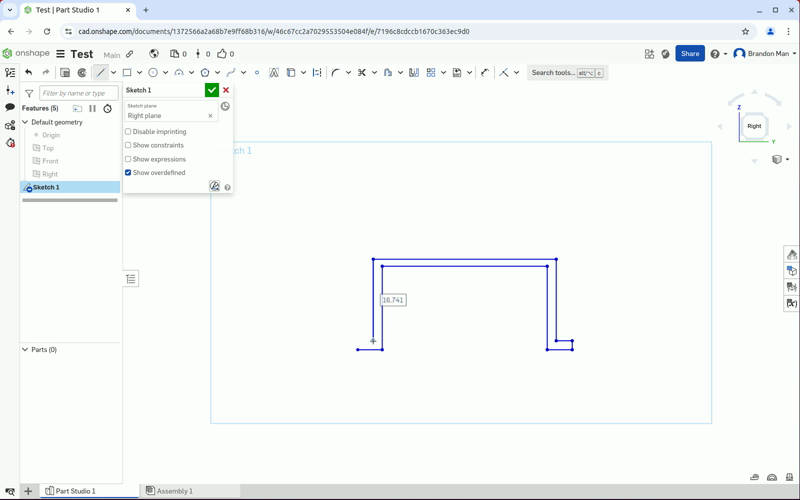
key_down(shift)
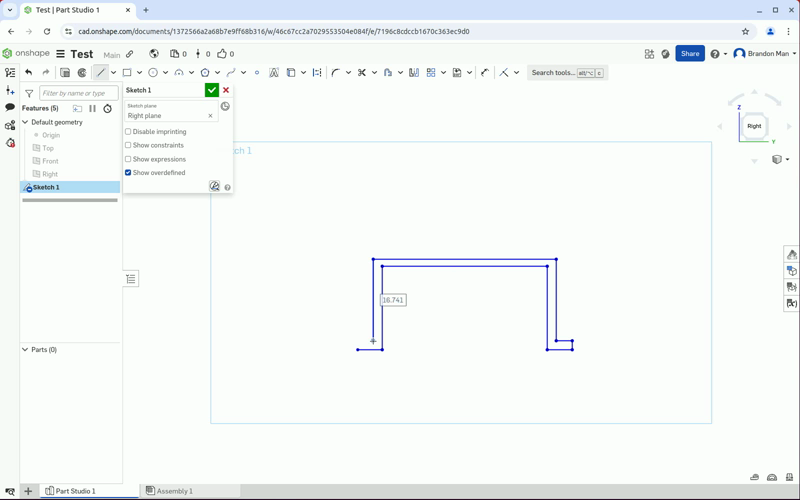
mouse_move(403, 340)
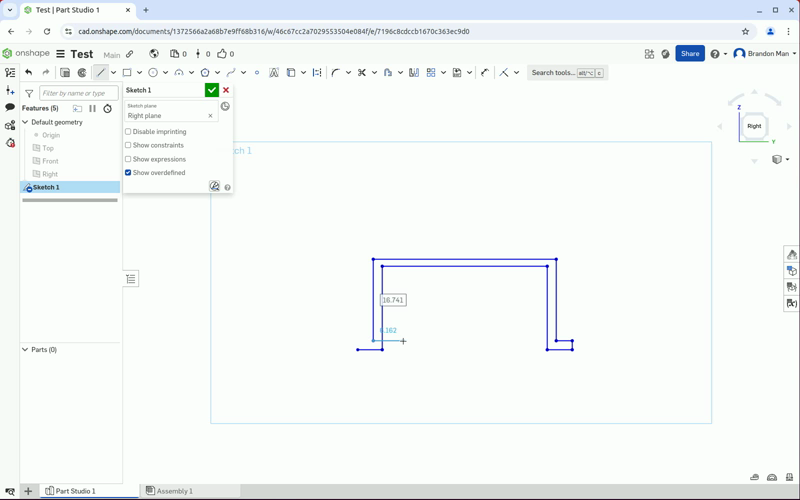
mouse_move(357, 340)
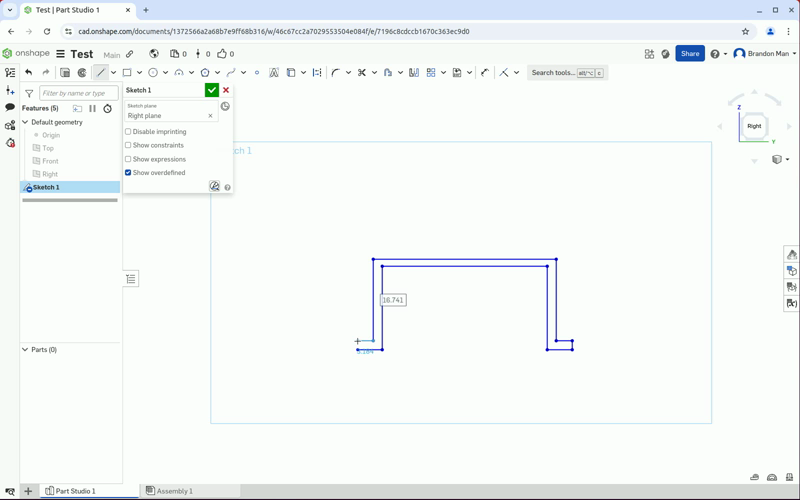
click(357, 340)
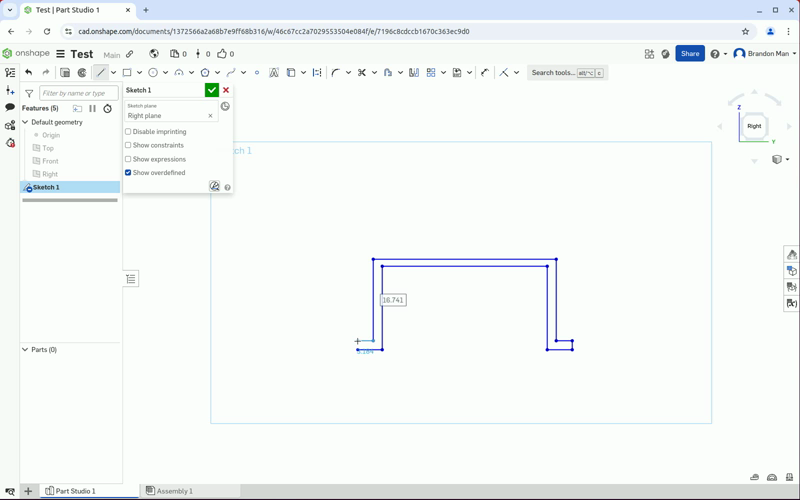
key_up(shift)
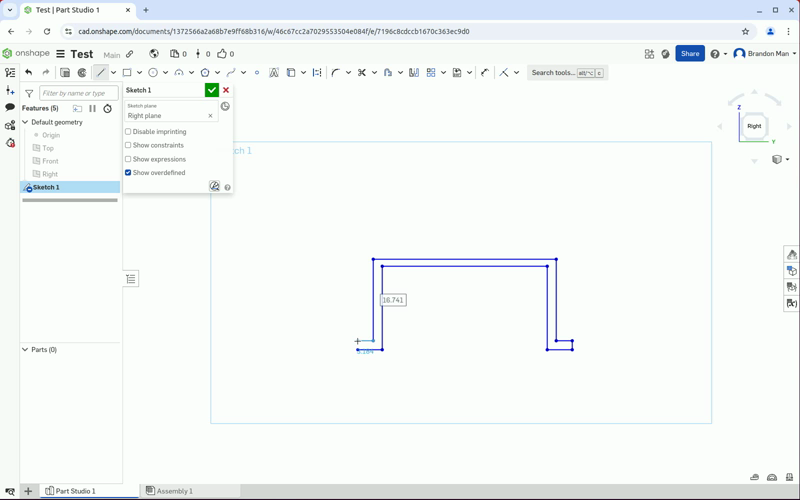
mouse_move(387, 340)
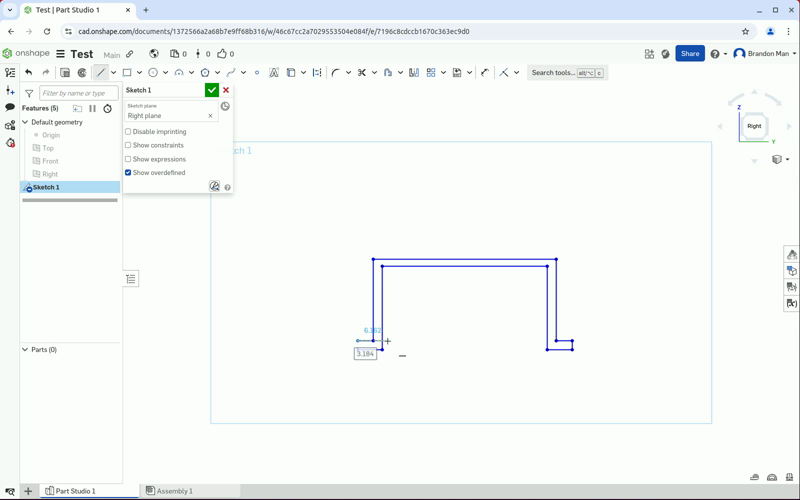
key_down(shift)
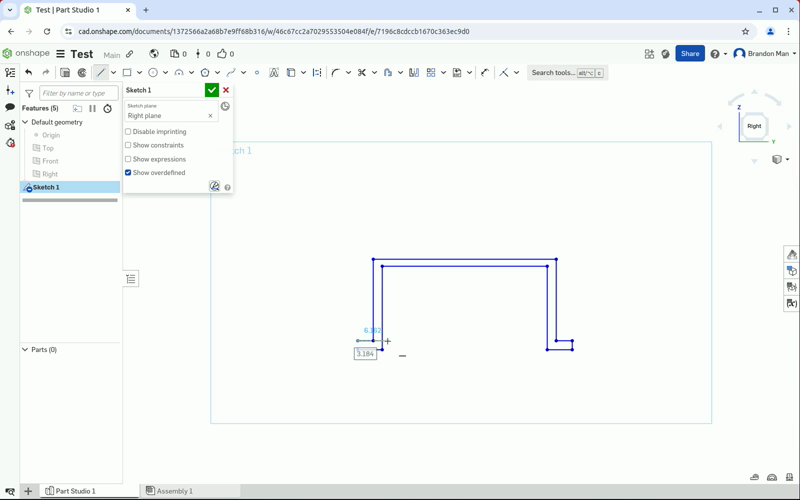
mouse_move(357, 349)
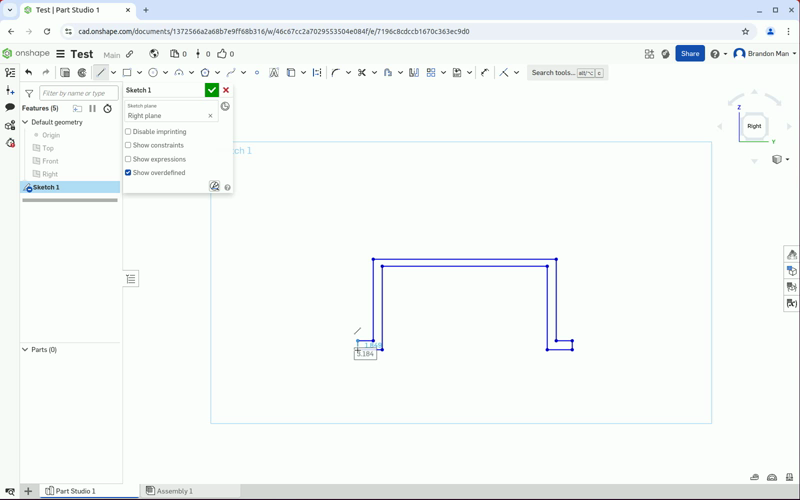
key_up(shift)
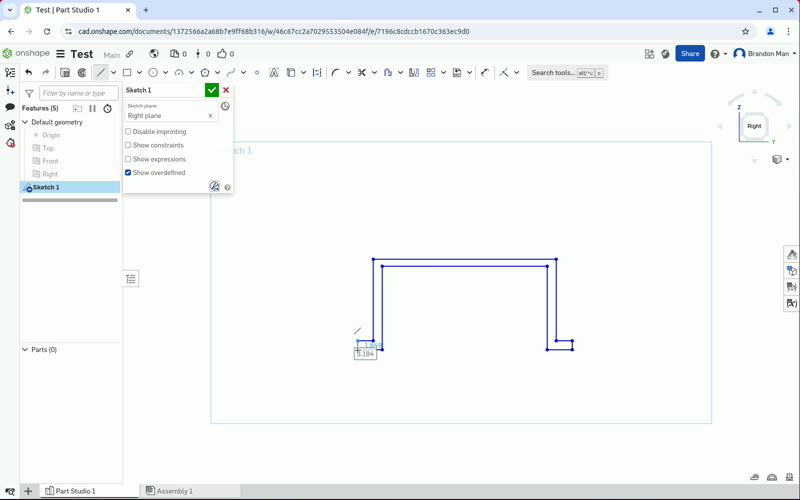
click(357, 349)
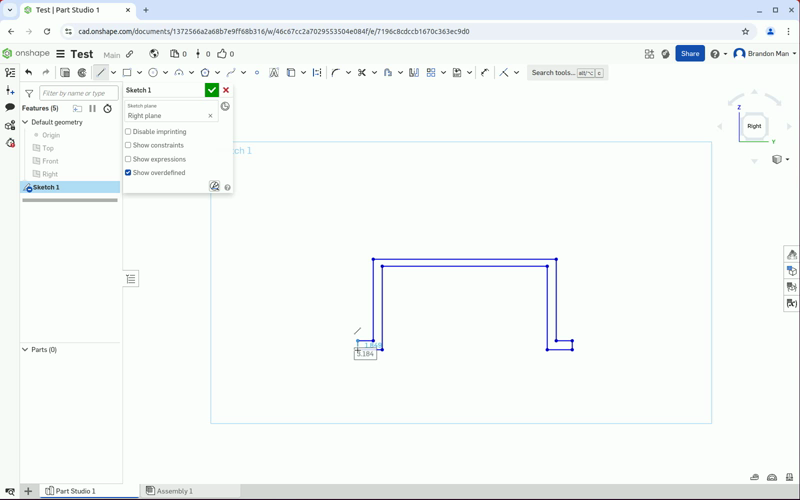
key(esc)
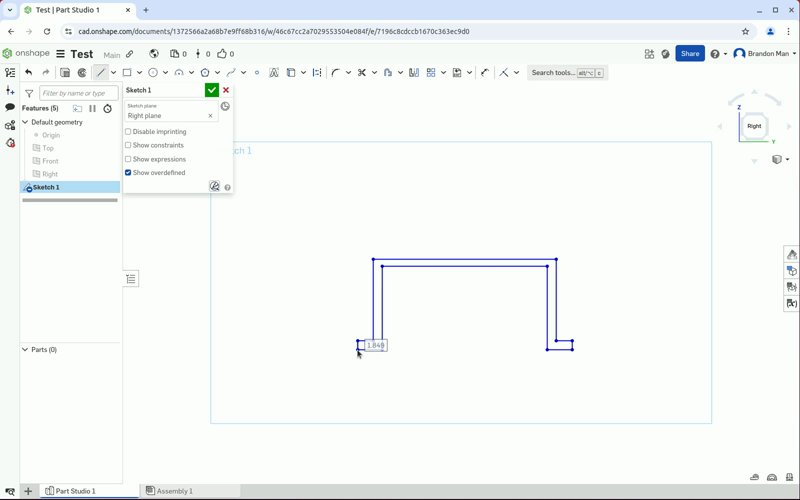
mouse_move(444, 261)
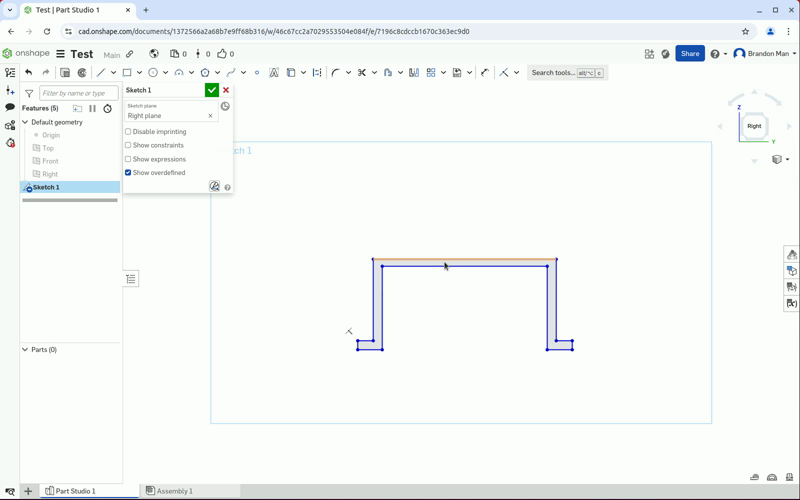
click(444, 261)
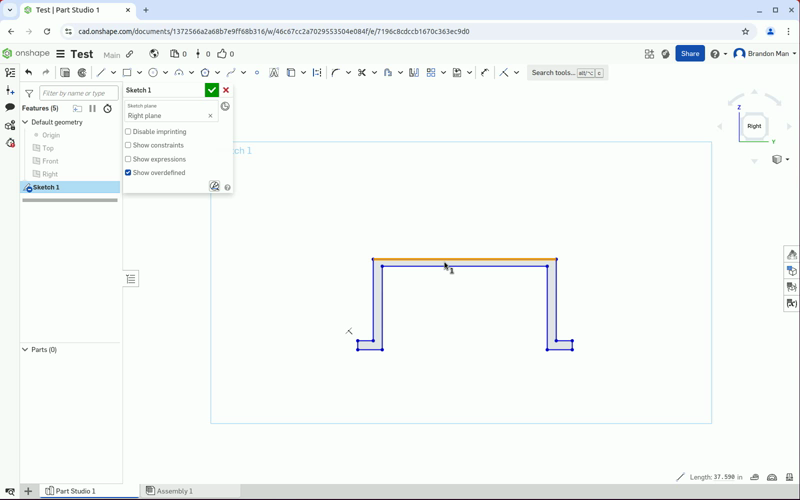
mouse_move(73, 352)
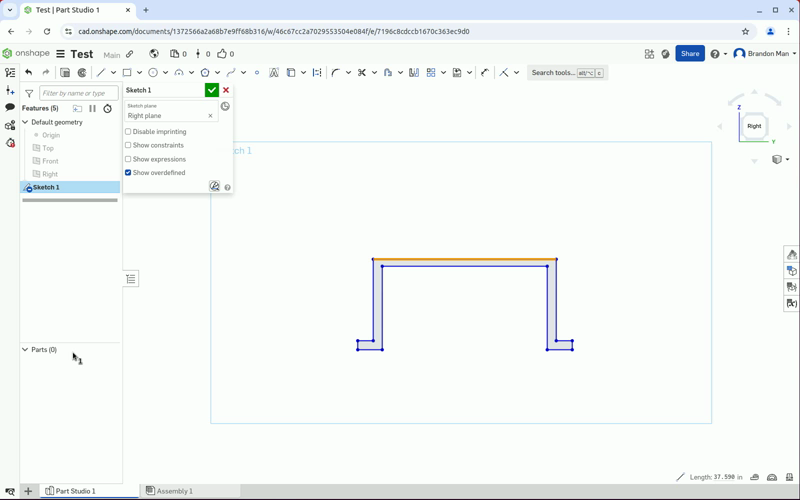
key(shift+y)
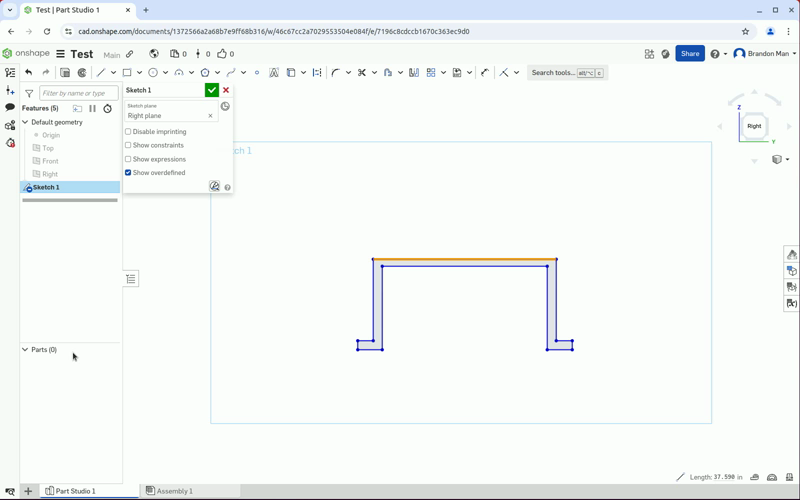
key(shift+e)
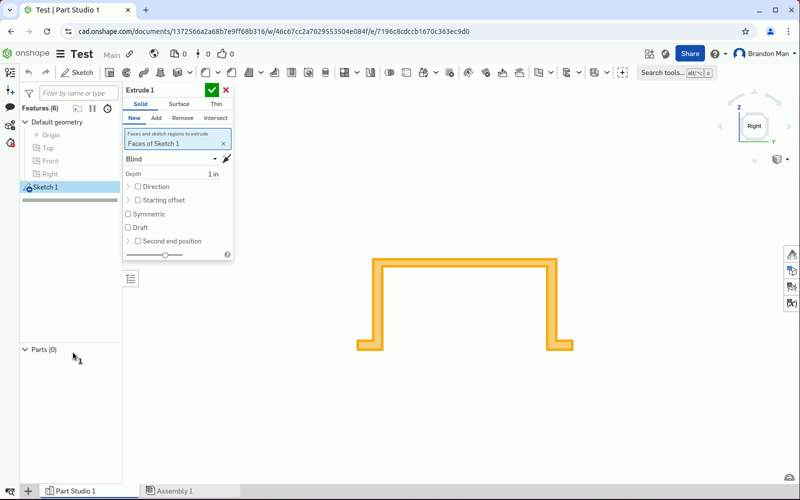
mouse_move(143, 106)
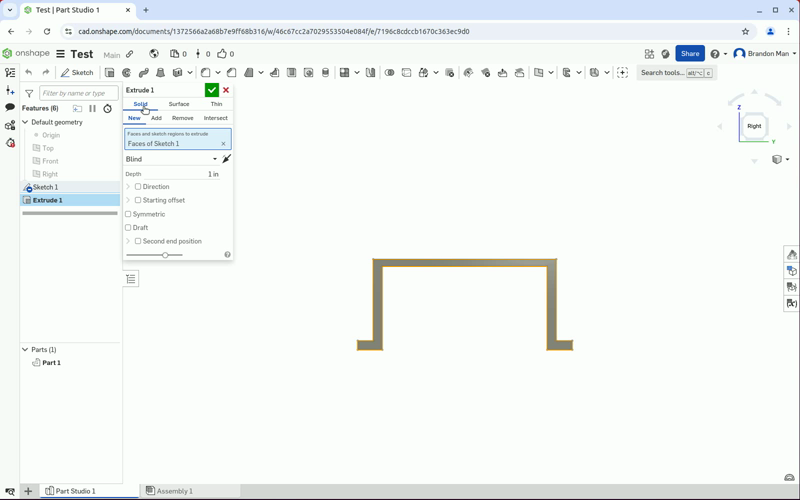
click(143, 106)
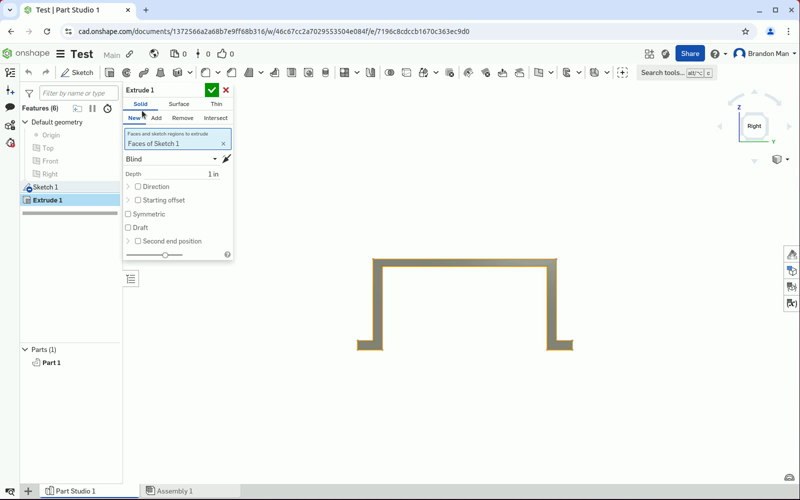
mouse_move(137, 120)
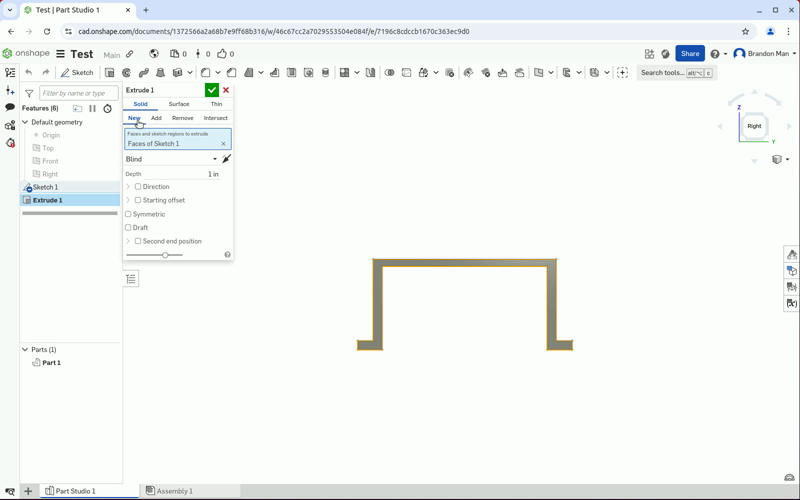
click(137, 120)
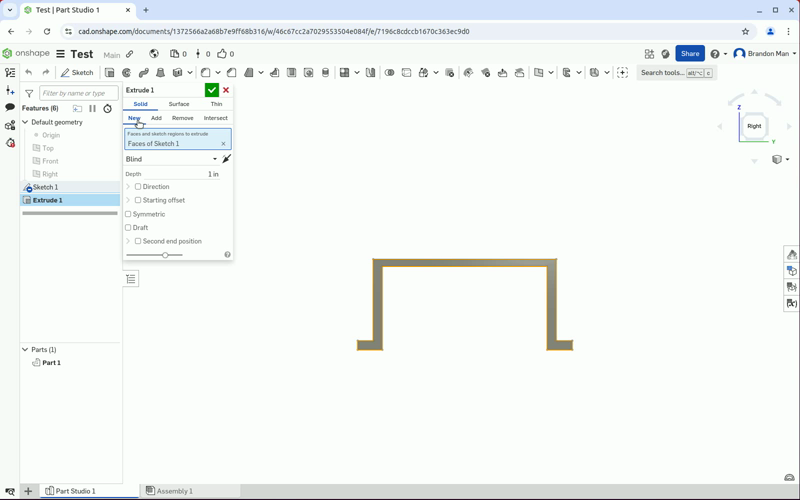
key(tab, 4)
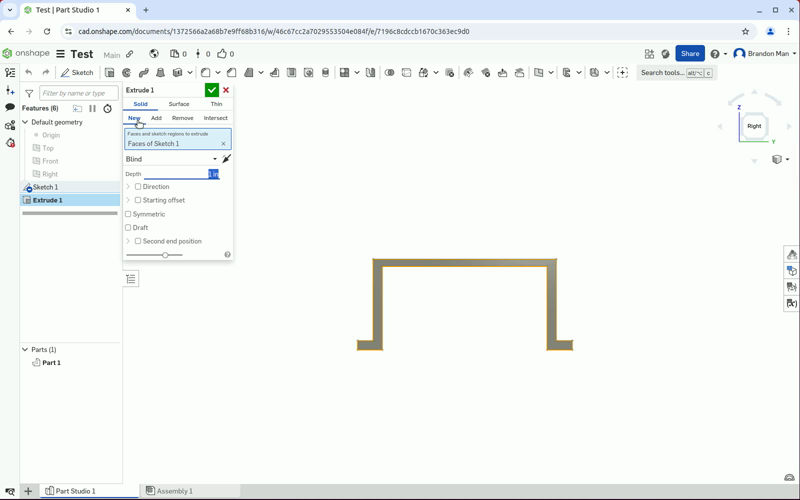
text(4.333)
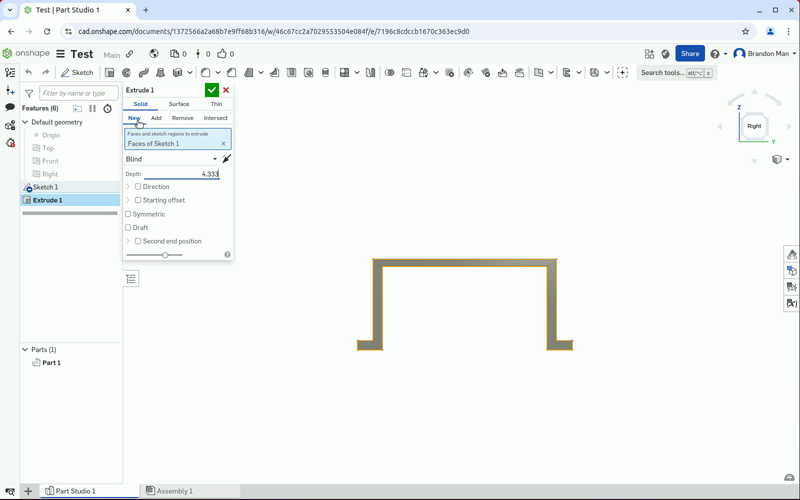
key(enter)
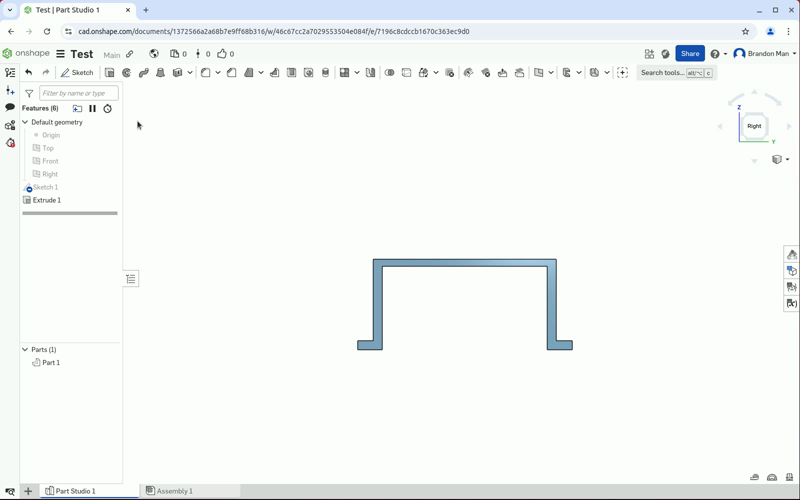
key(shift+h)
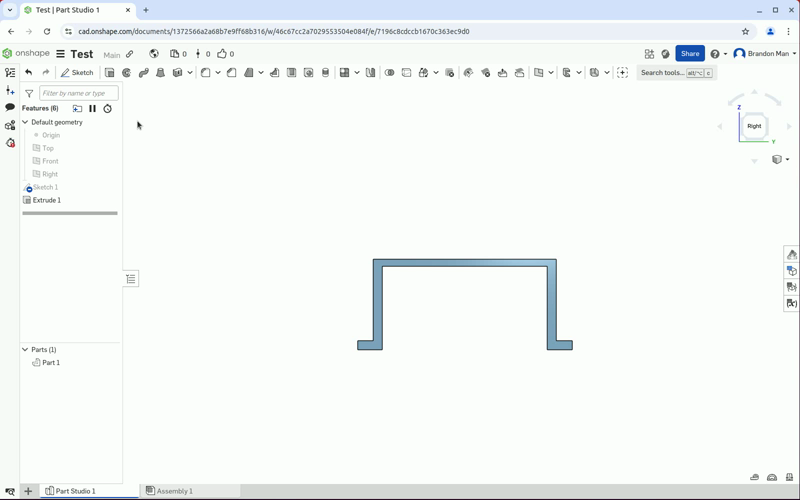
key(shift+h)
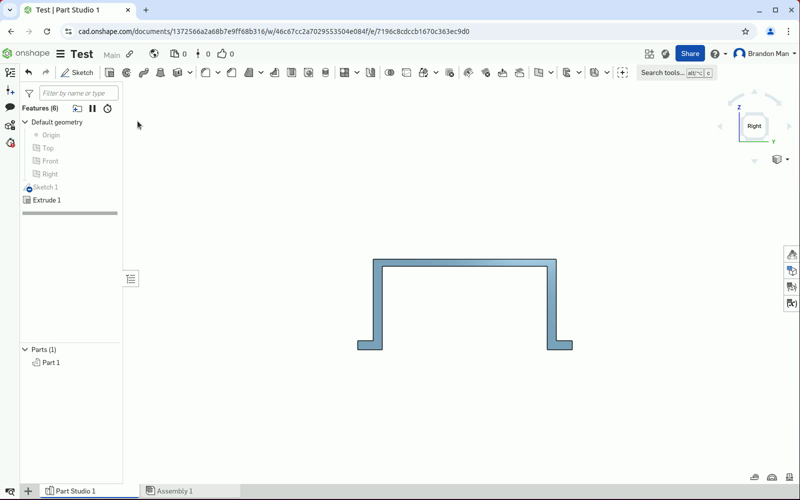
mouse_move(73, 189)
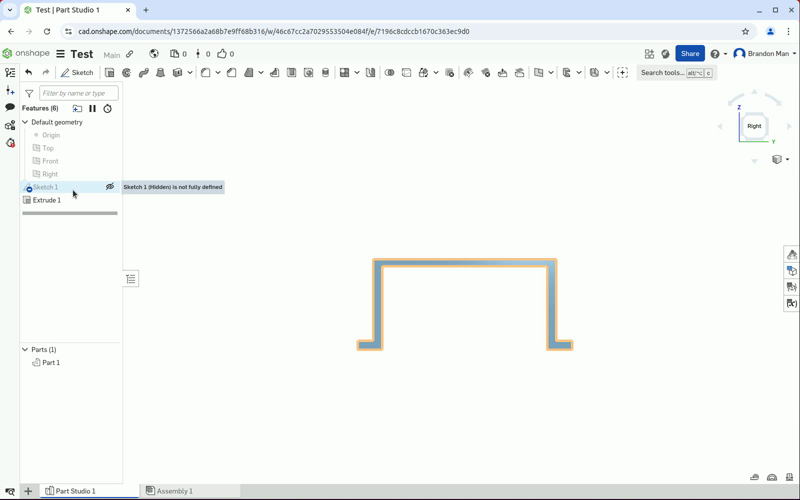
click(73, 189)
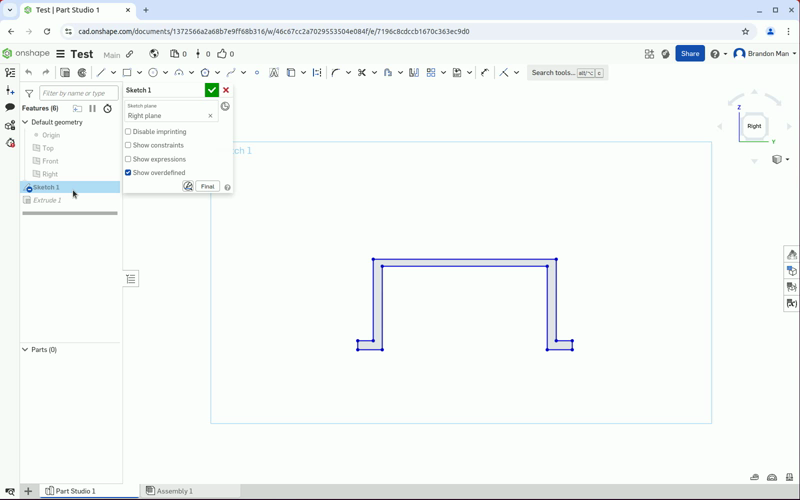
mouse_move(229, 92)
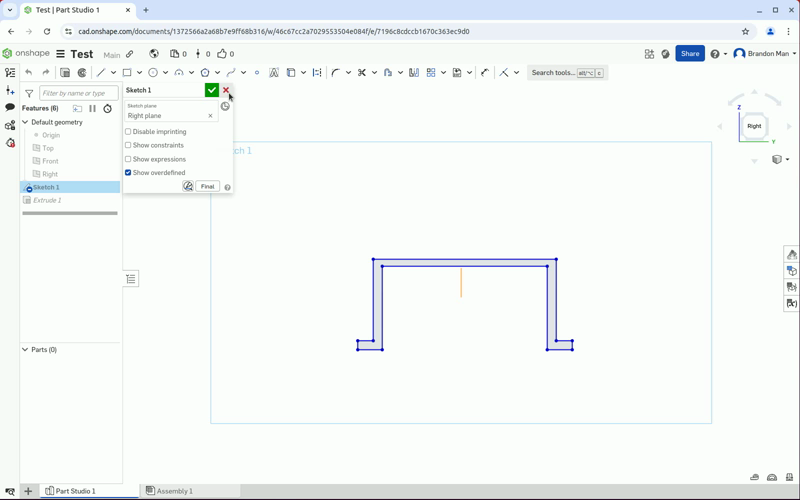
click(229, 92)
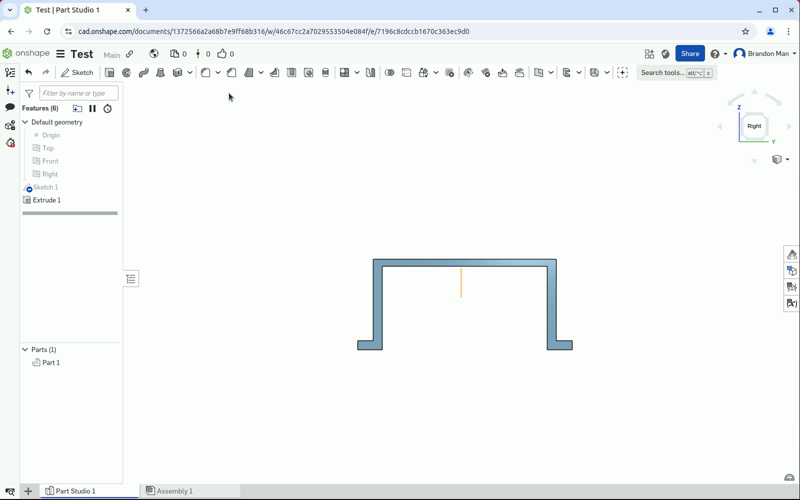
mouse_move(73, 352)
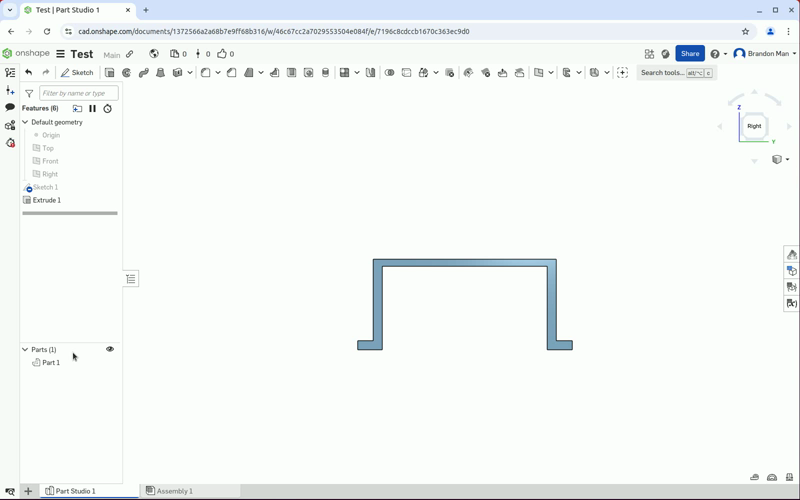
key(y)
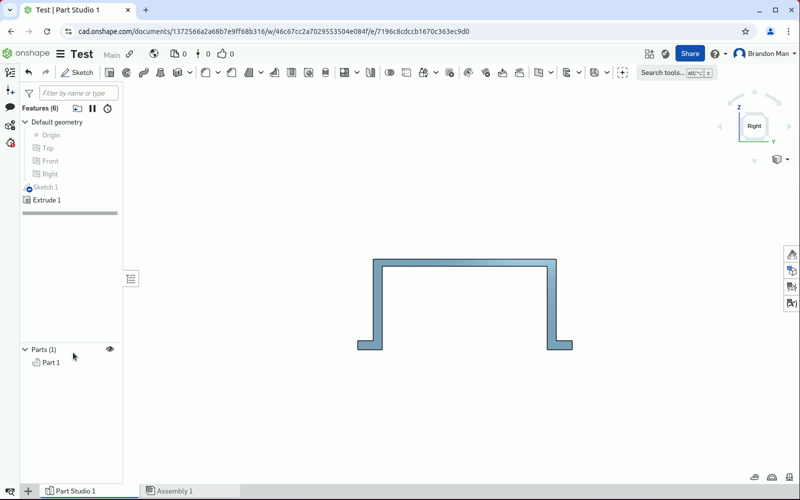
key(shift+p)
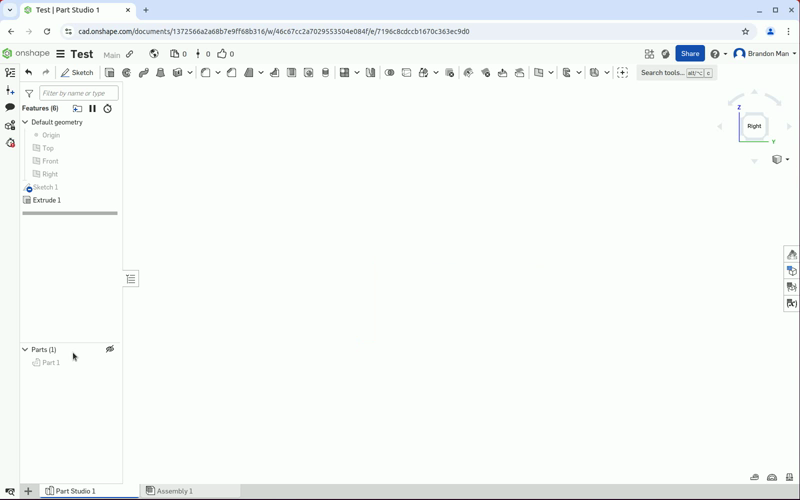
key(space)
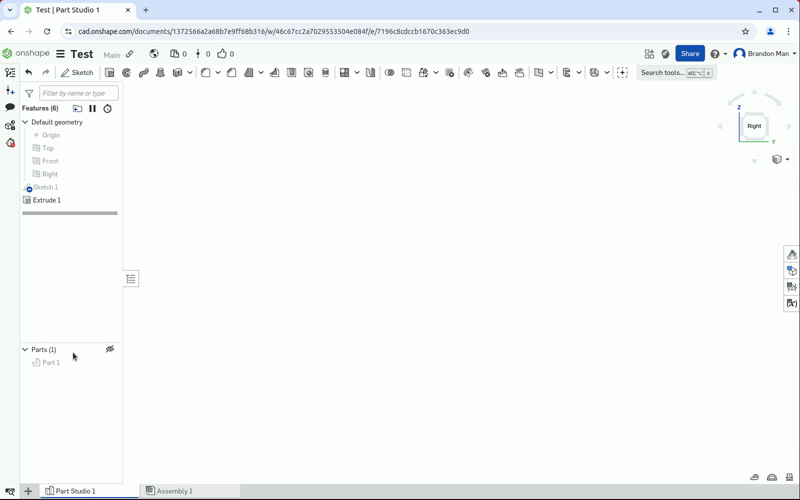
key_down(shift)
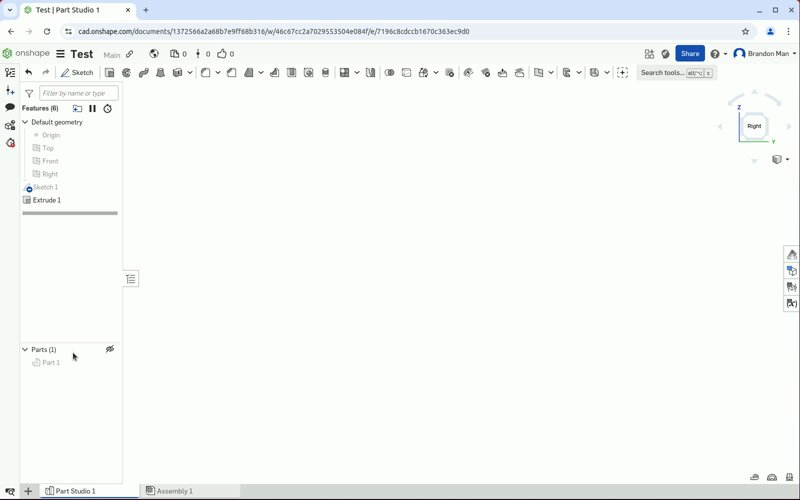
key(right)
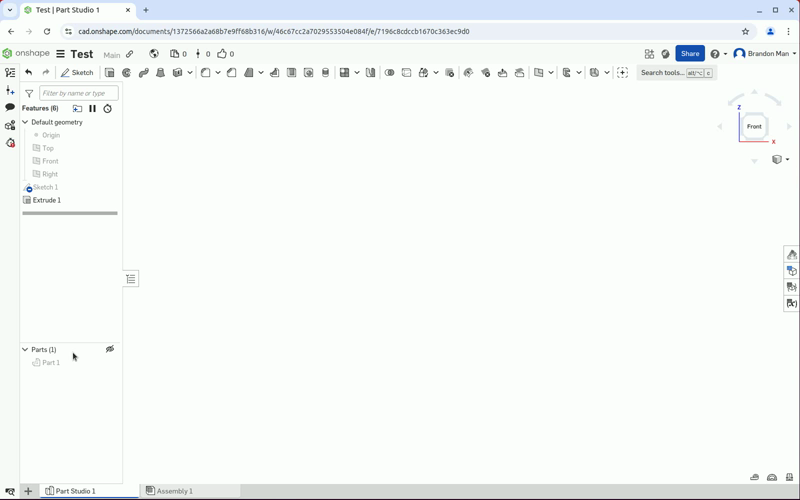
key_up(shift)
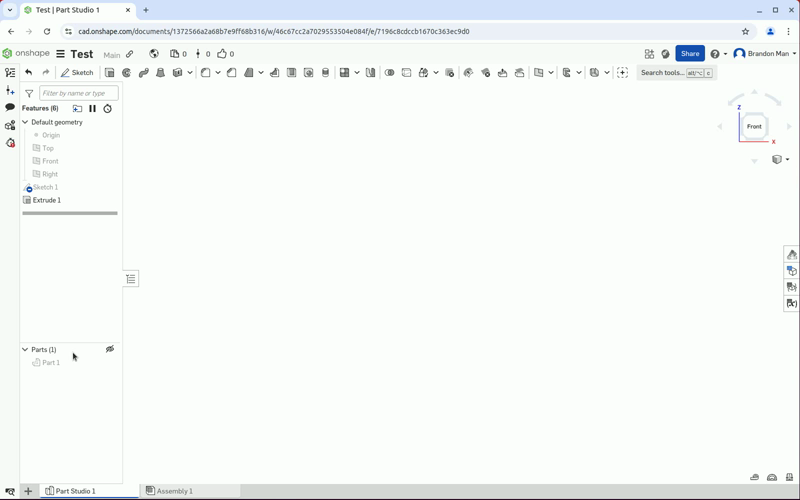
key(space)
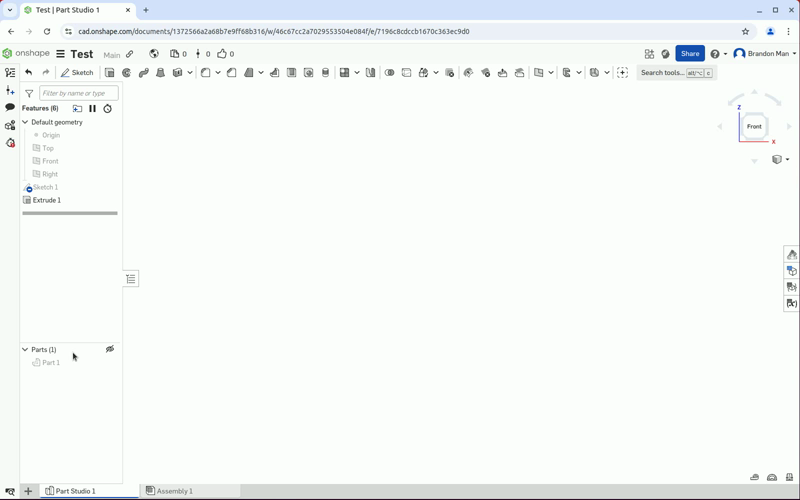
key_down(shift)
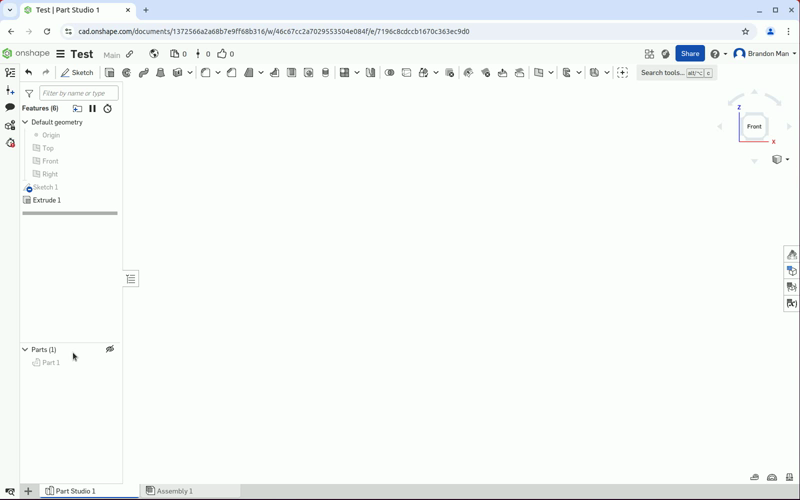
key(down)
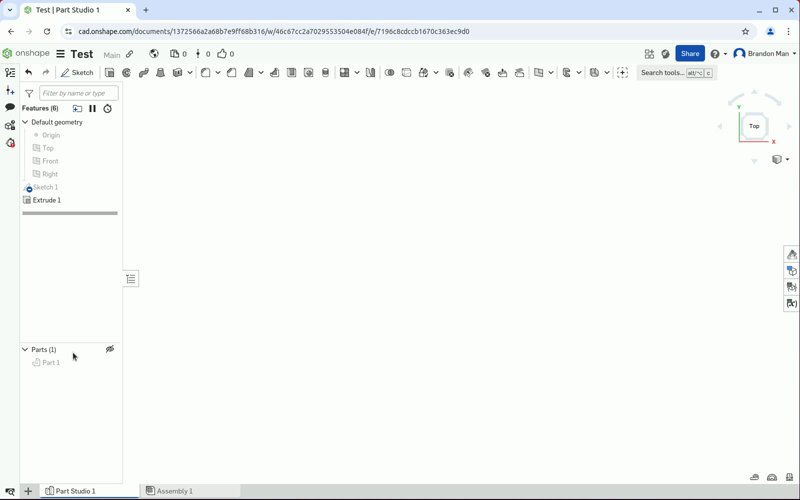
key_up(shift)
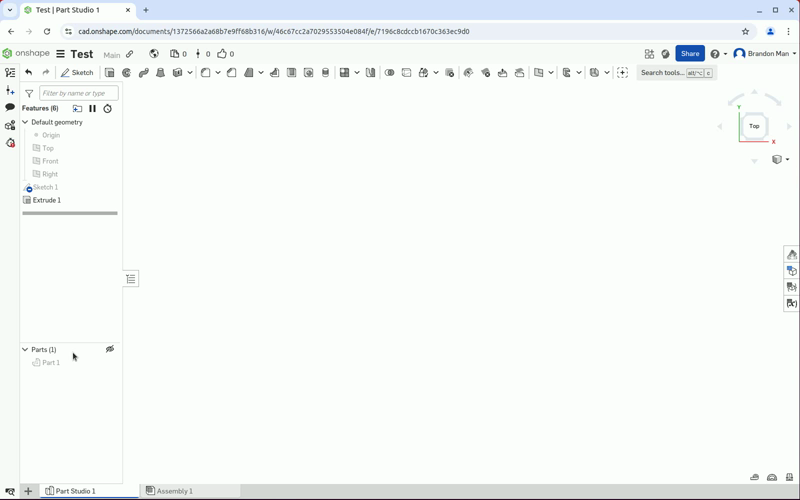
mouse_move(73, 352)
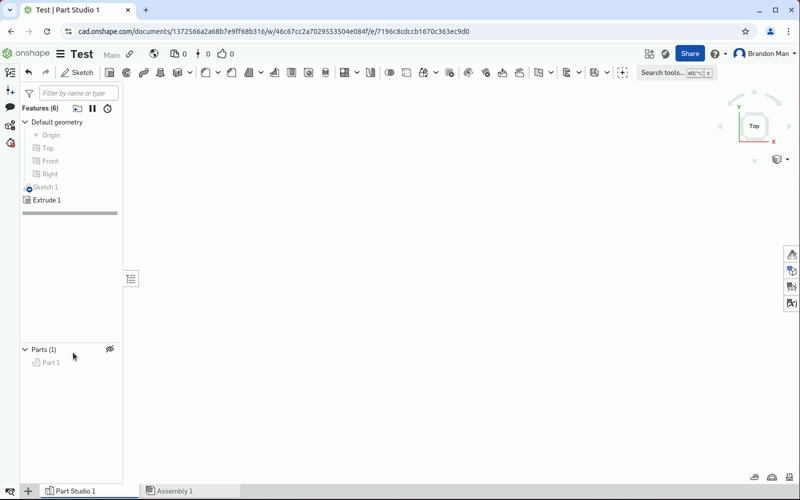
key(shift+y)
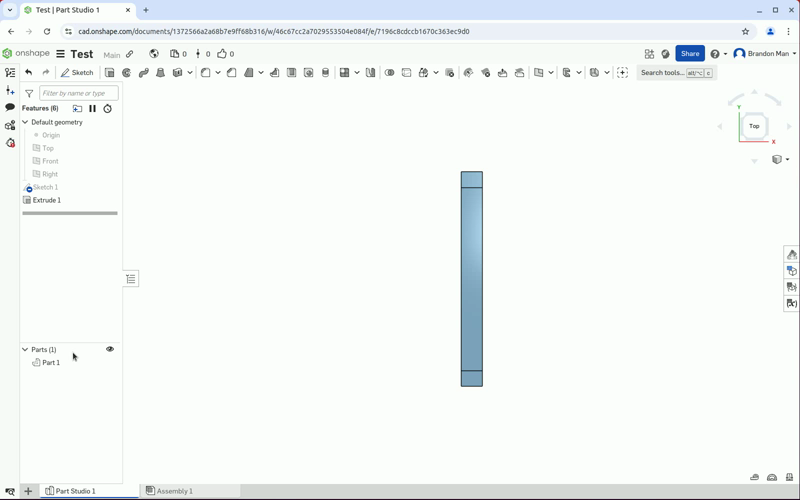
mouse_move(541, 75)
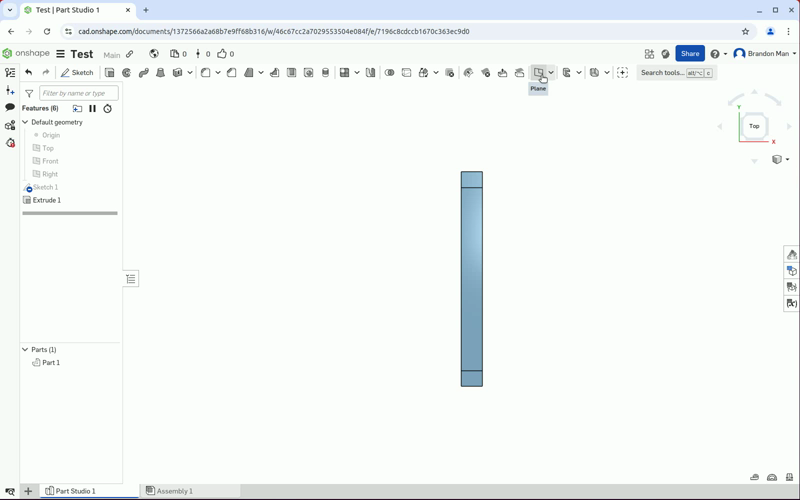
click(541, 75)
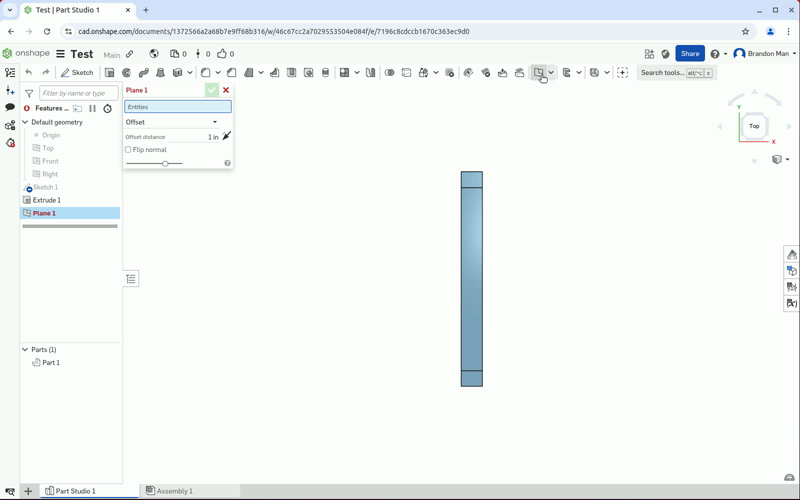
mouse_move(73, 150)
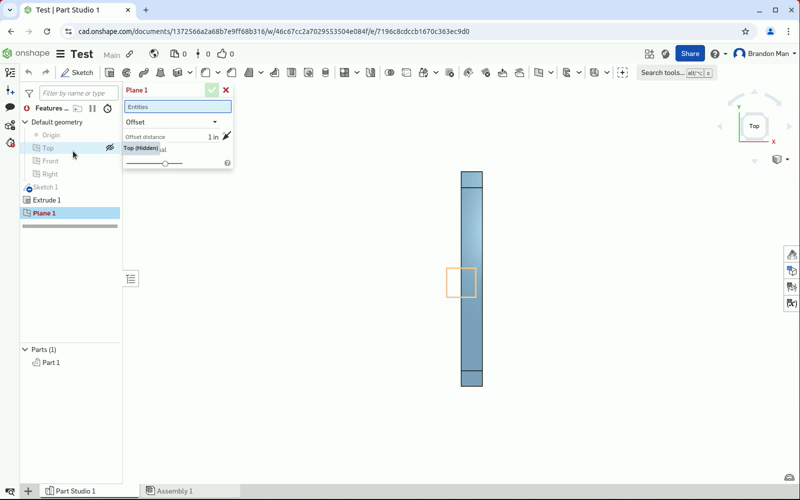
click(73, 150)
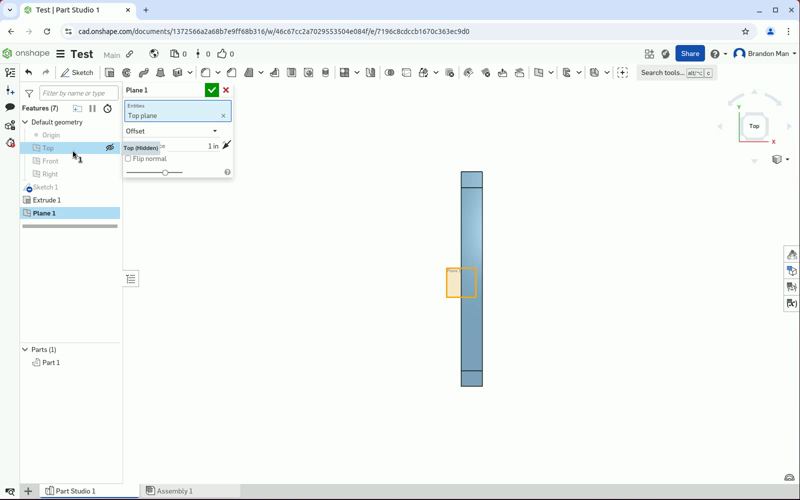
key(tab, 2)
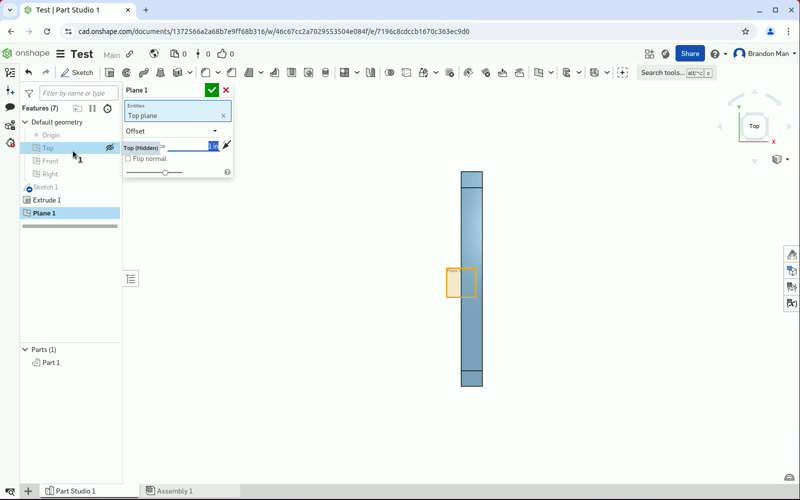
text(11.801)
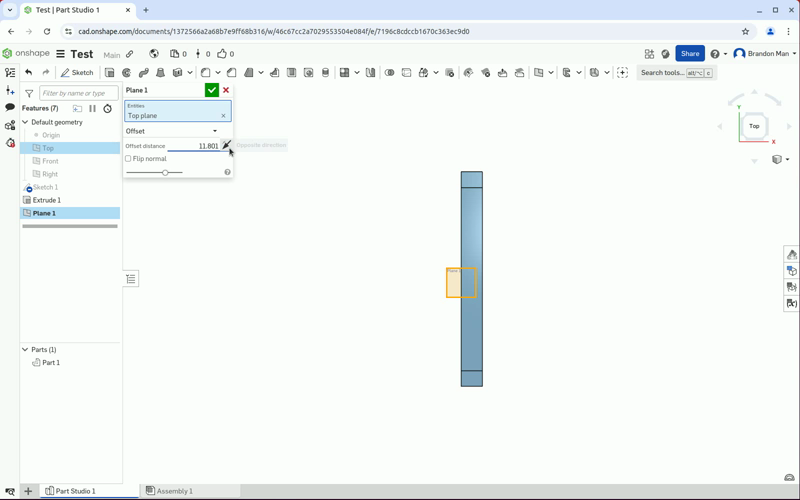
mouse_move(229, 147)
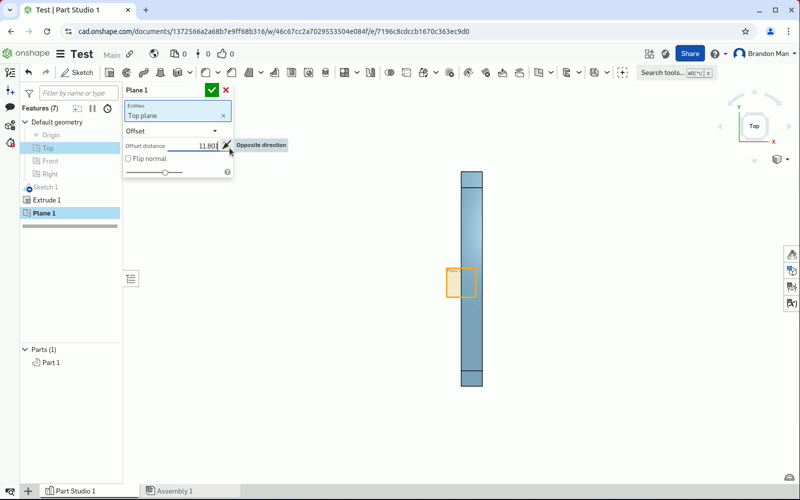
click(229, 147)
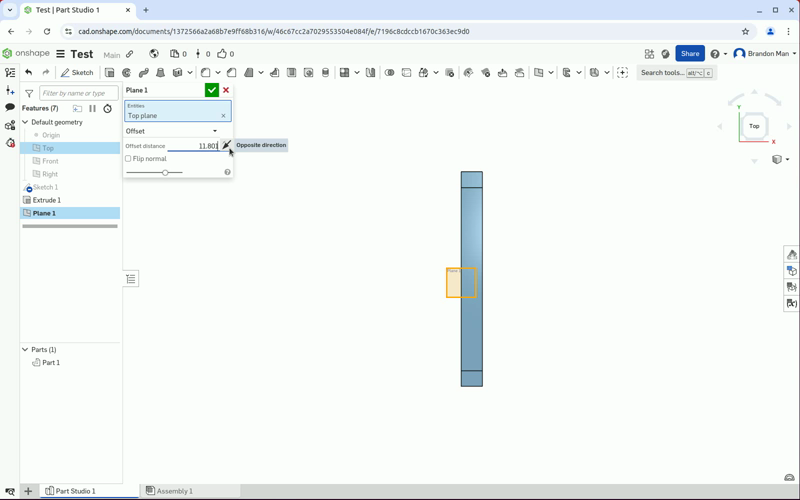
key(enter, 2)
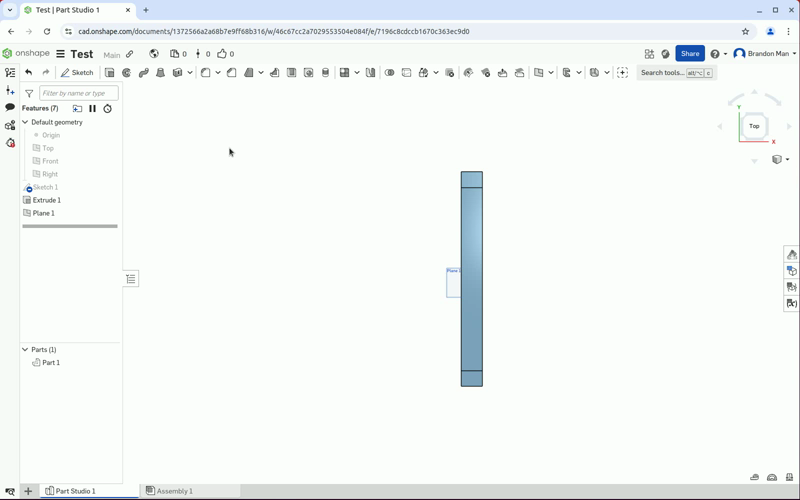
key(shift+s)
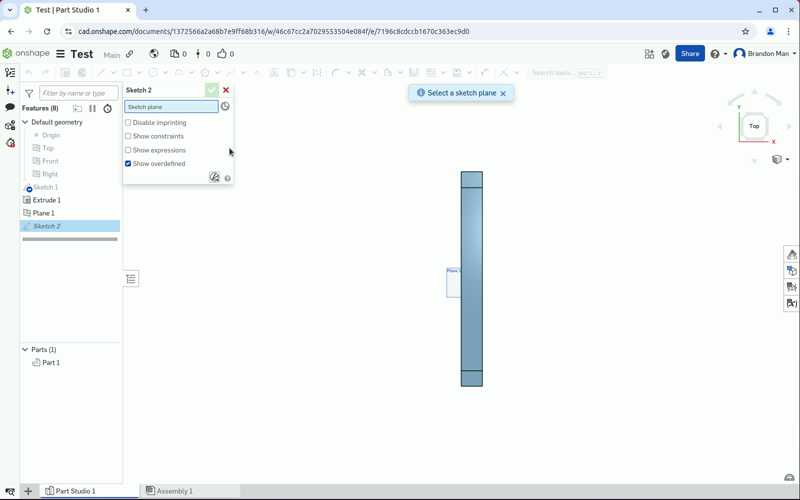
mouse_move(73, 215)
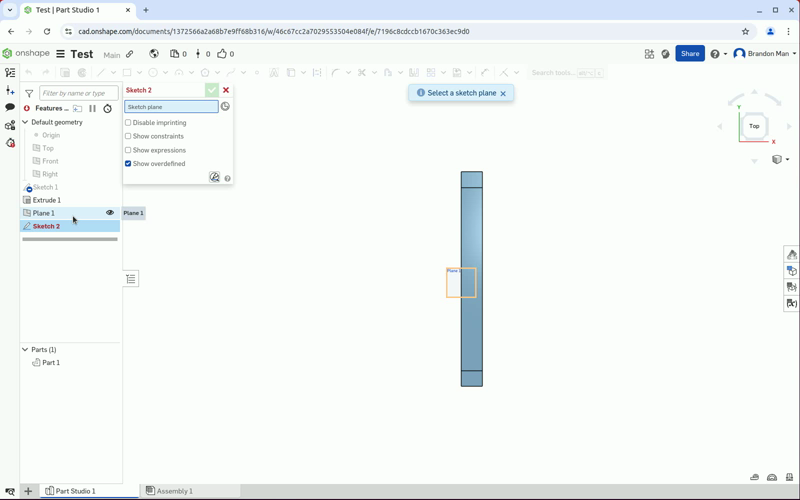
click(73, 215)
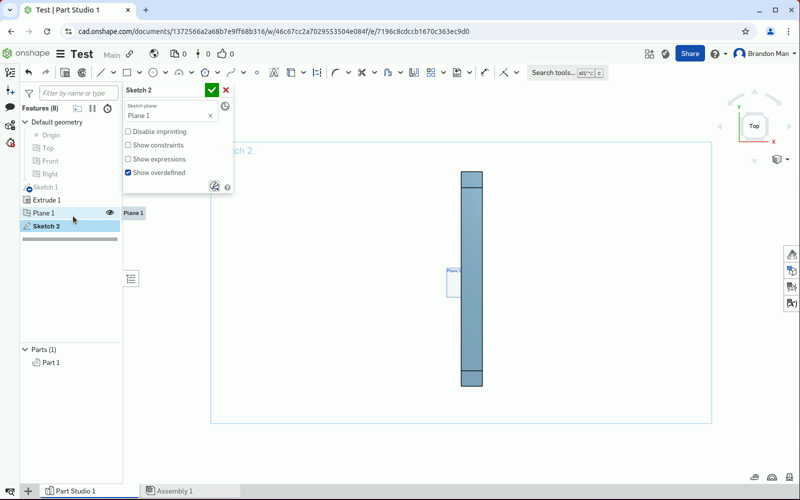
mouse_move(73, 352)
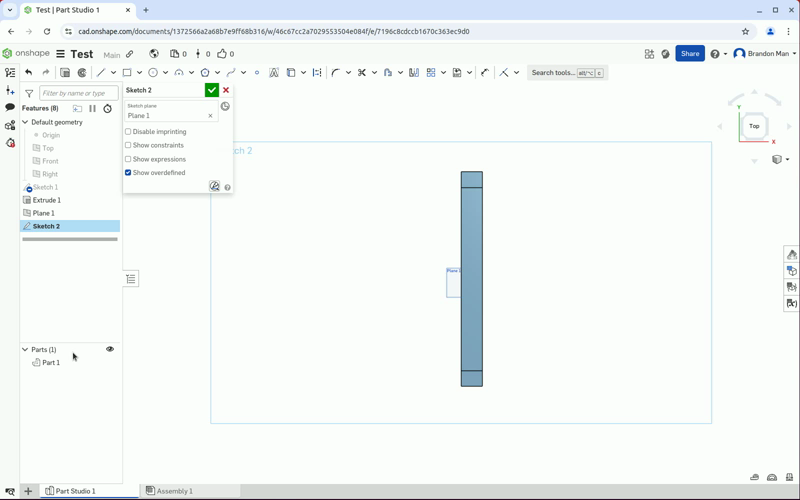
key(y)
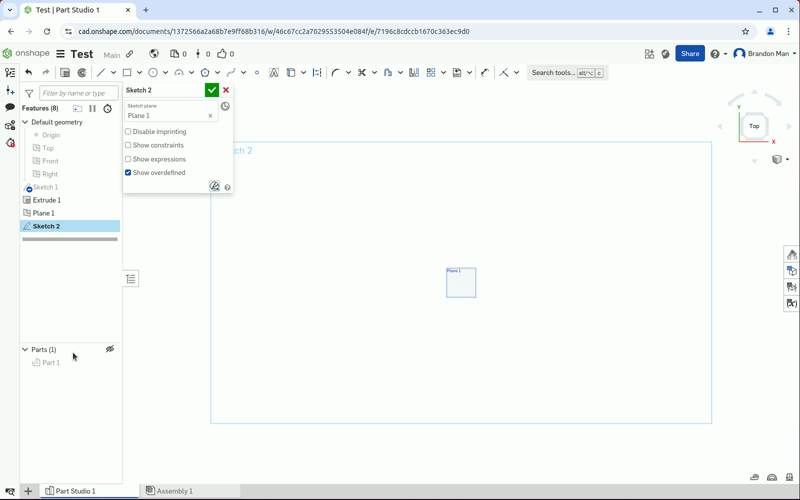
key(c)
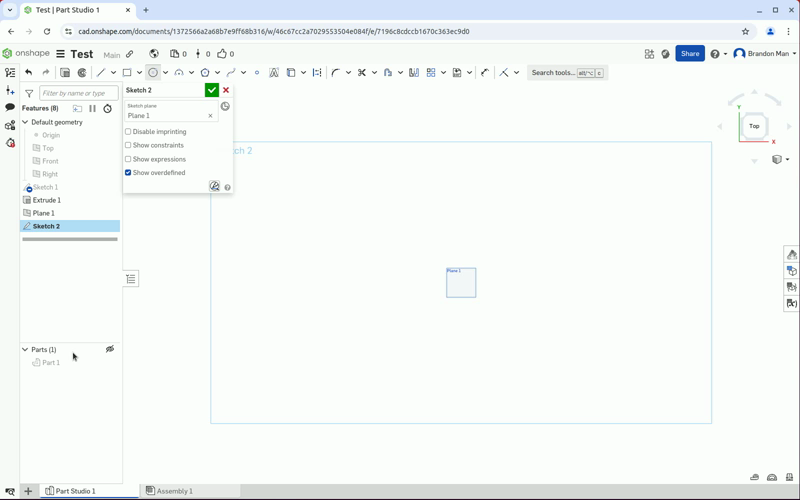
key_down(shift)
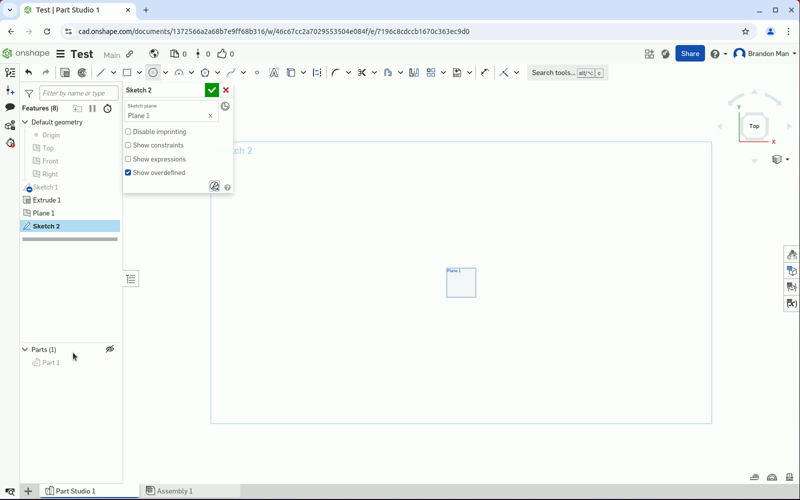
mouse_move(471, 178)
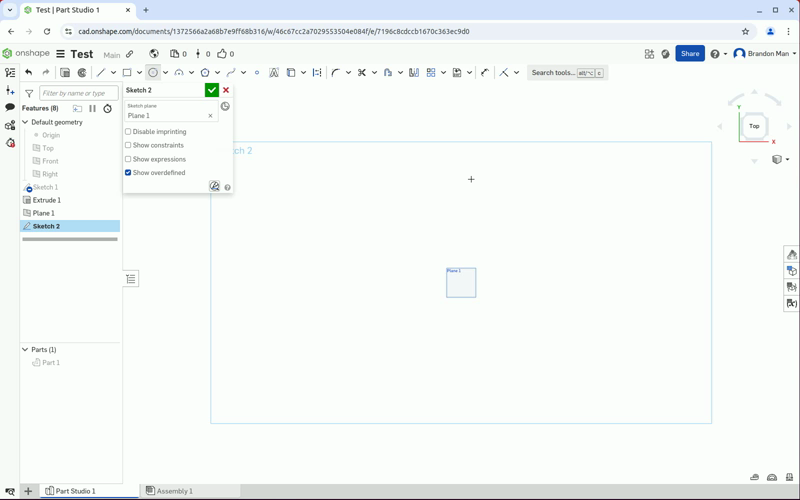
click(471, 178)
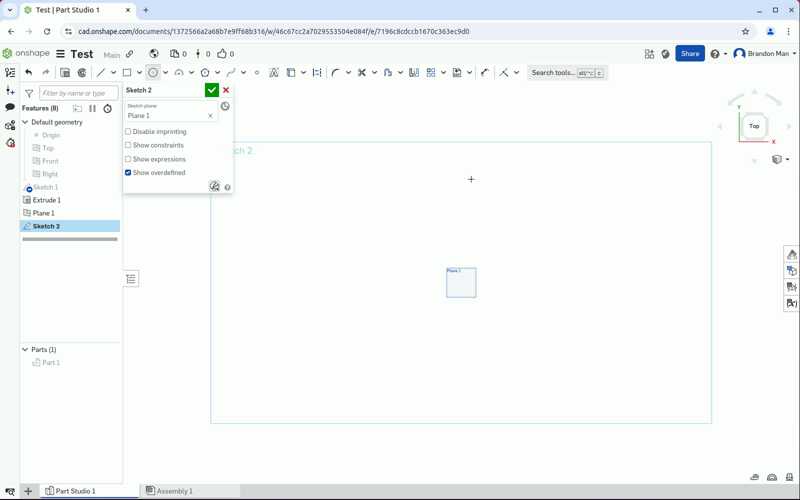
key_up(shift)
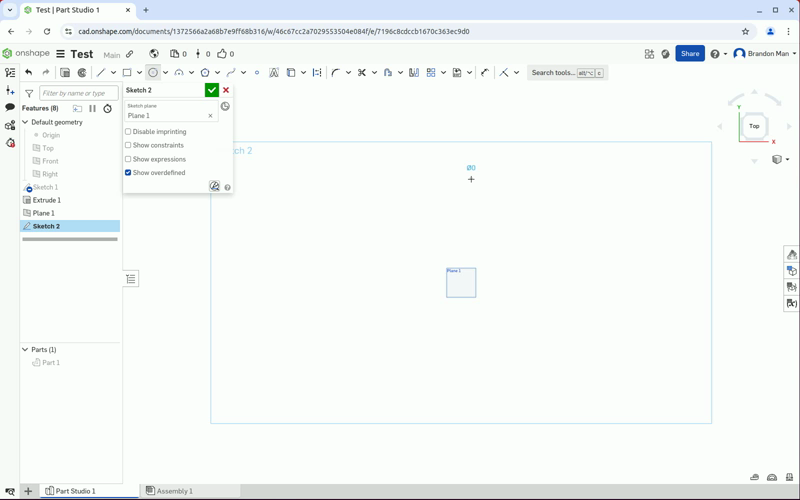
mouse_move(476, 178)
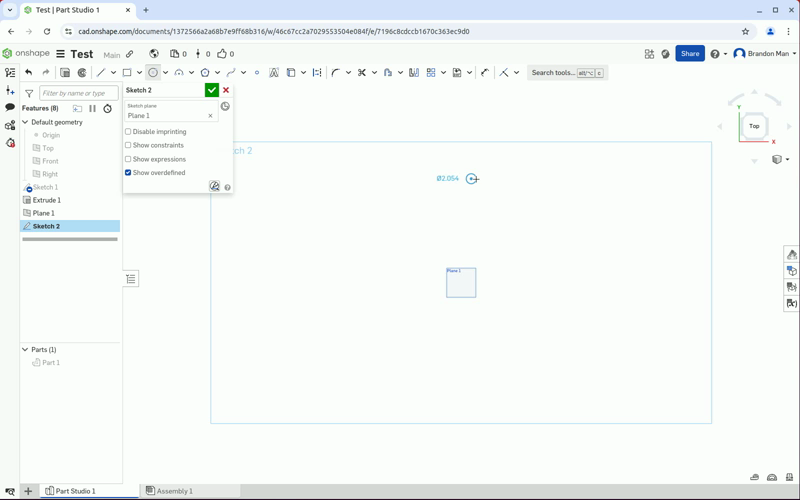
click(476, 178)
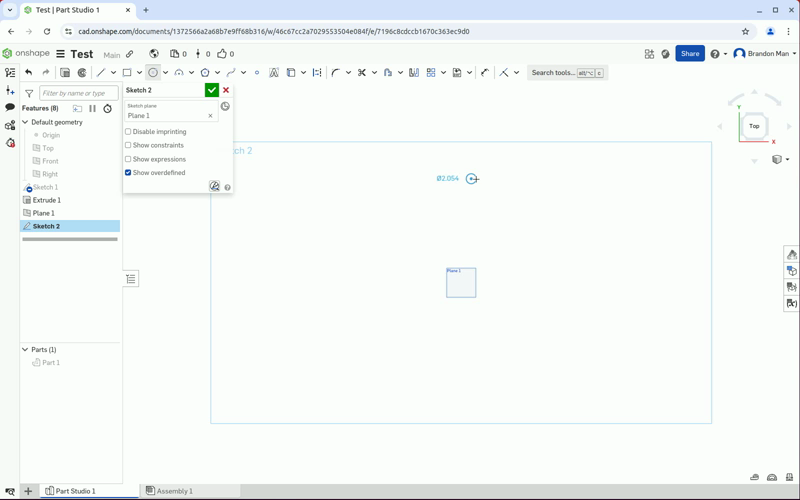
key(esc)
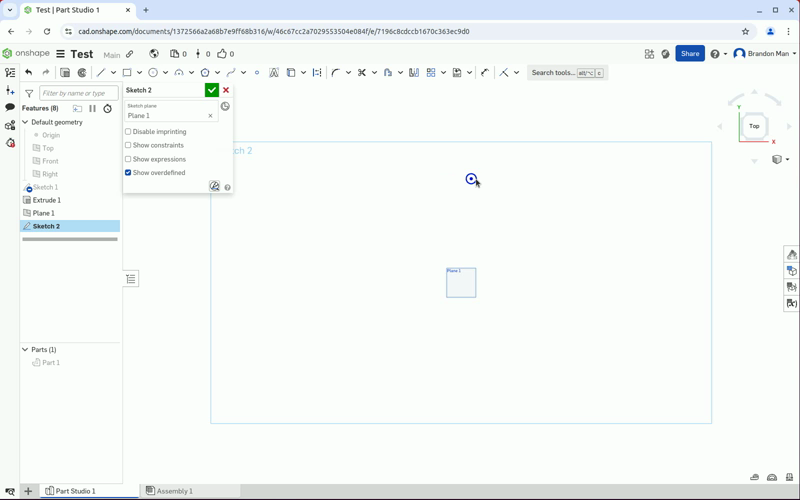
mouse_move(471, 176)
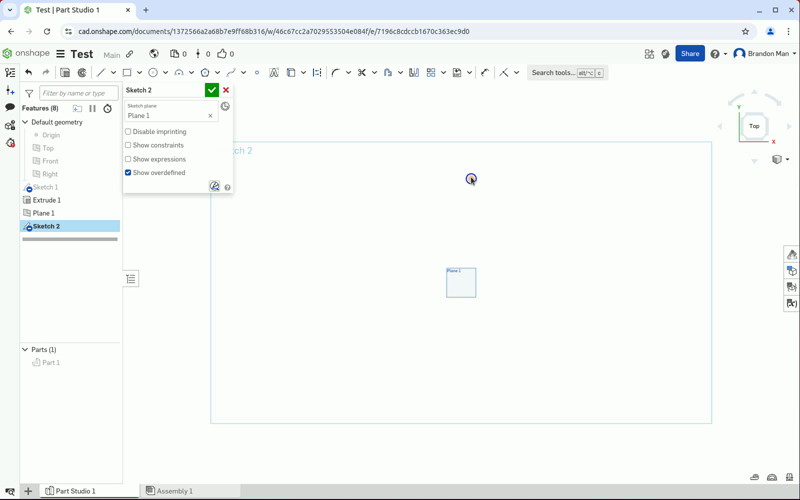
scroll(6)
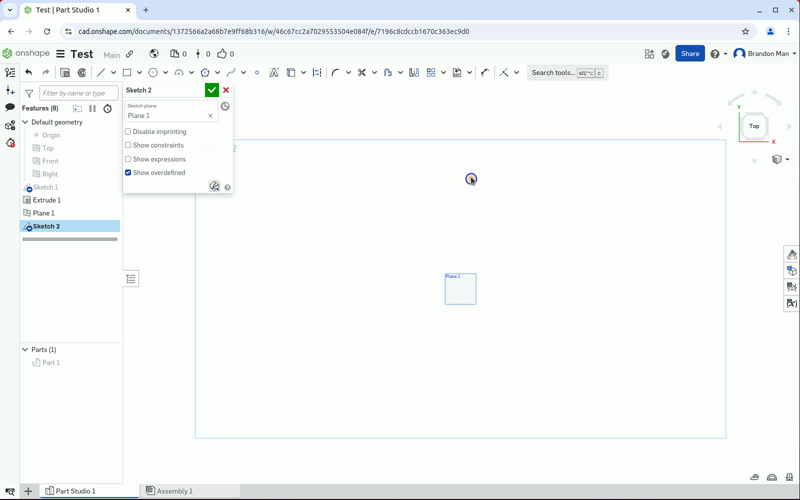
scroll(6)
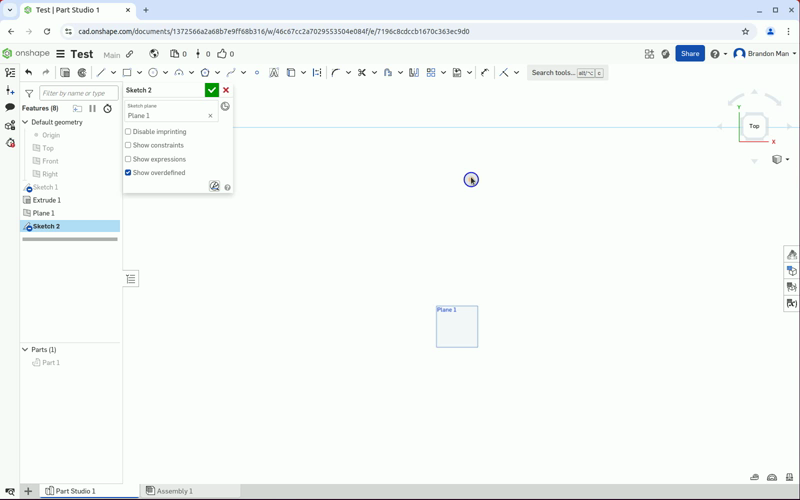
scroll(6)
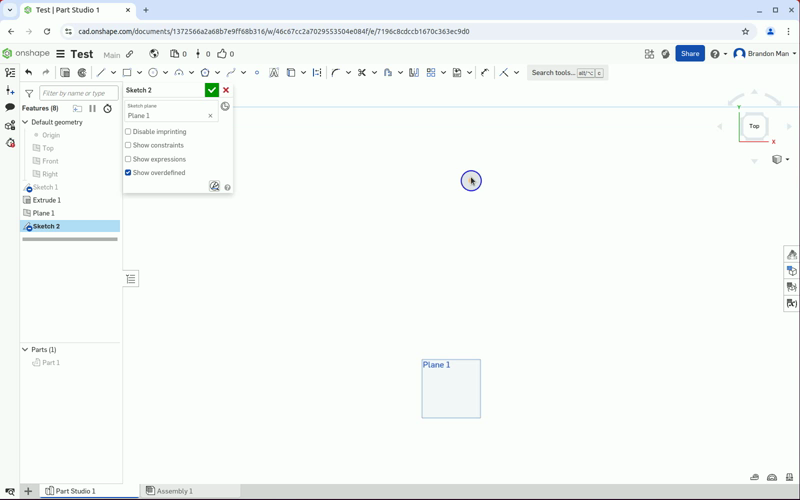
scroll(6)
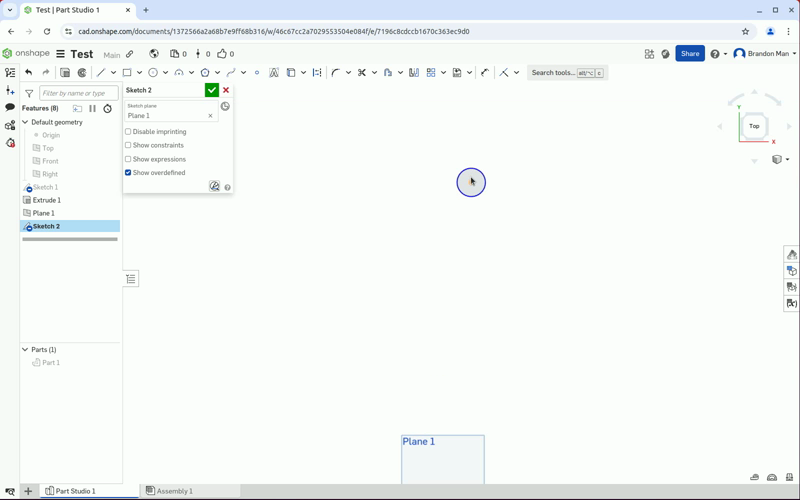
scroll(6)
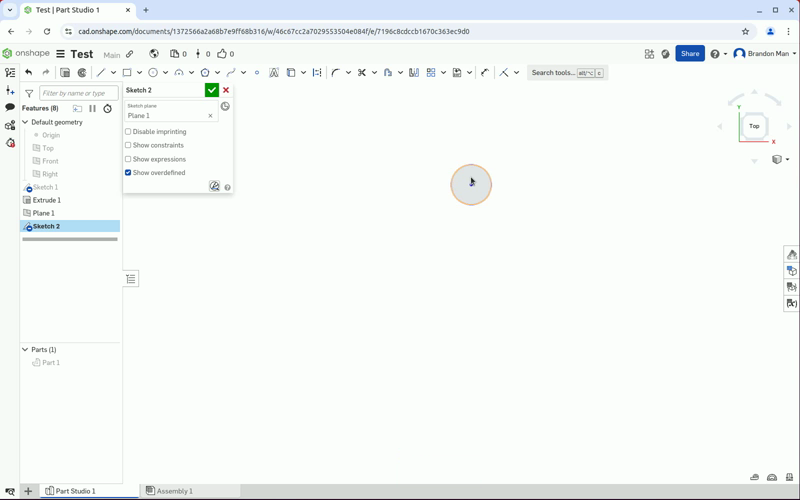
scroll(6)
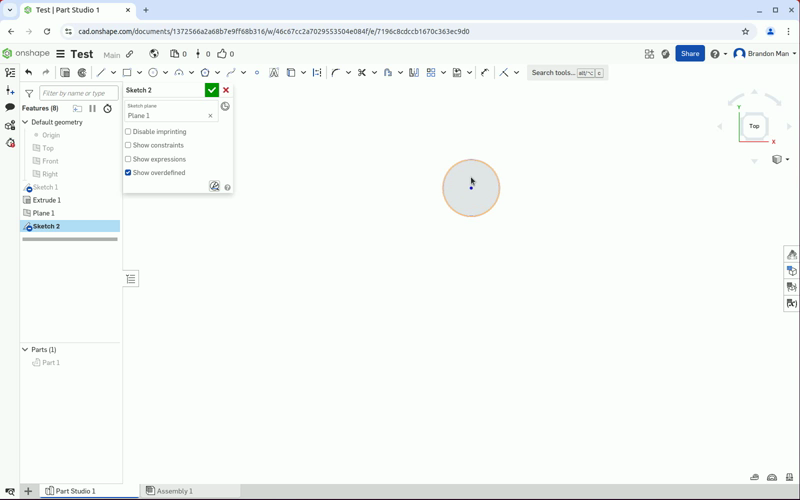
scroll(6)
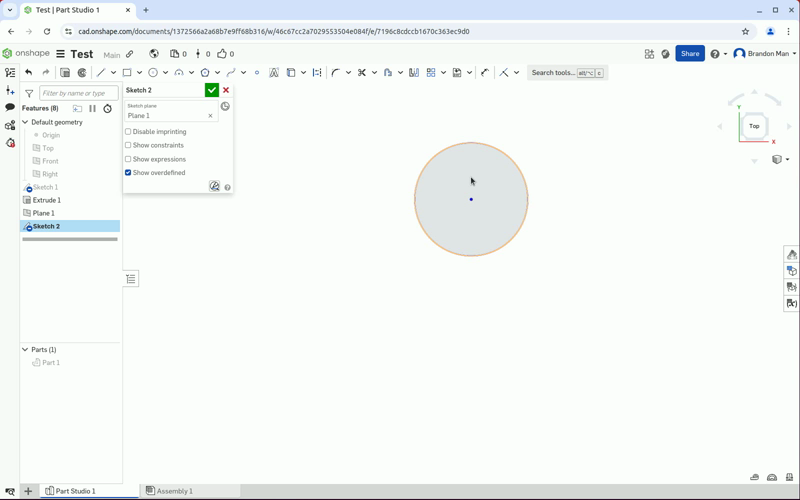
click(471, 176)
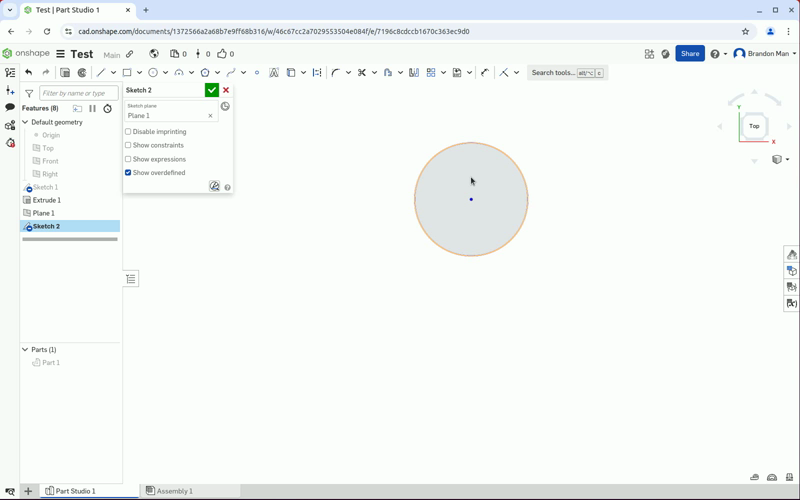
scroll(-6)
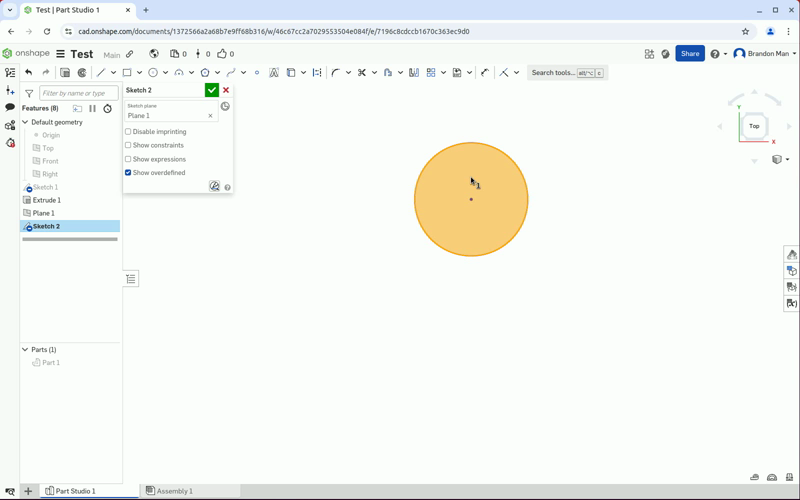
scroll(-6)
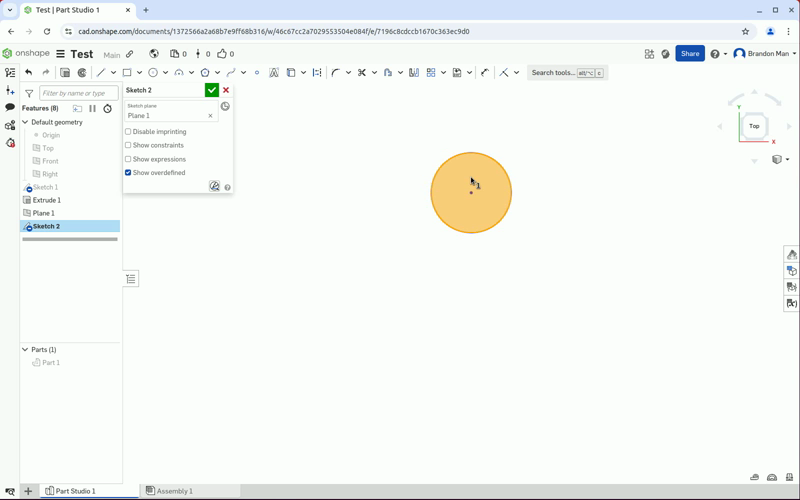
scroll(-6)
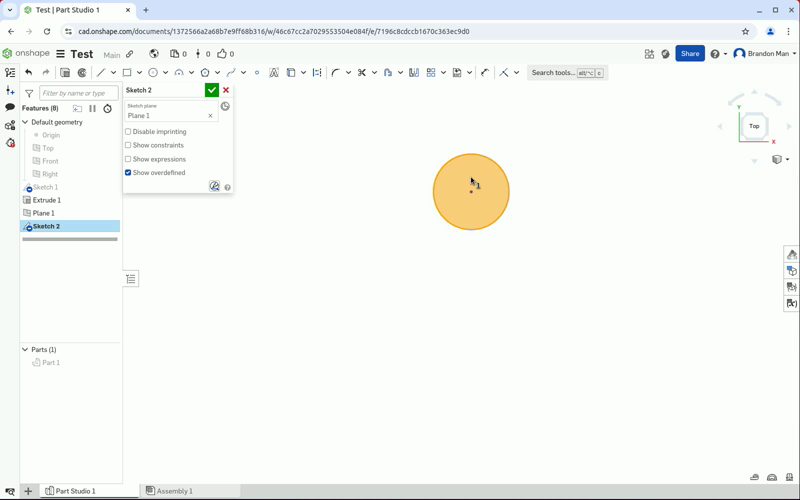
scroll(-6)
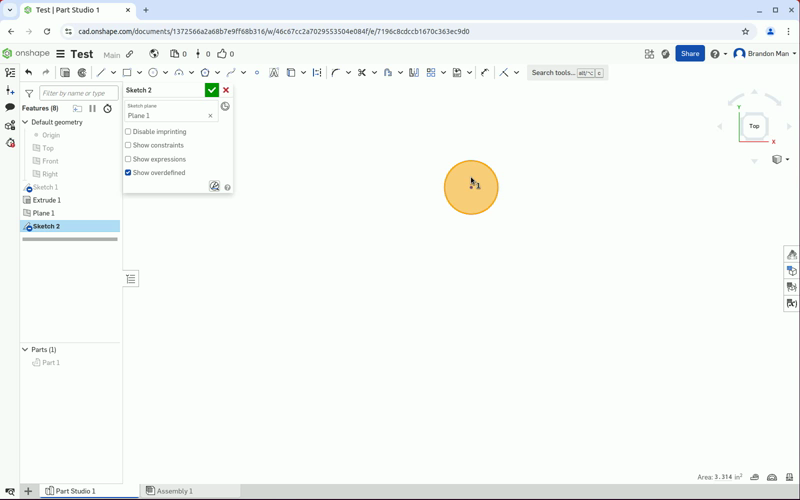
scroll(-6)
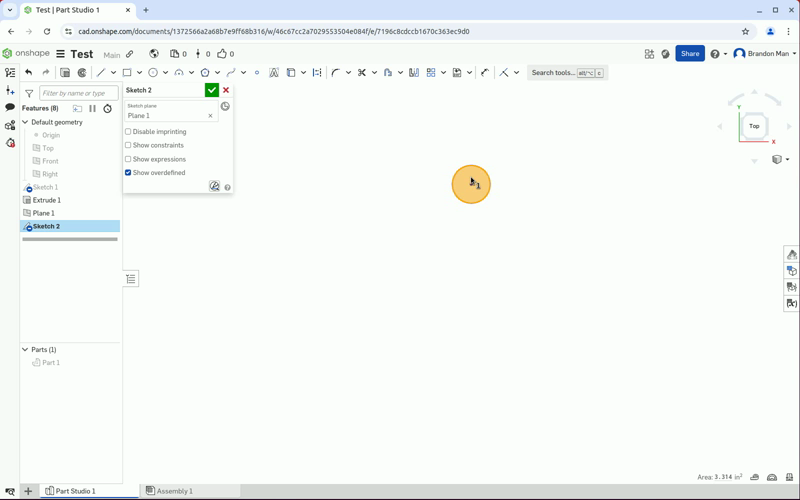
scroll(-6)
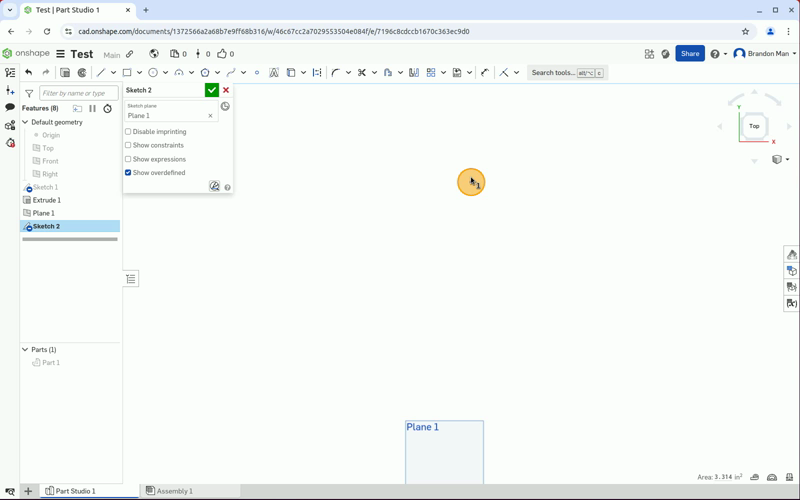
scroll(-6)
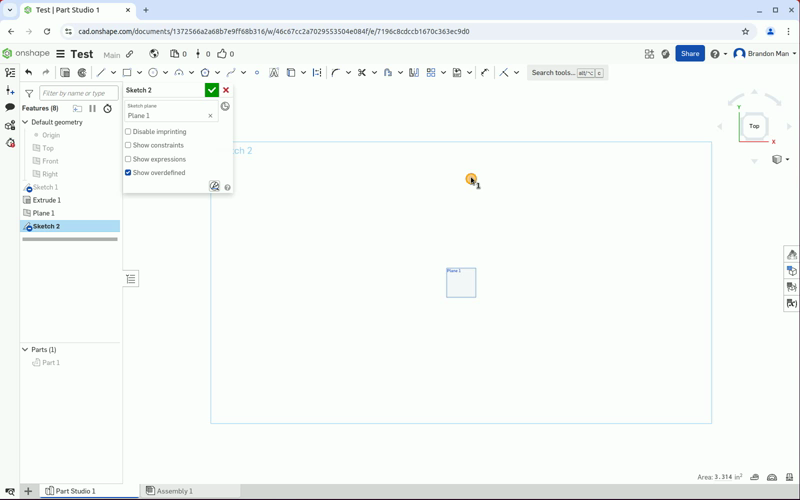
mouse_move(73, 352)
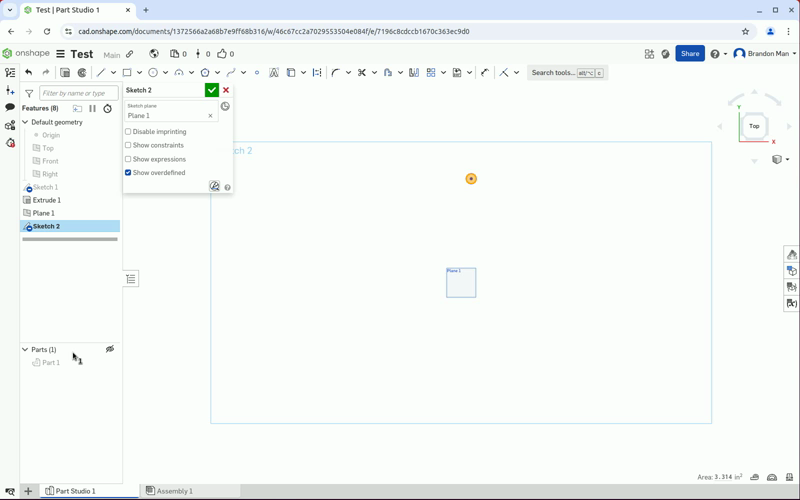
key(shift+y)
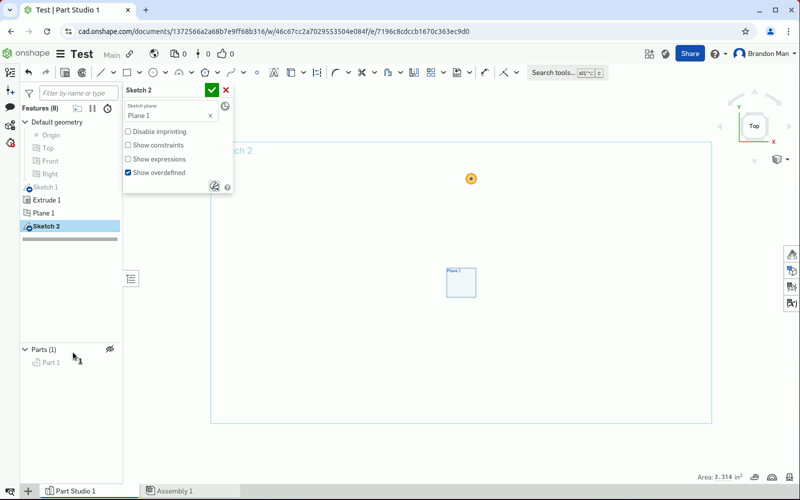
key(shift+e)
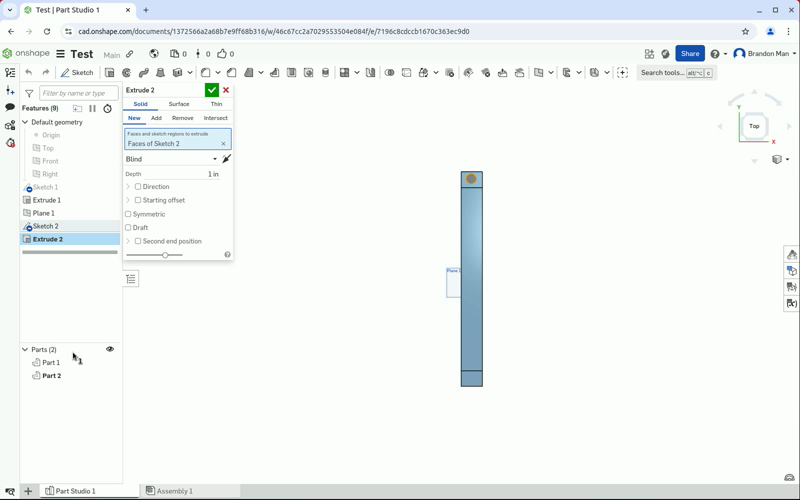
mouse_move(143, 106)
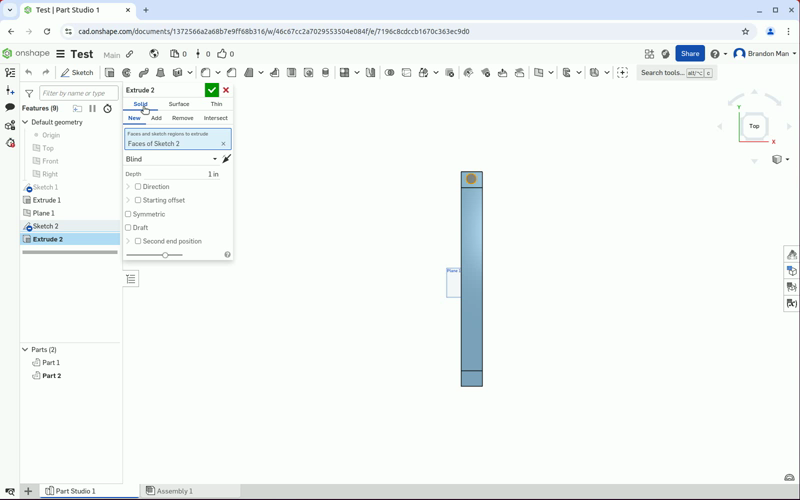
click(143, 106)
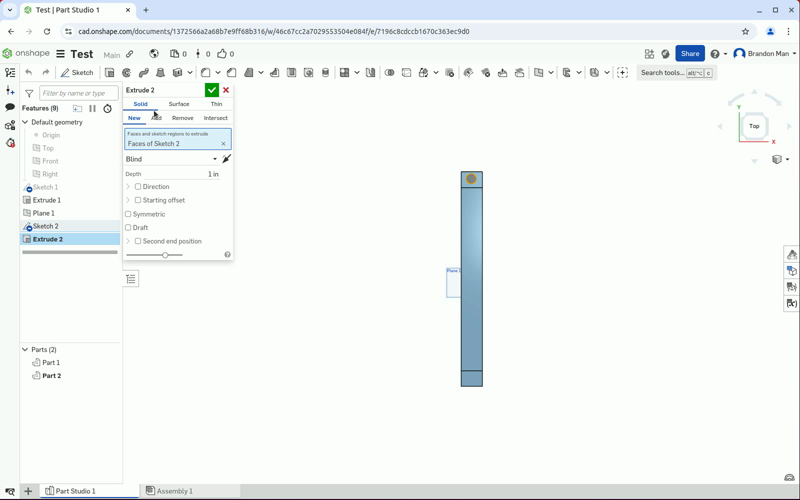
mouse_move(186, 120)
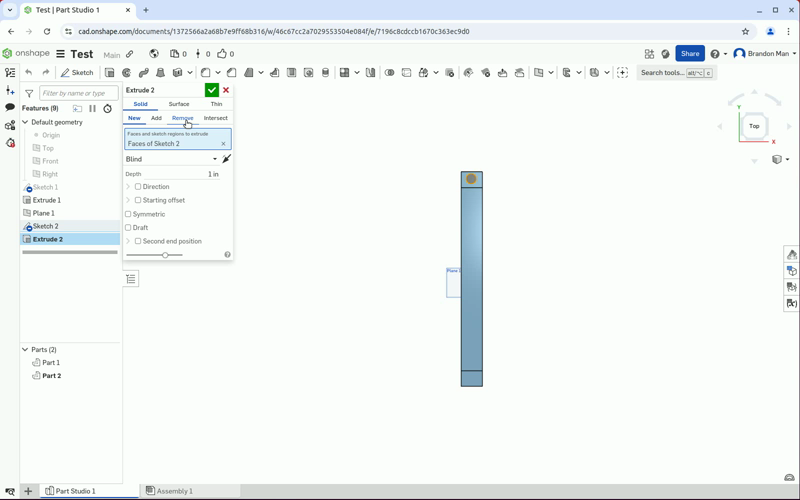
click(186, 120)
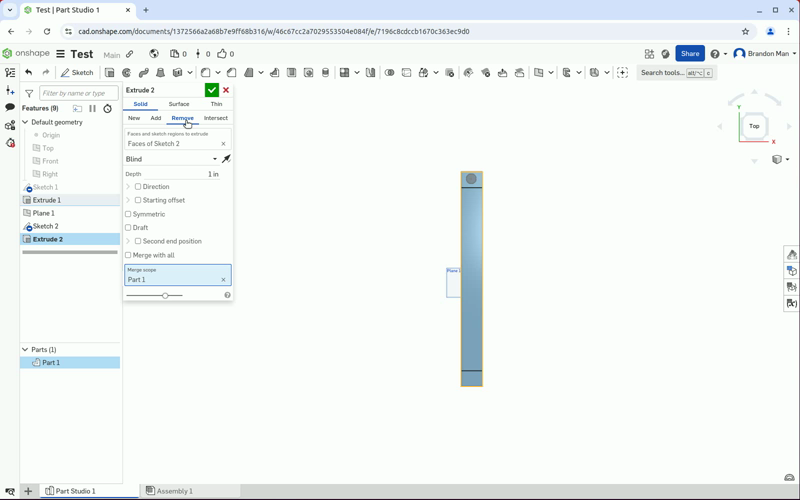
key(tab, 4)
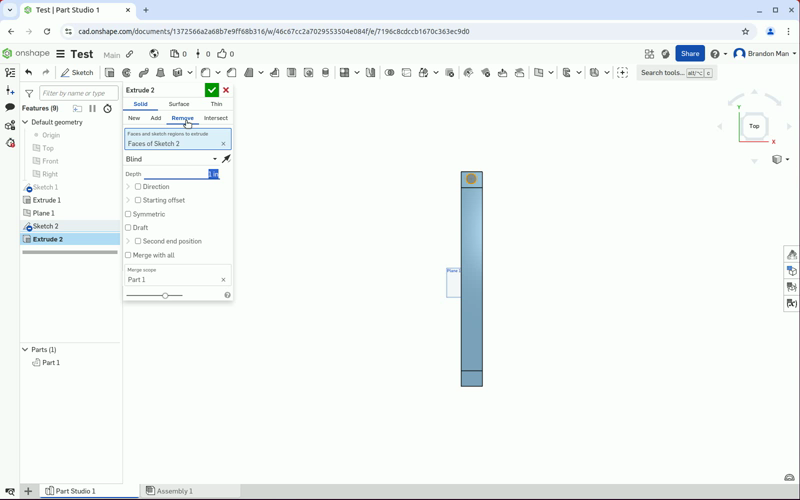
text(10.832)
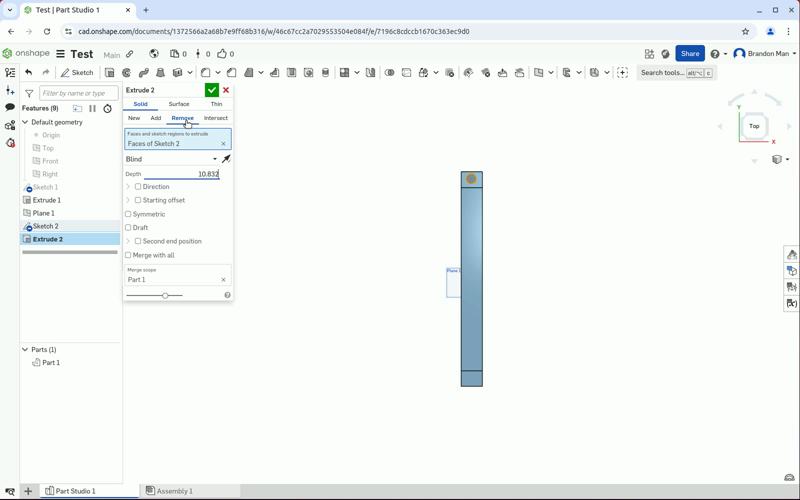
key(tab, 6)
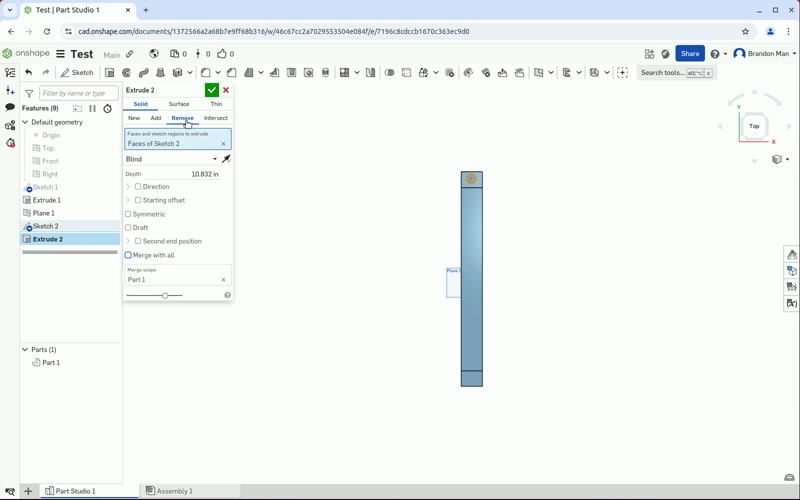
key(space)
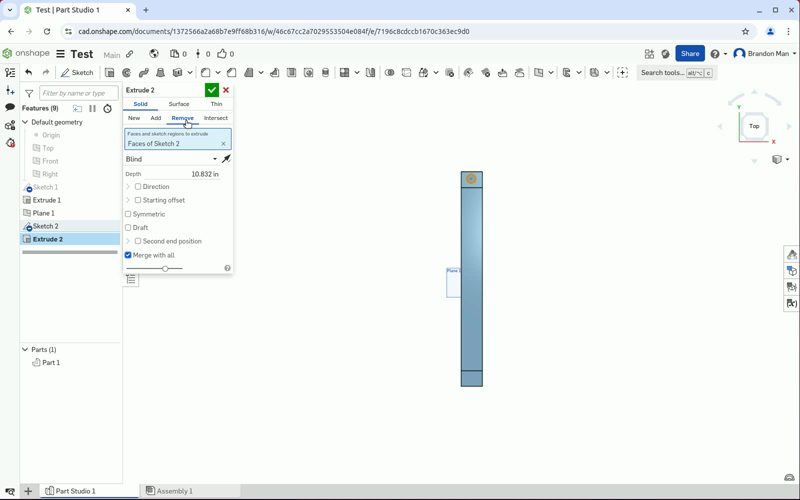
key(enter)
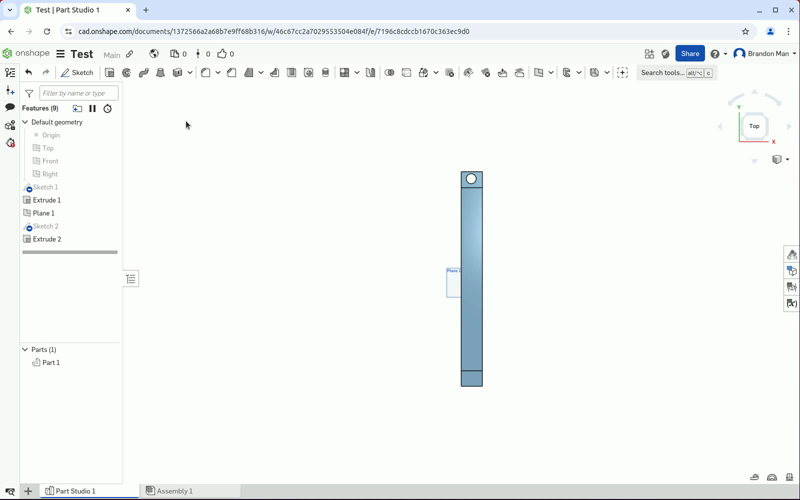
key(shift+h)
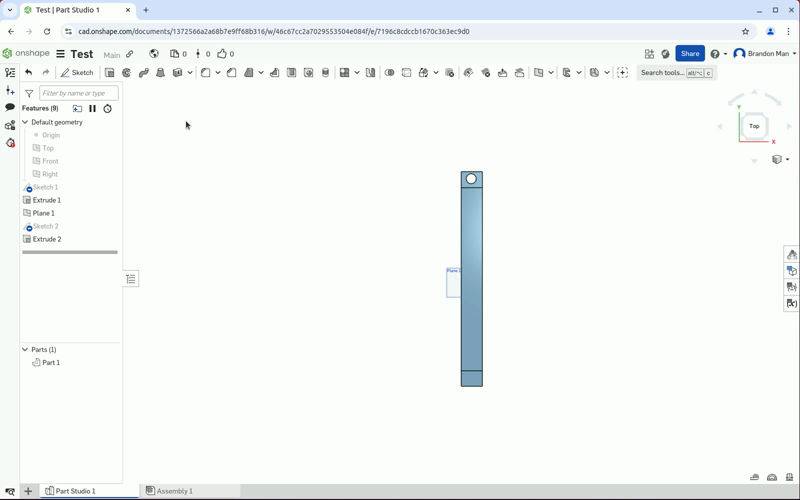
key(shift+h)
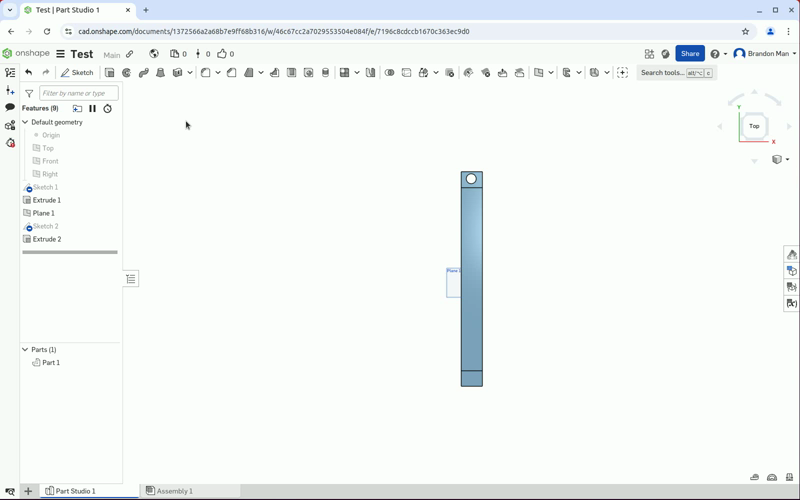
mouse_move(73, 189)
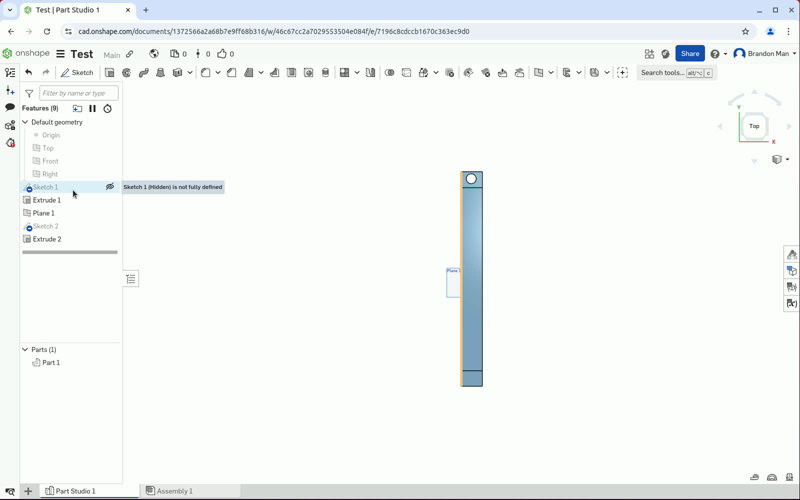
click(73, 189)
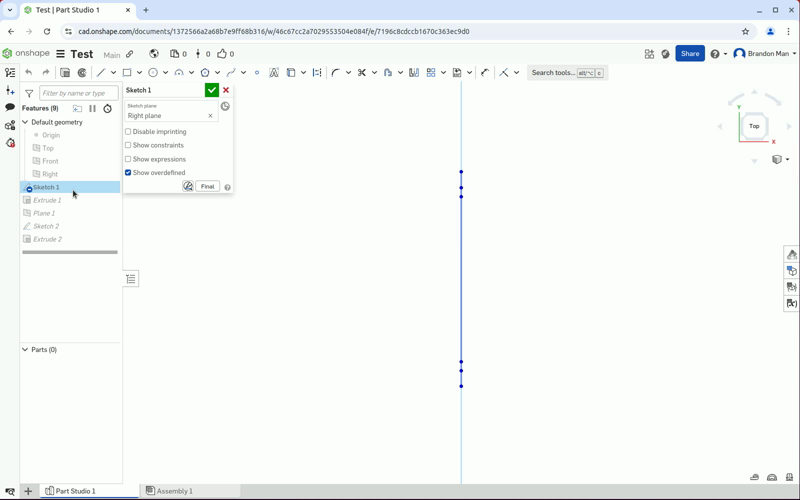
mouse_move(229, 92)
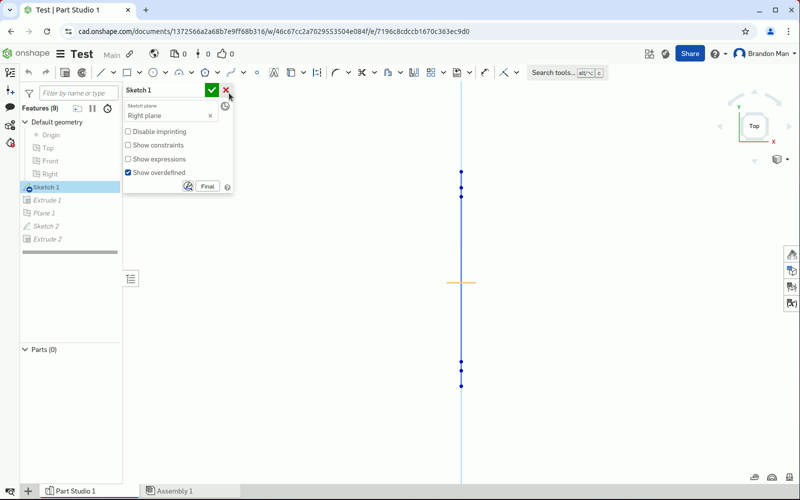
click(229, 92)
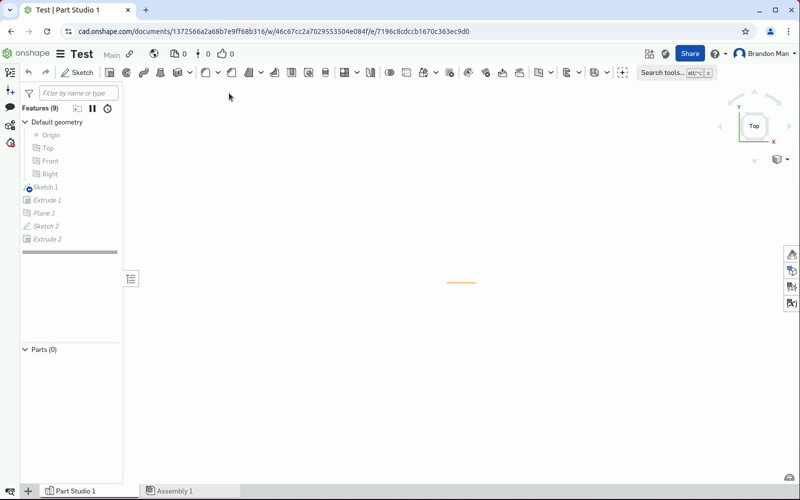
key(shift+s)
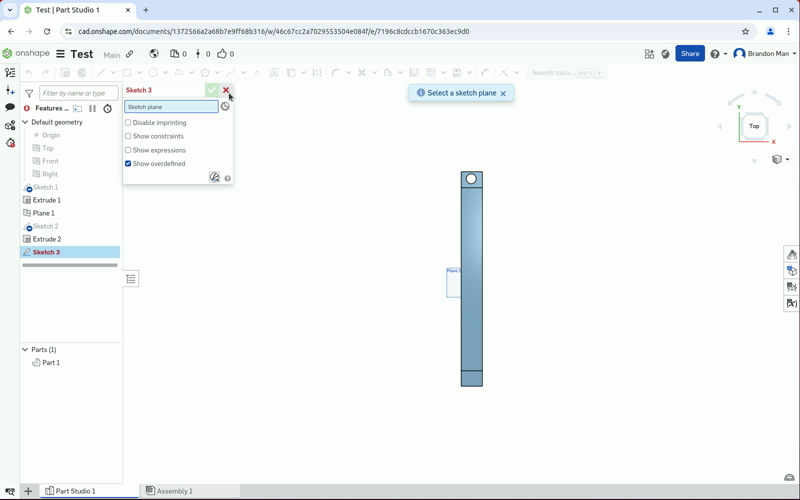
mouse_move(73, 215)
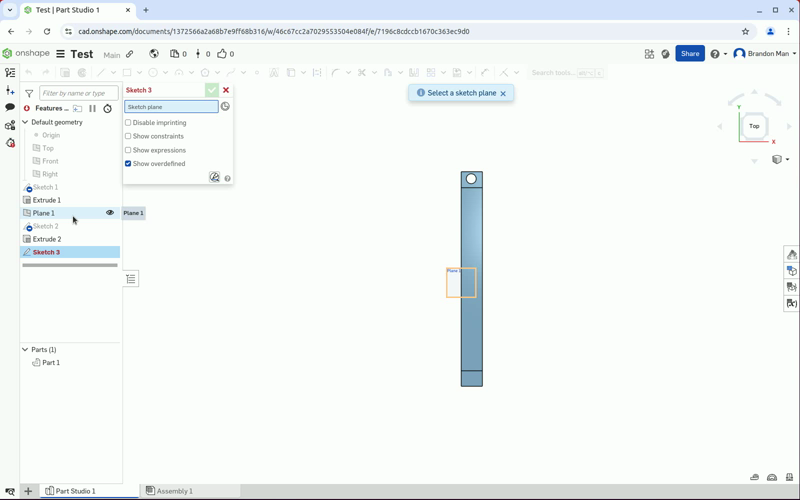
click(73, 215)
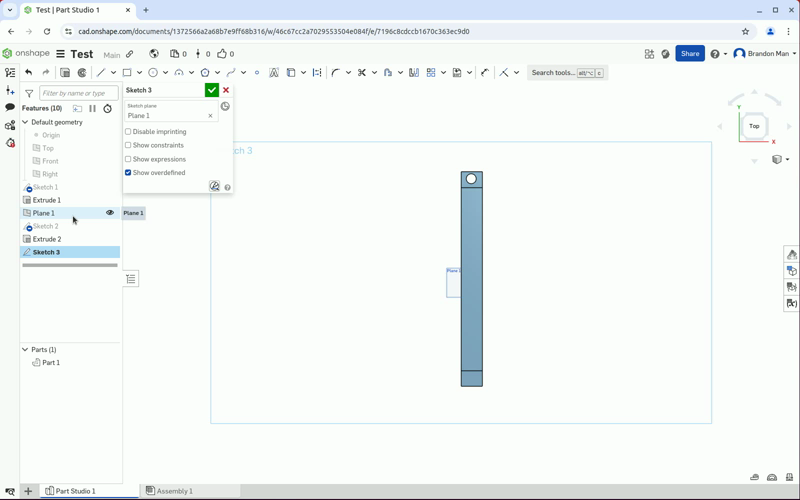
mouse_move(73, 352)
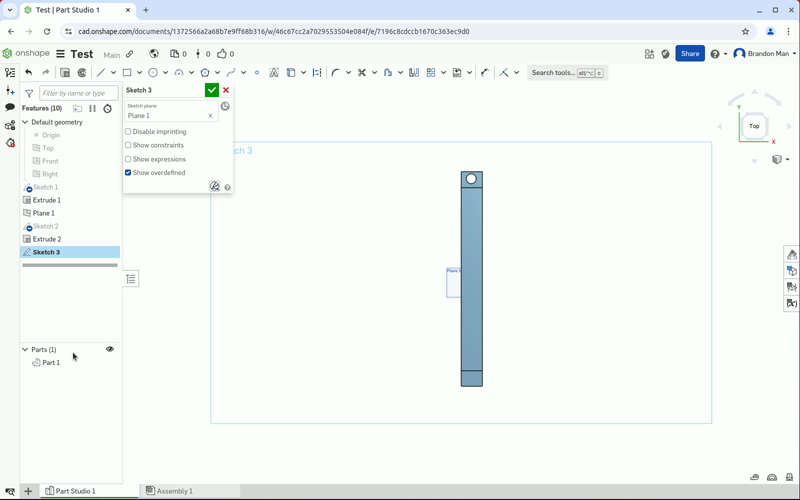
key(y)
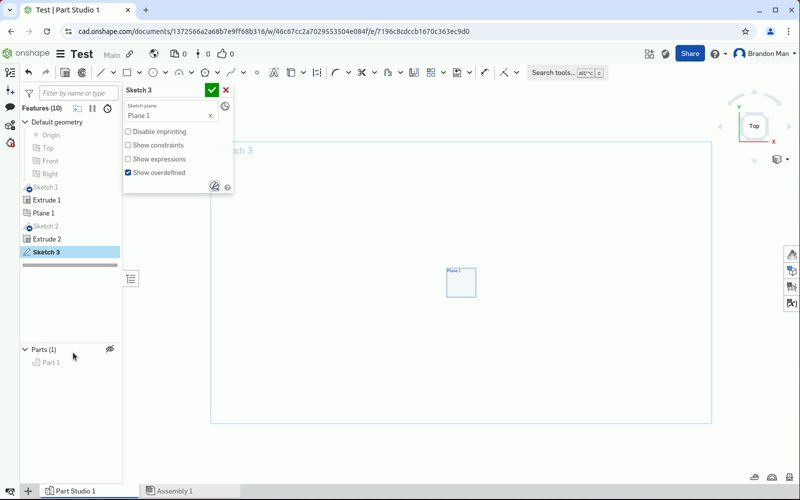
key(c)
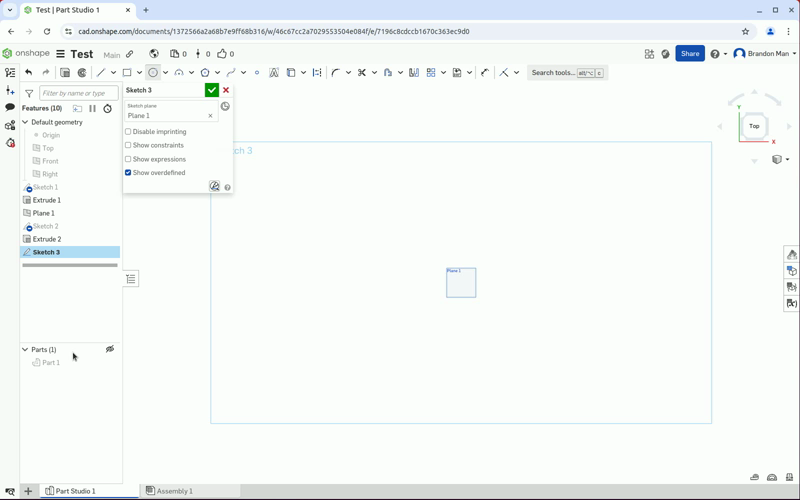
key_down(shift)
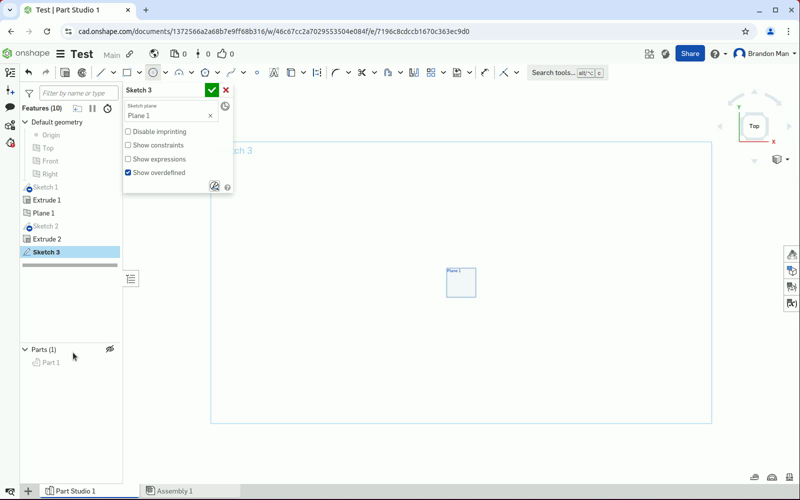
mouse_move(471, 378)
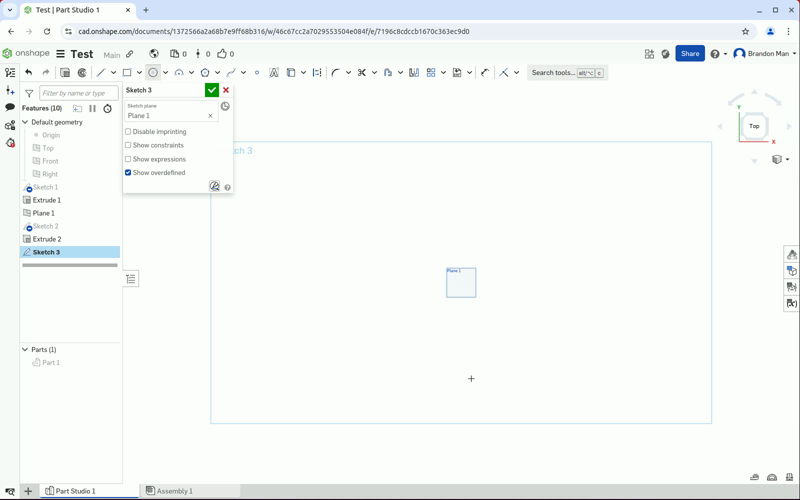
click(471, 378)
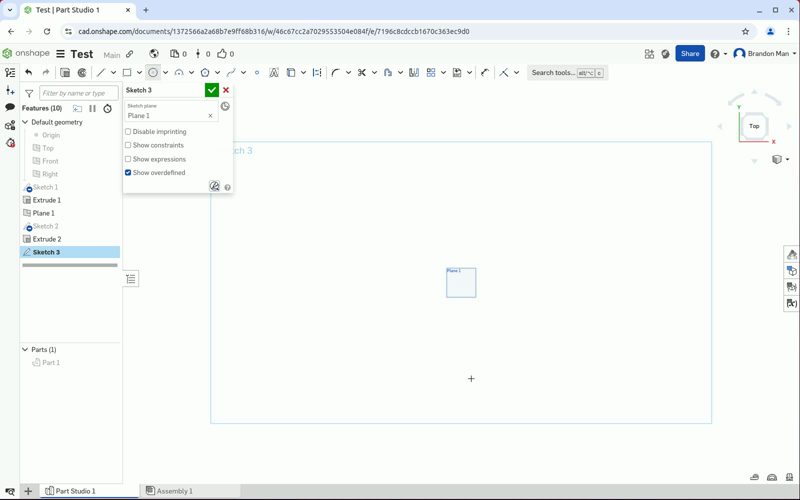
key_up(shift)
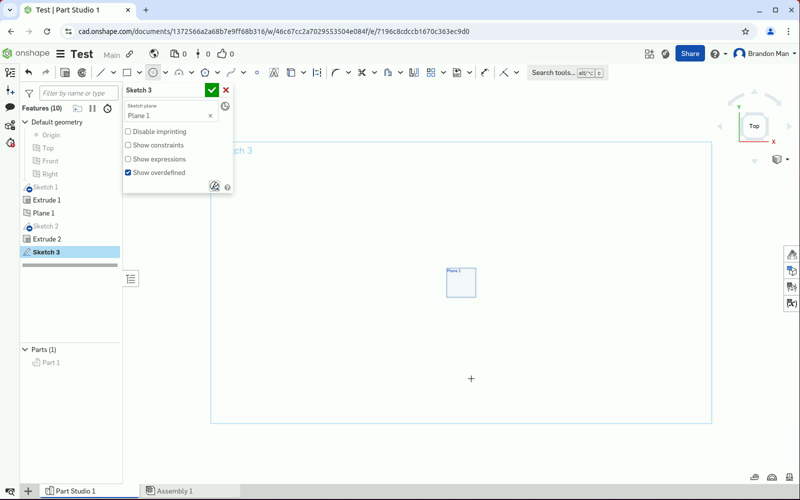
mouse_move(476, 378)
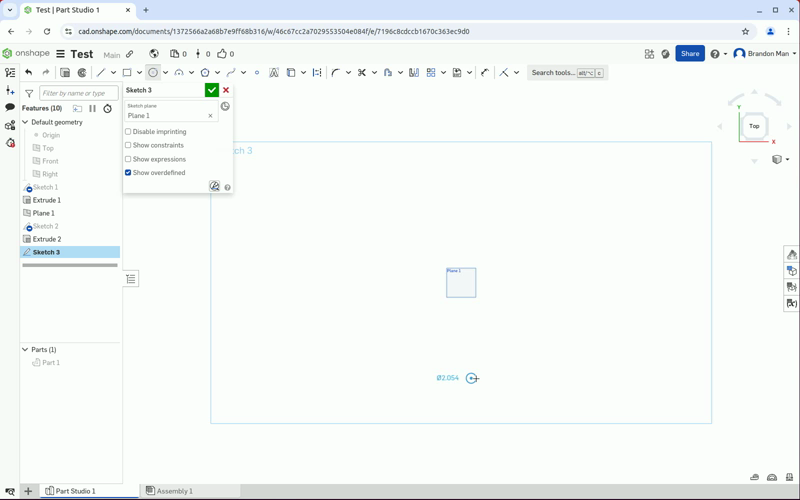
click(476, 378)
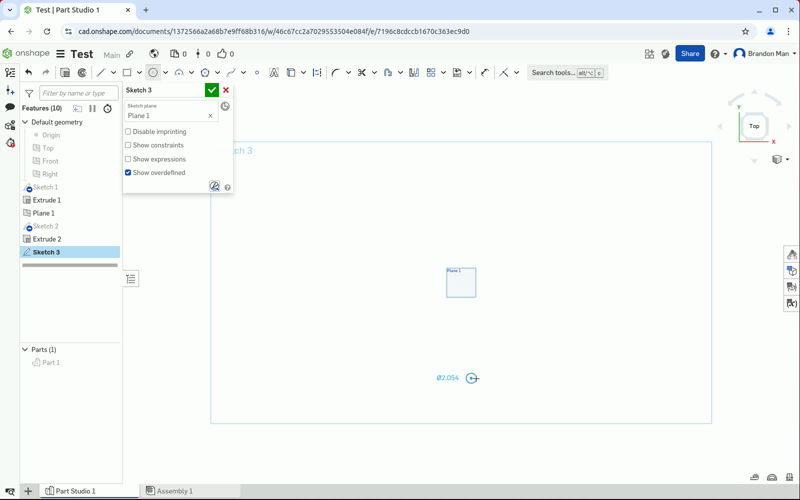
key(esc)
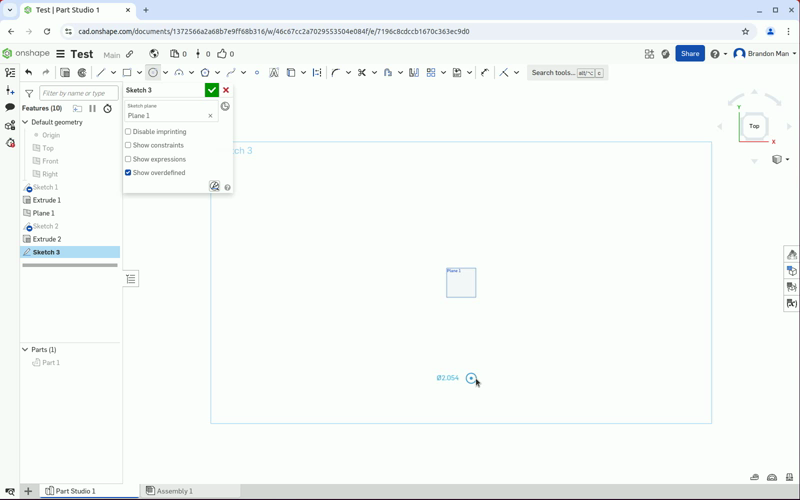
mouse_move(467, 378)
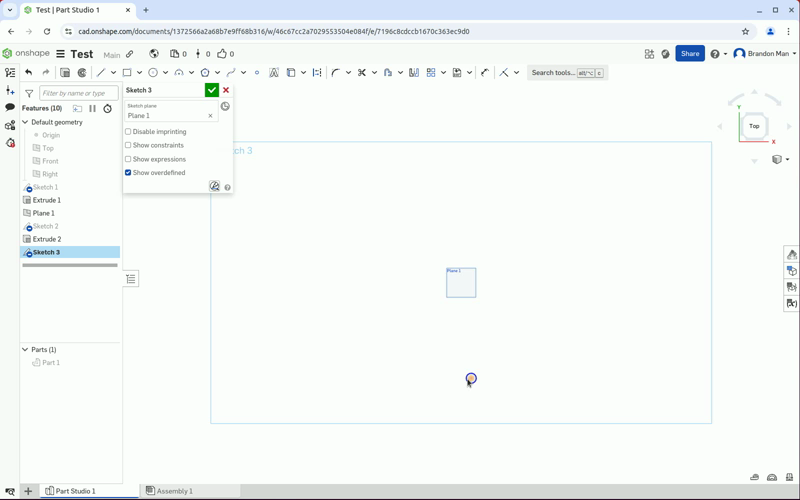
scroll(6)
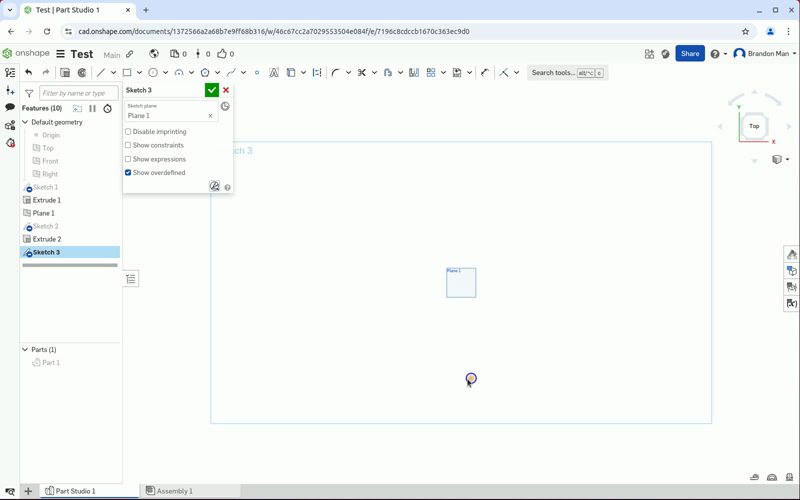
scroll(6)
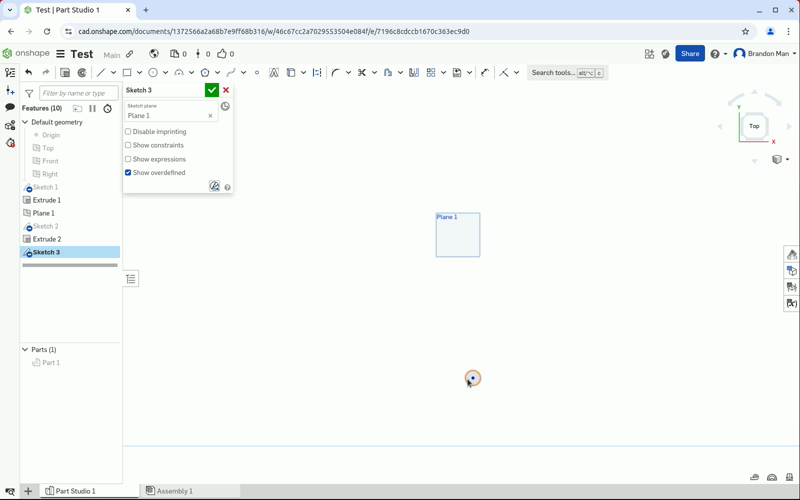
scroll(6)
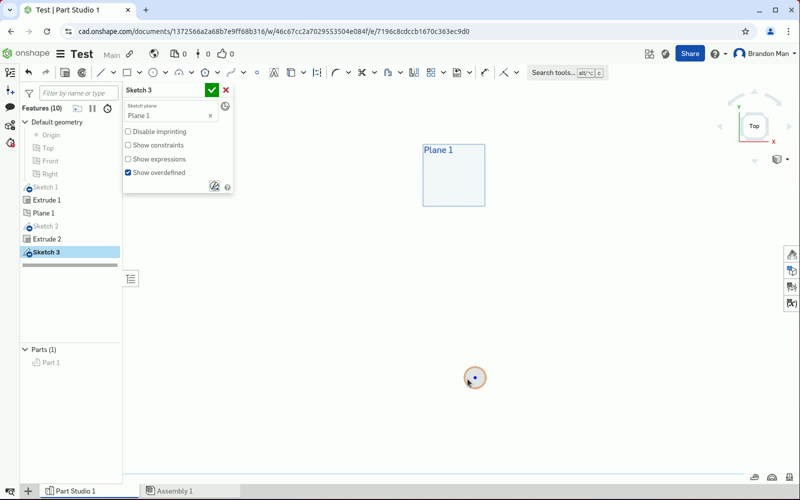
scroll(6)
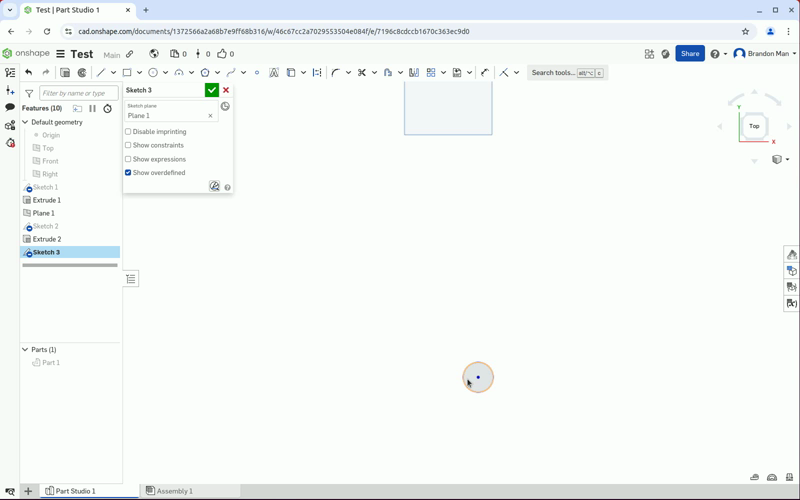
scroll(6)
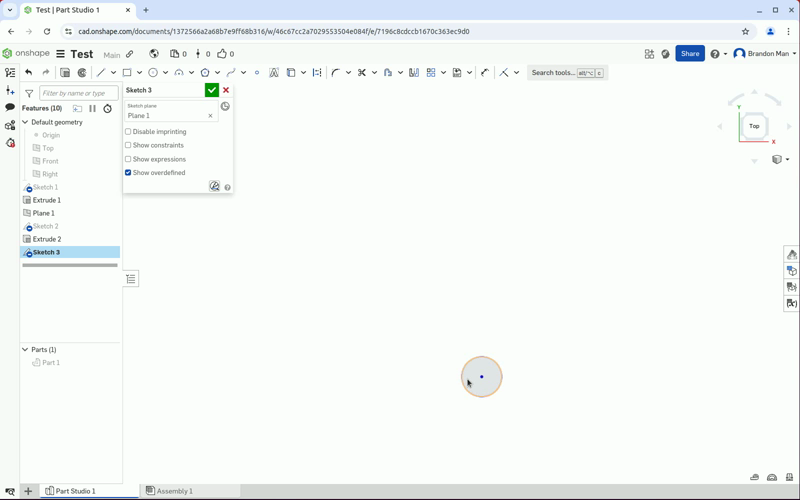
scroll(6)
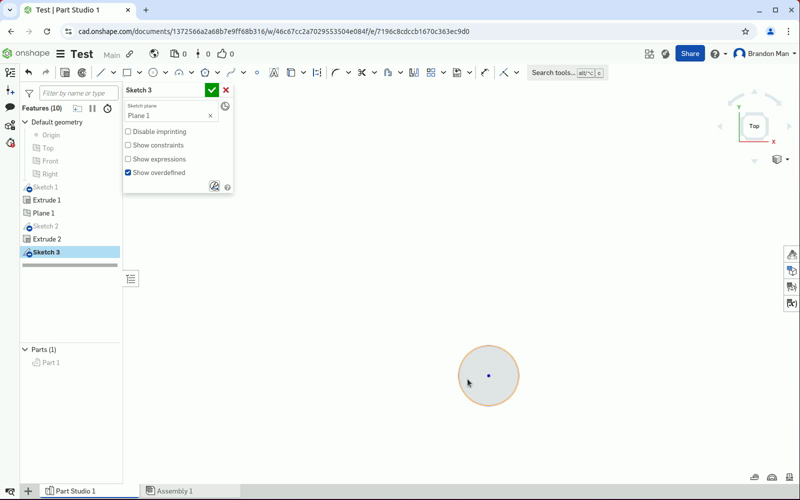
scroll(6)
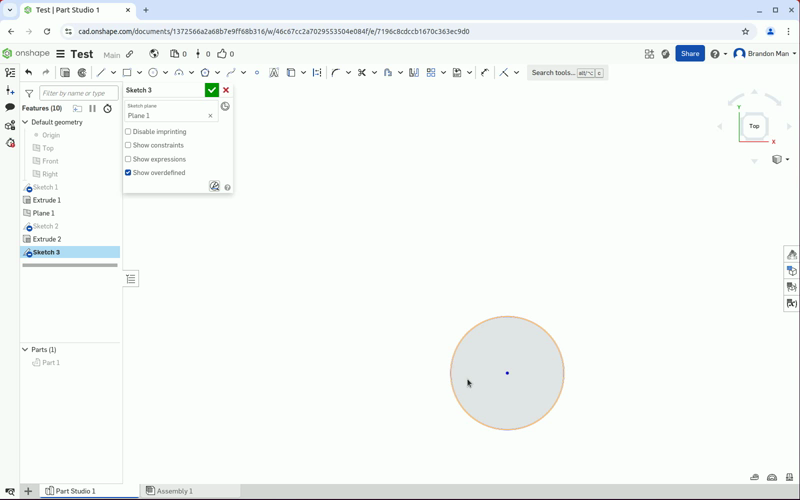
click(467, 378)
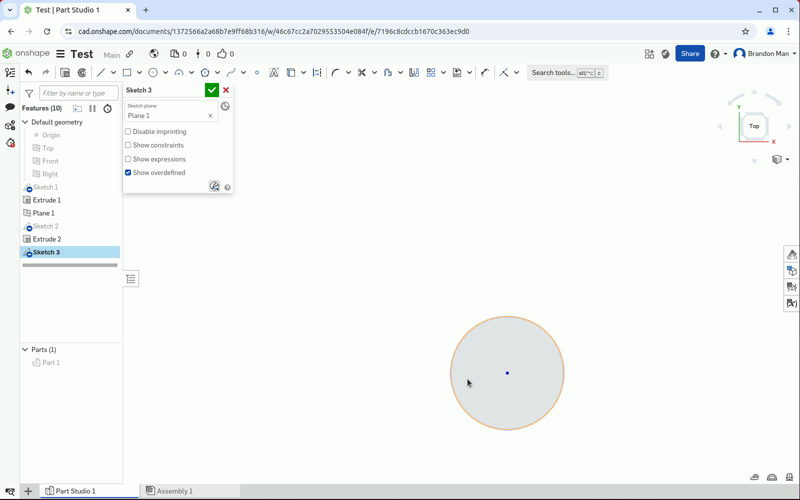
scroll(-6)
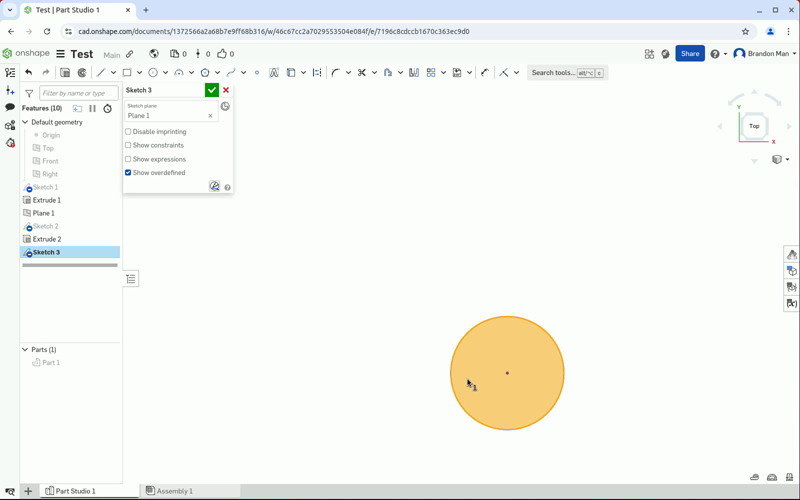
scroll(-6)
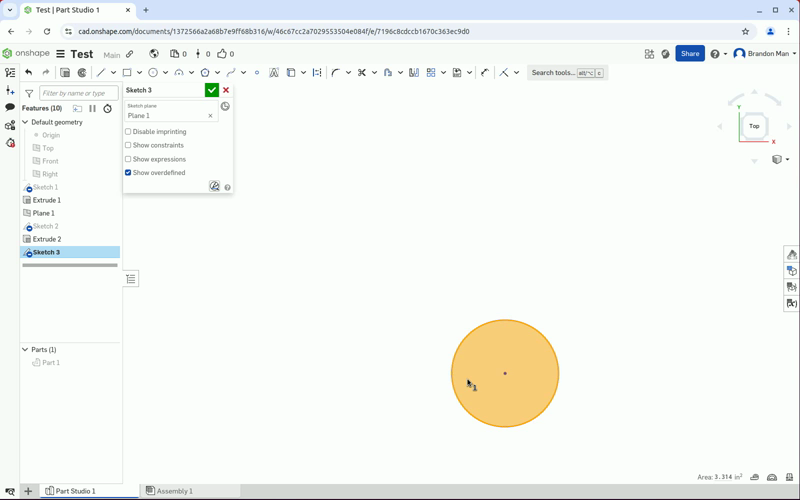
scroll(-6)
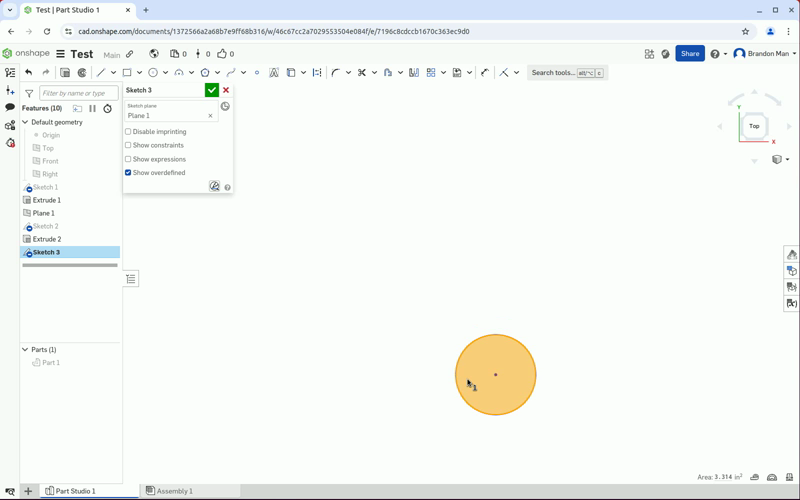
scroll(-6)
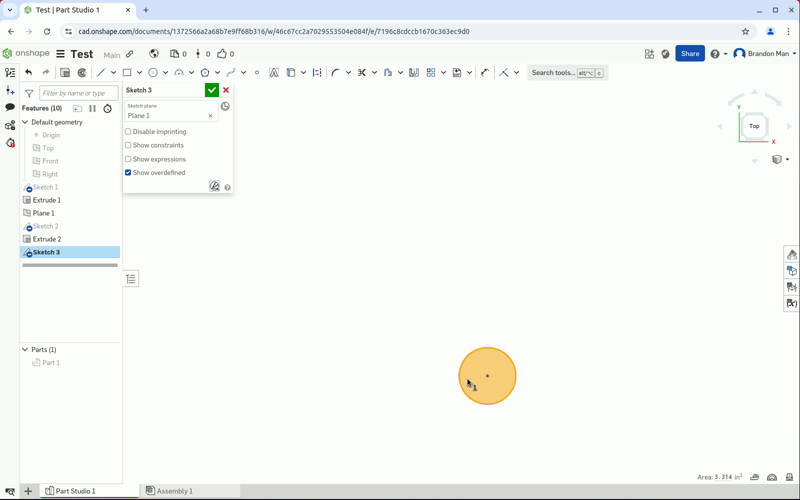
scroll(-6)
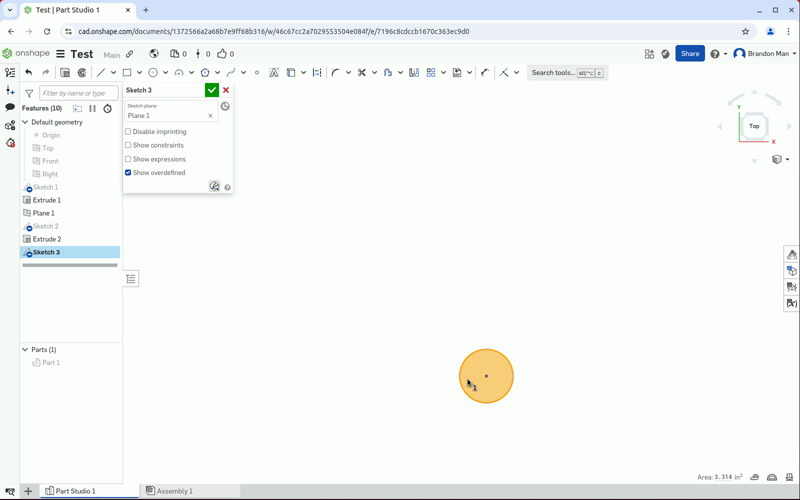
scroll(-6)
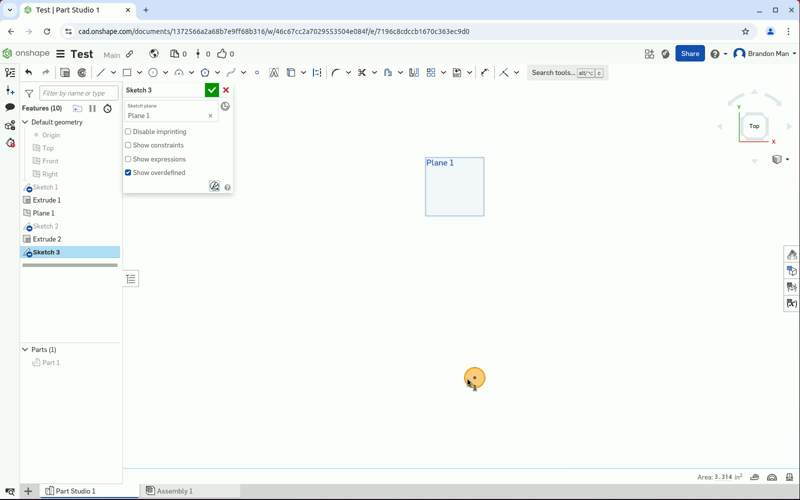
scroll(-6)
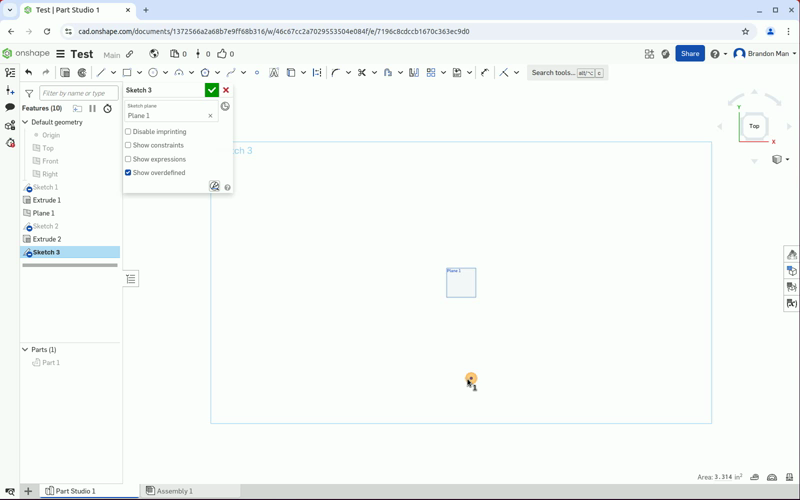
mouse_move(73, 352)
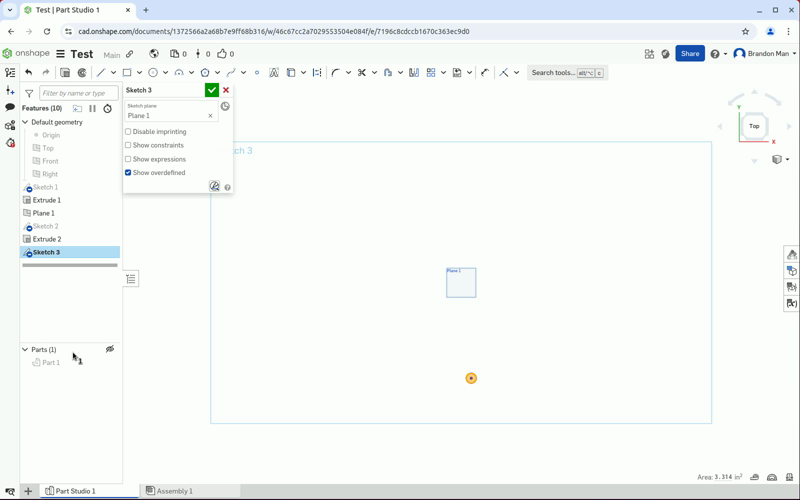
key(shift+y)
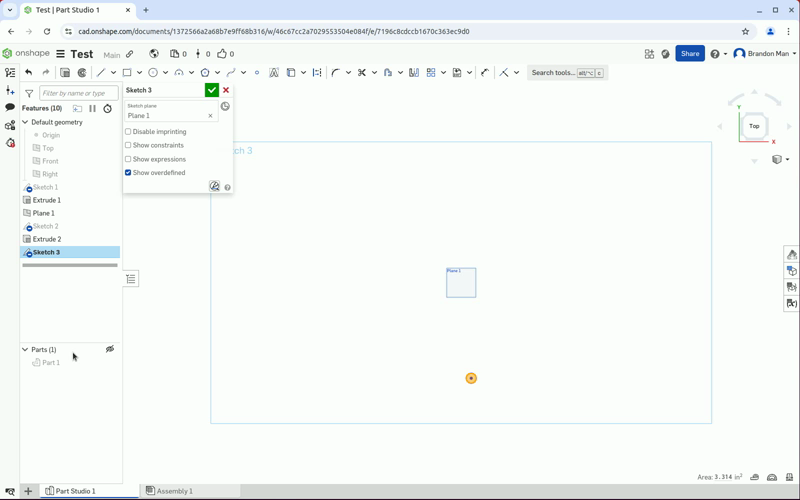
key(shift+e)
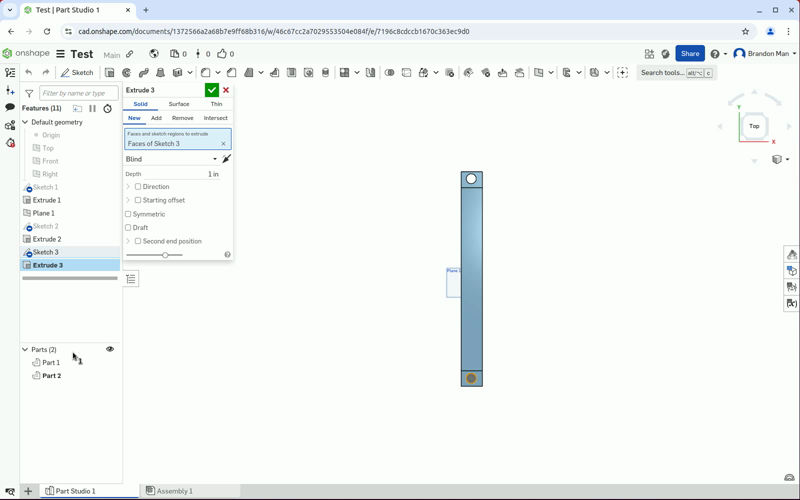
mouse_move(143, 106)
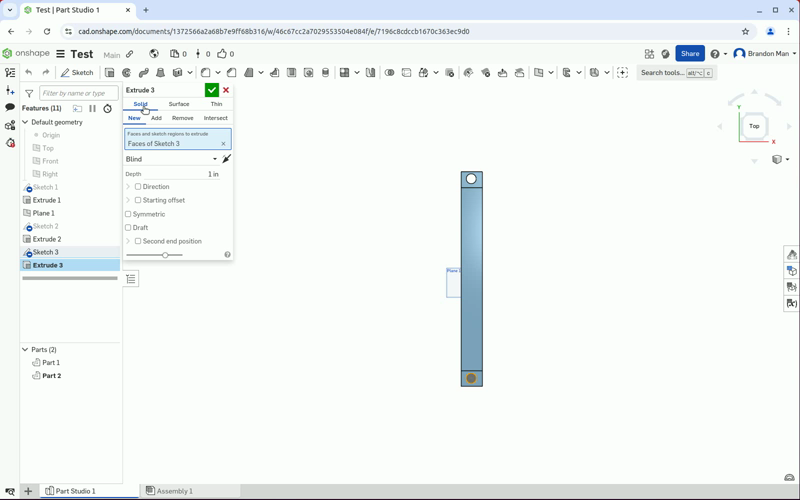
click(143, 106)
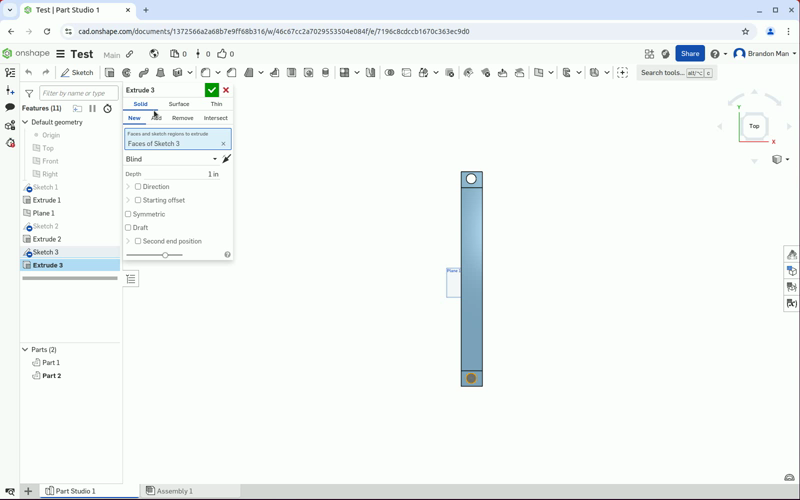
mouse_move(186, 120)
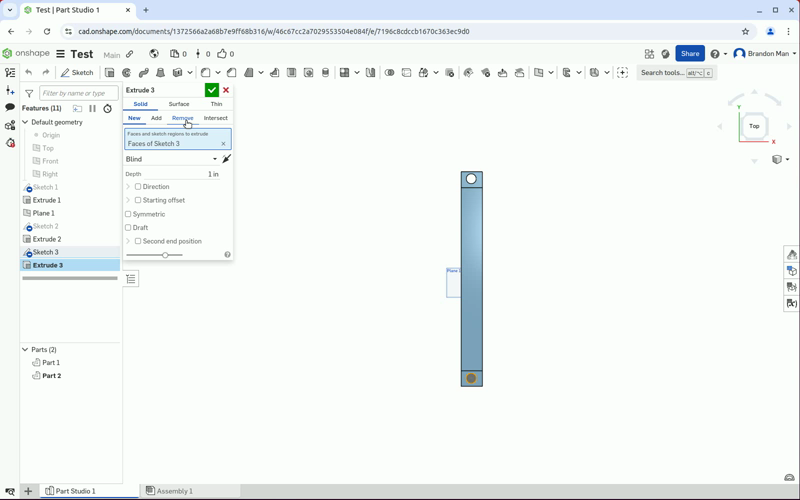
click(186, 120)
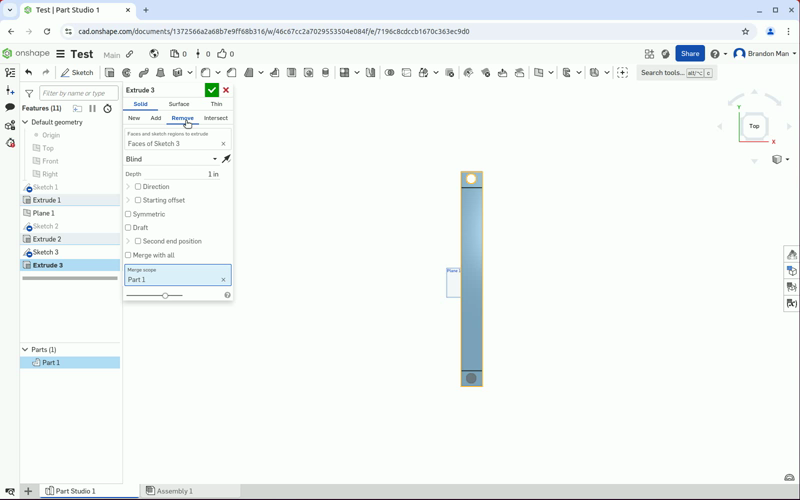
key(tab, 4)
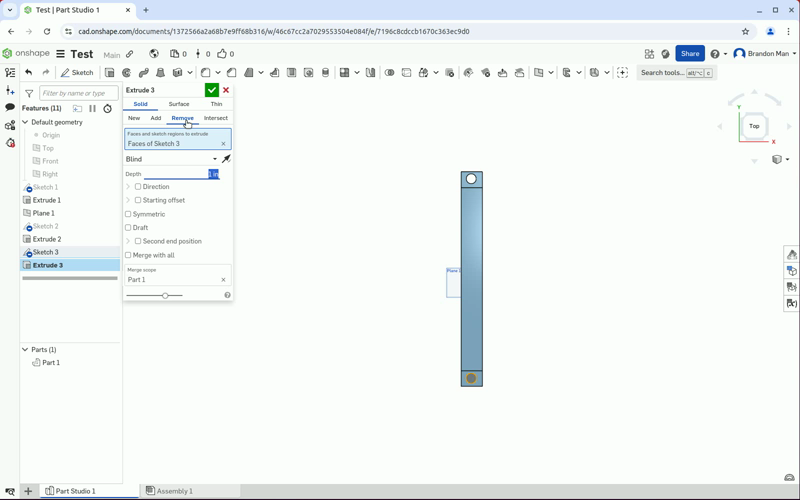
text(10.832)
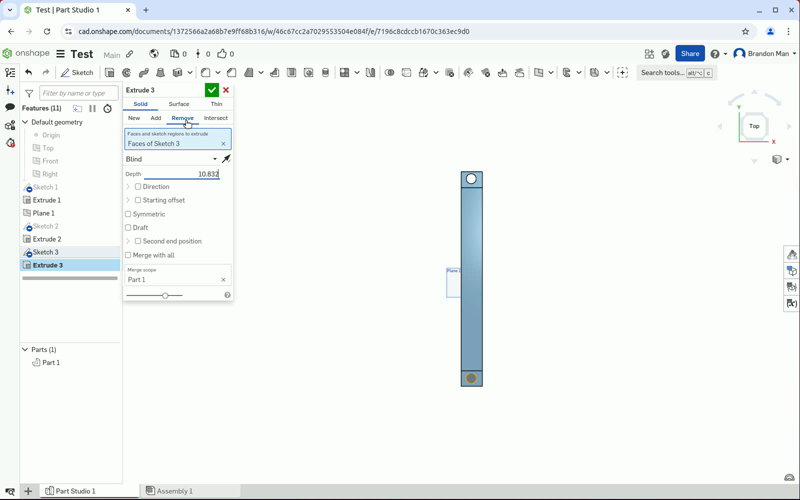
key(tab, 6)
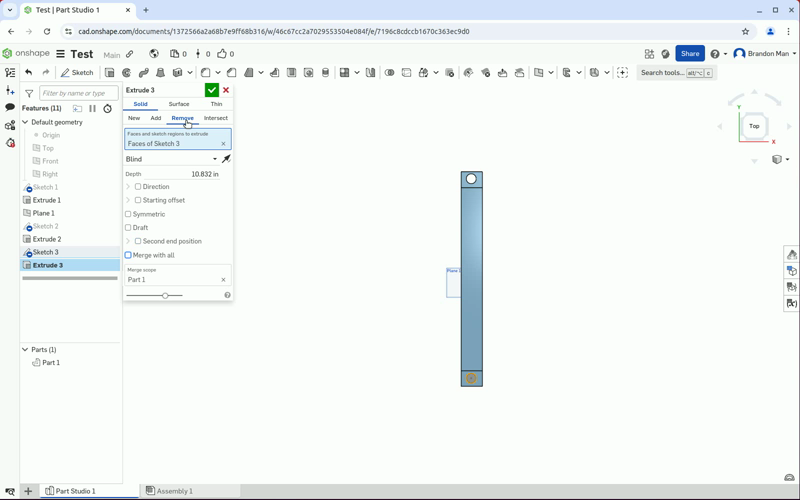
key(space)
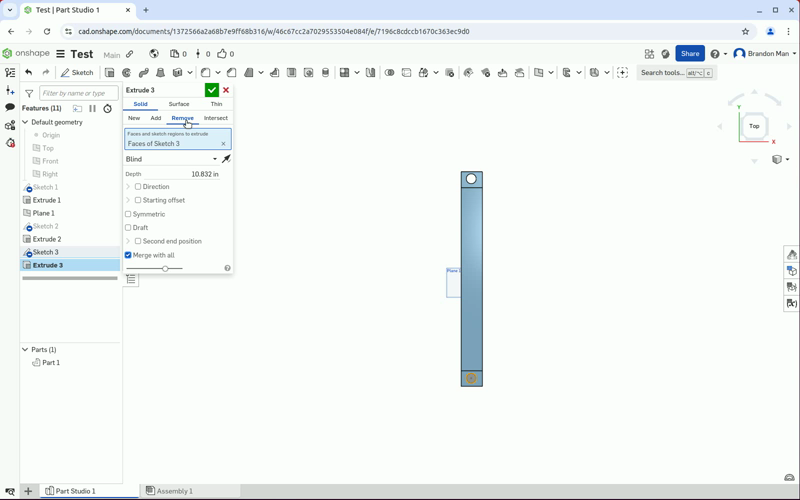
key(enter)
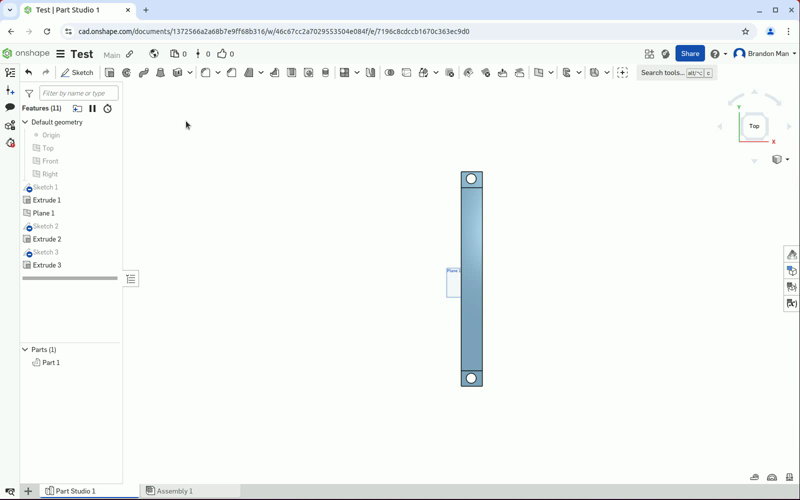
key(shift+h)
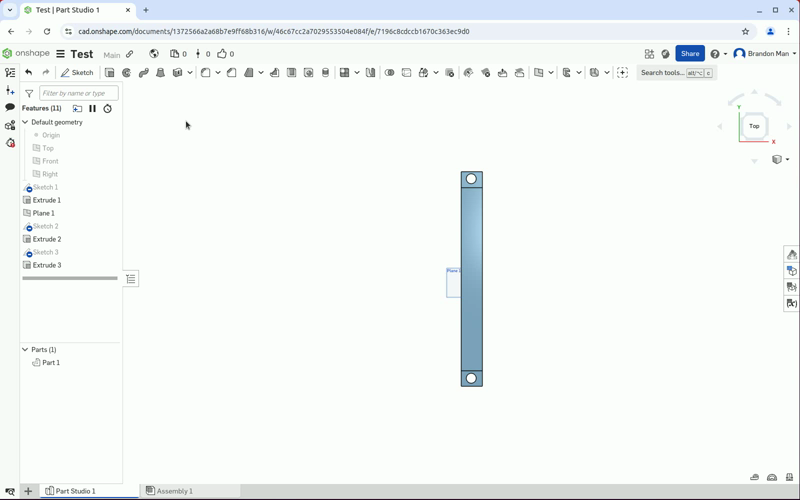
key(shift+h)
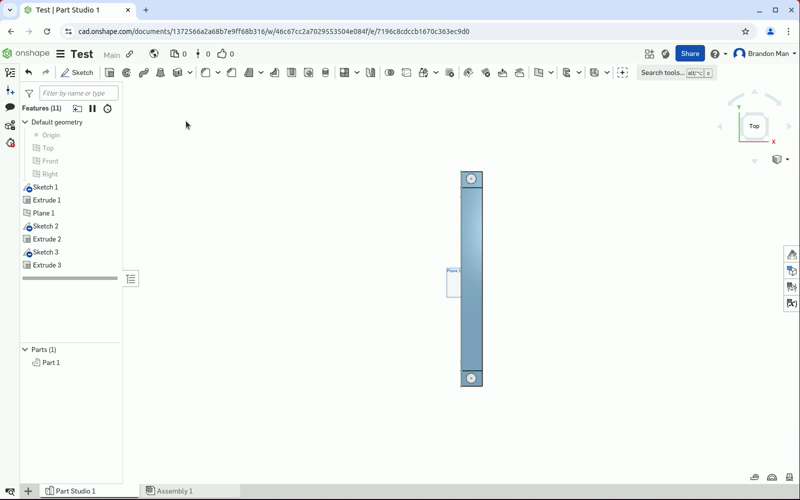
key(shift+7)
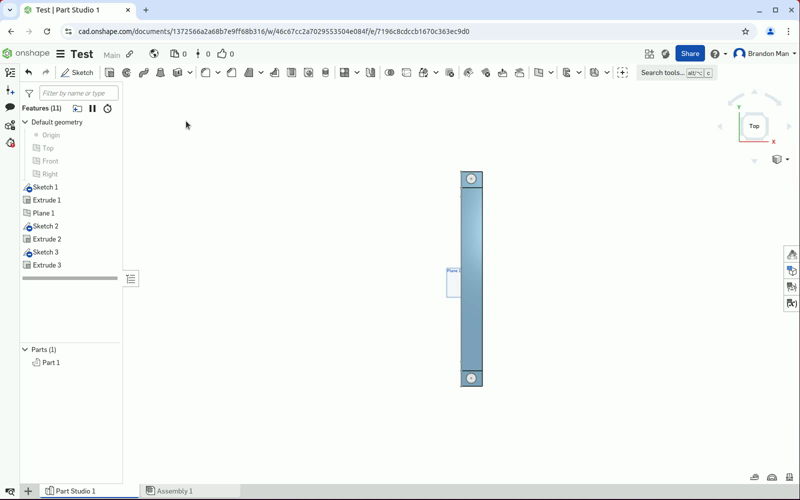
key(up, 3)
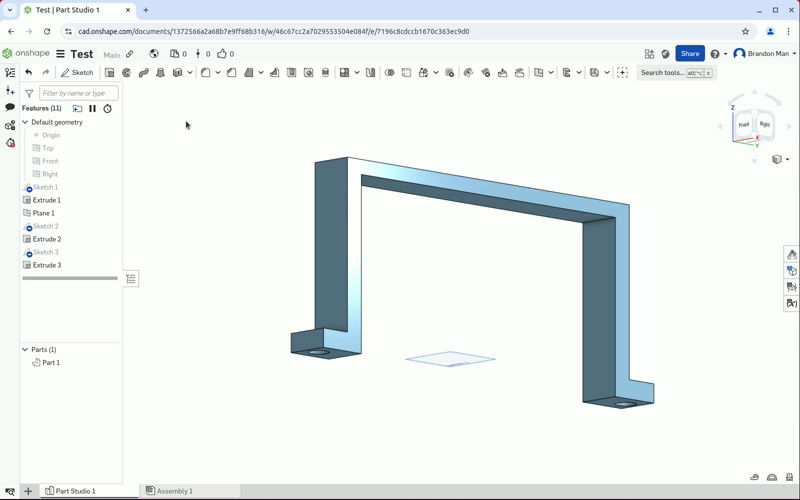
key(left, 3)
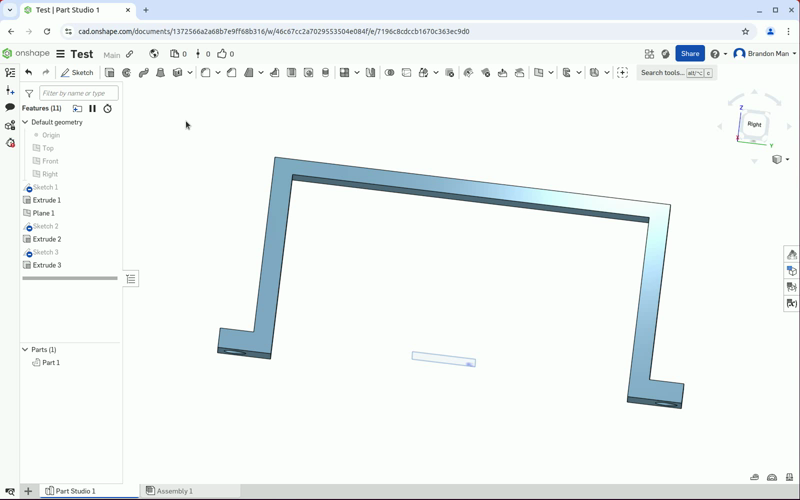
key(right, 3)
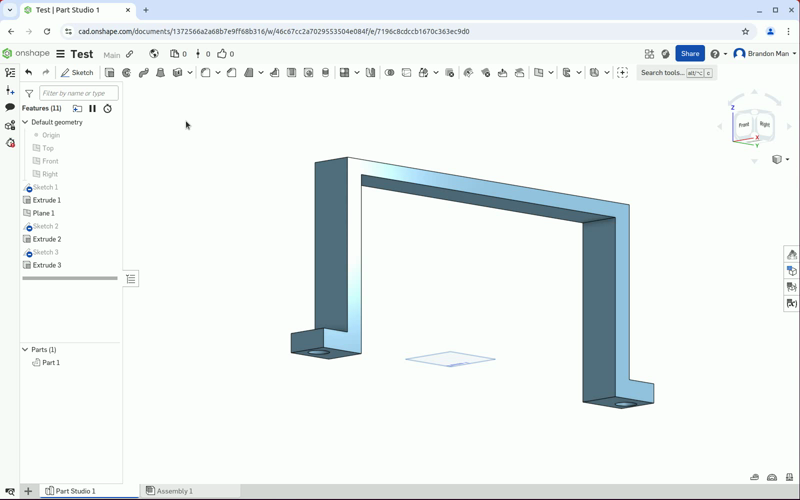
key(down, 3)
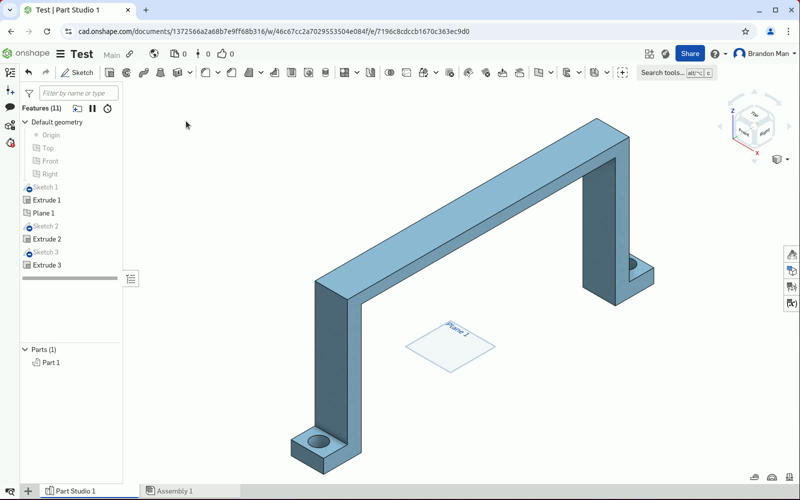
mouse_move(73, 189)
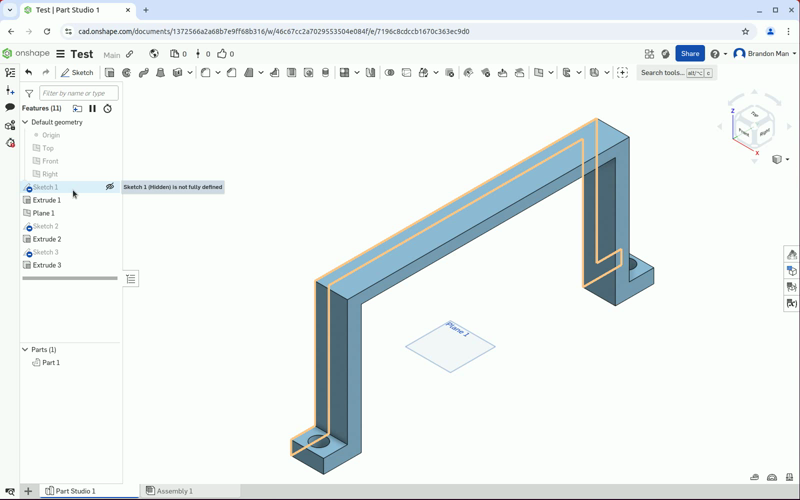
click(73, 189)